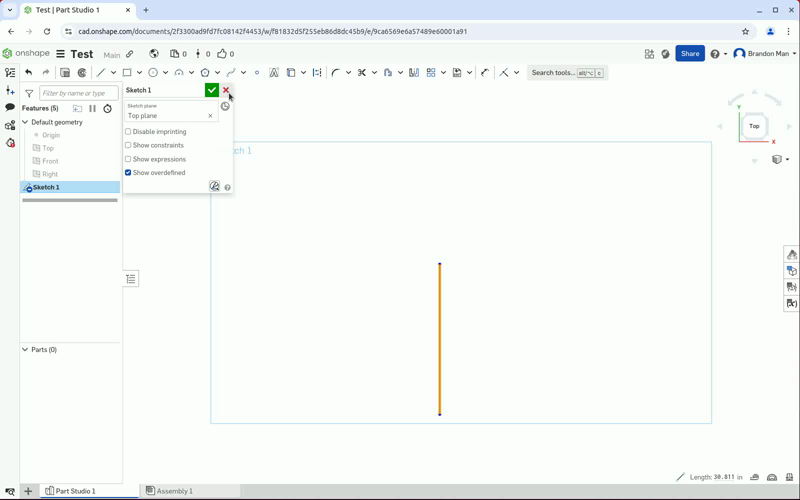
key(shift+h)
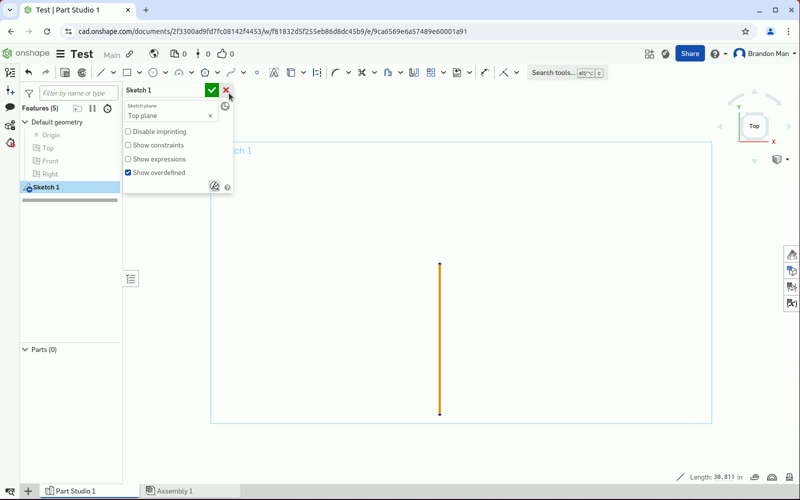
key(shift+s)
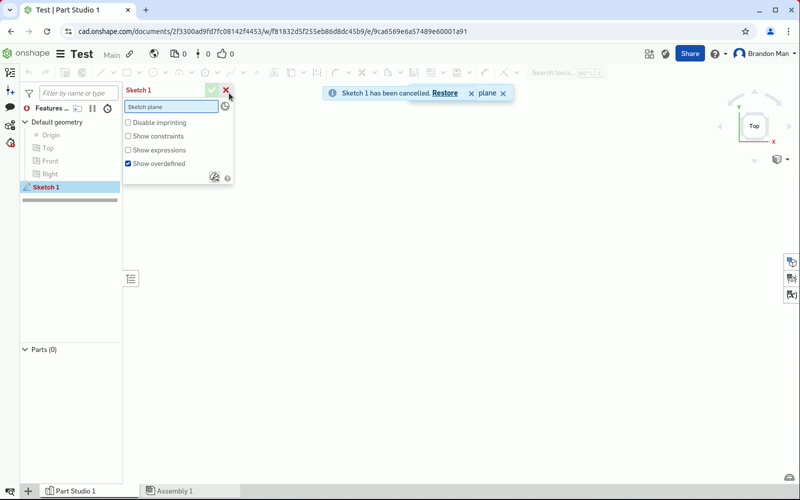
mouse_move(73, 150)
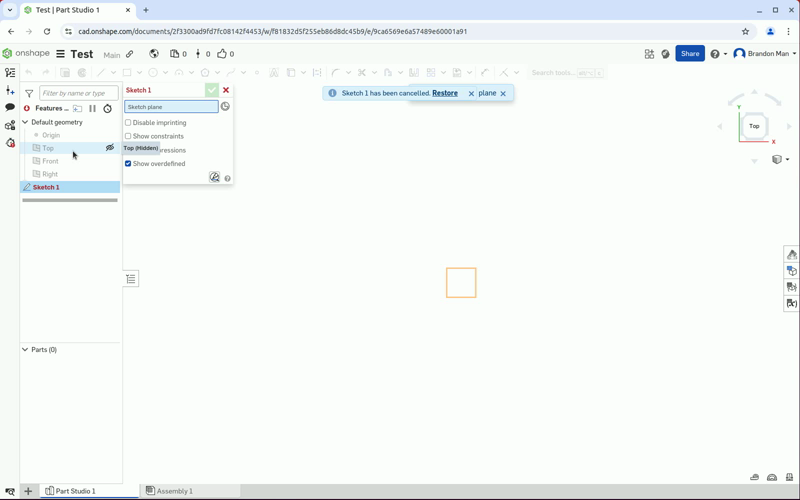
click(73, 150)
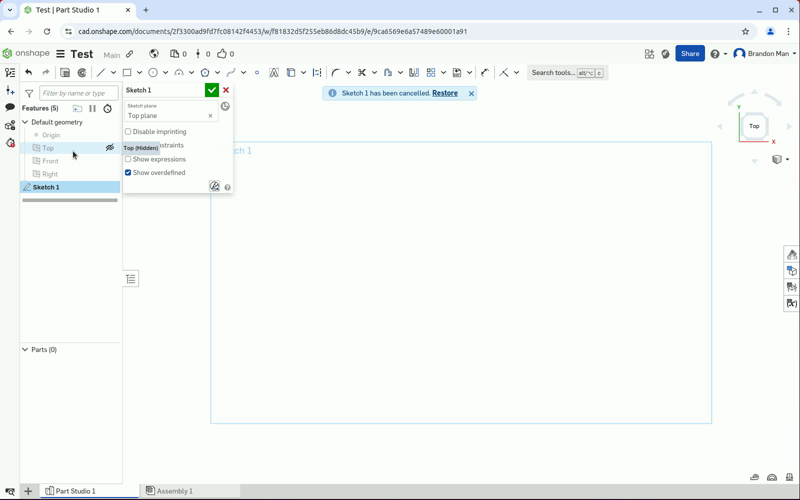
mouse_move(73, 352)
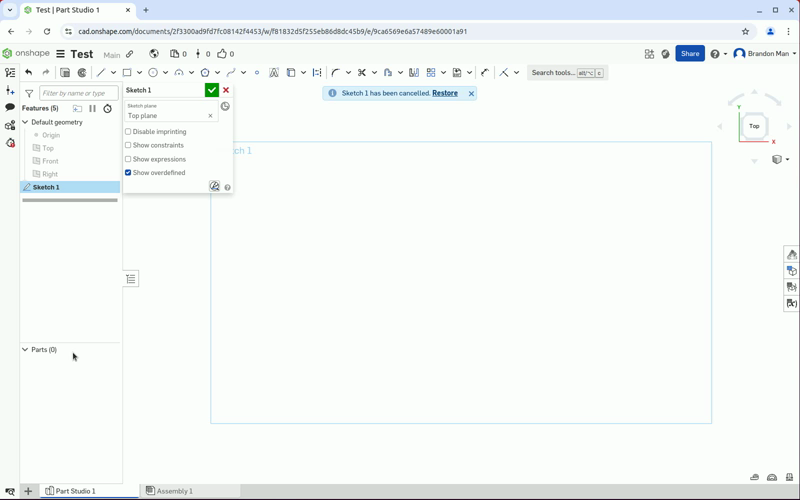
key(y)
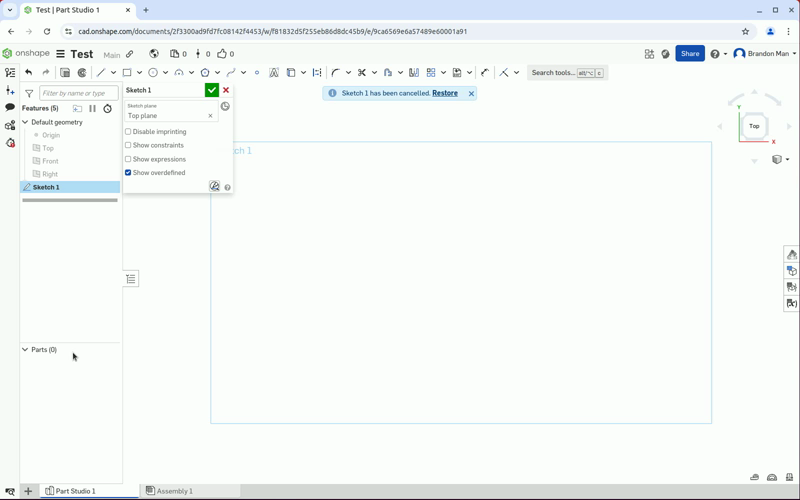
key(a)
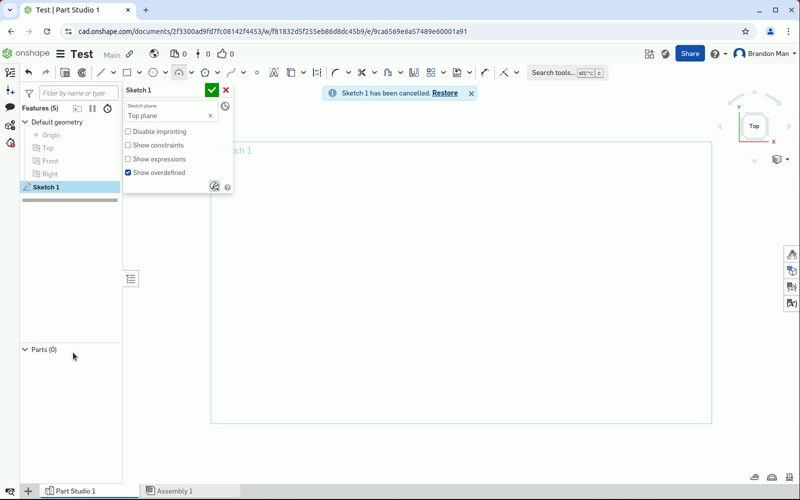
key_down(shift)
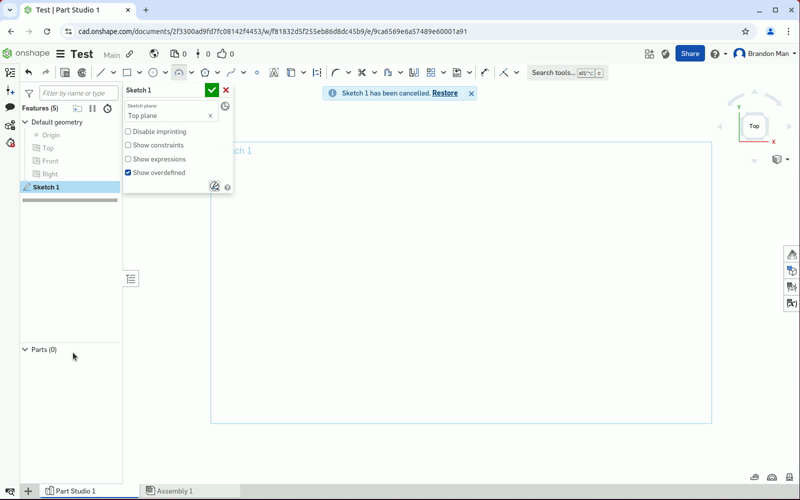
mouse_move(406, 237)
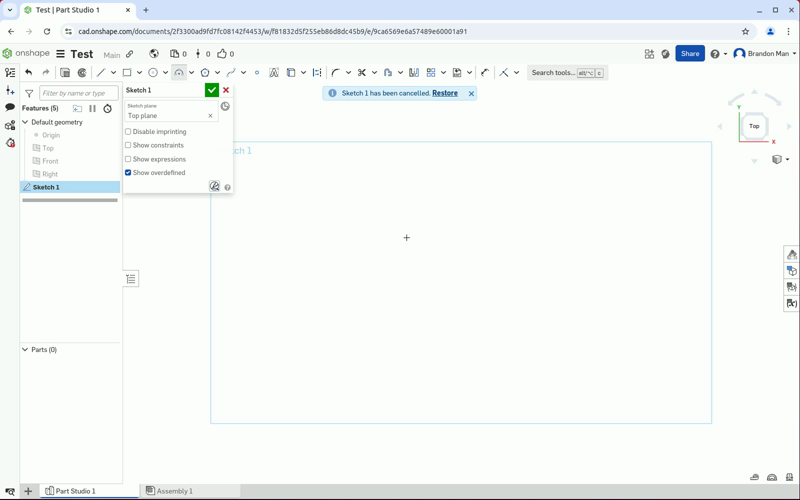
click(406, 237)
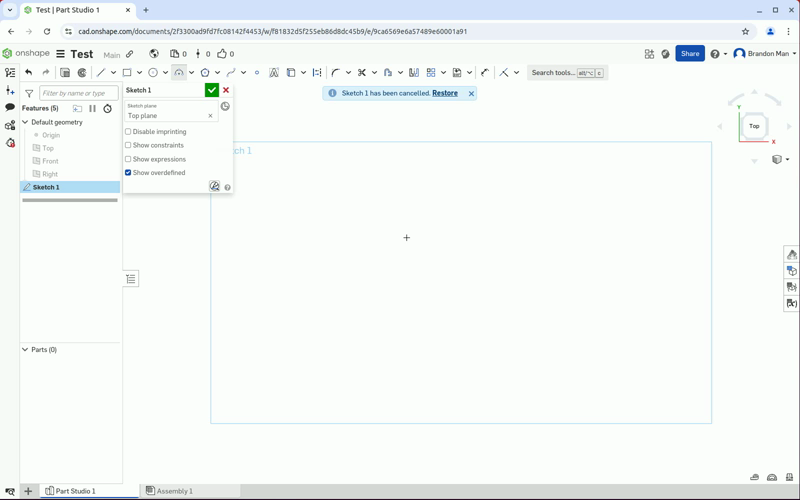
key_up(shift)
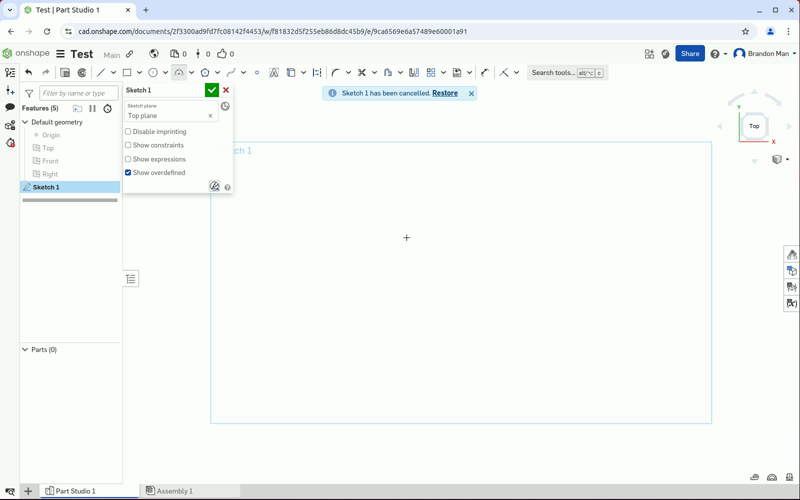
key_down(shift)
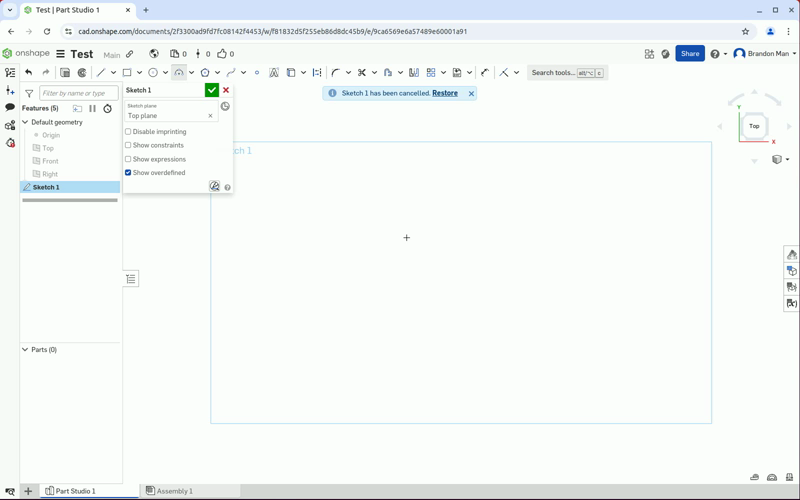
mouse_move(426, 239)
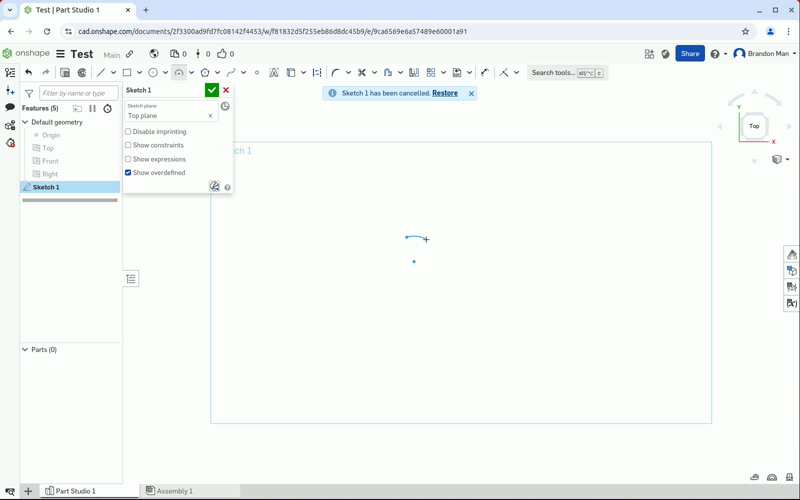
click(426, 239)
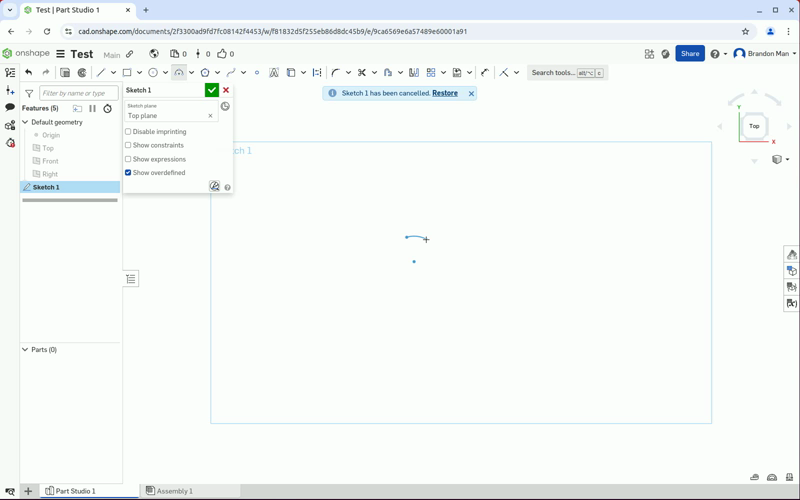
mouse_move(417, 232)
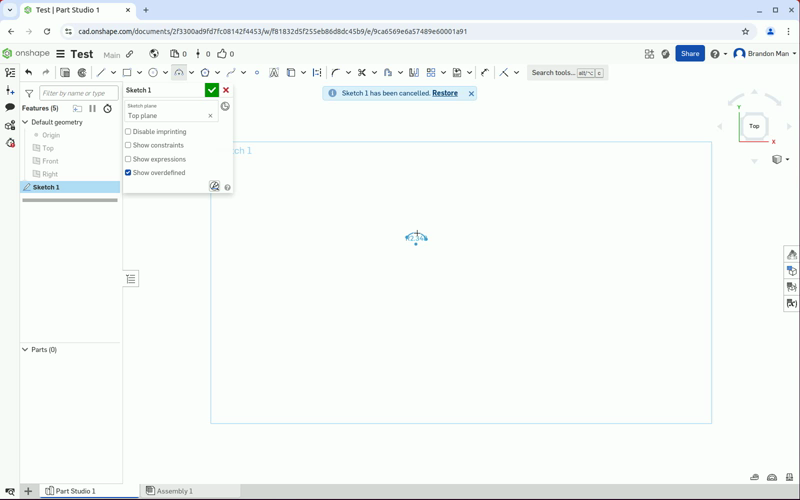
click(417, 232)
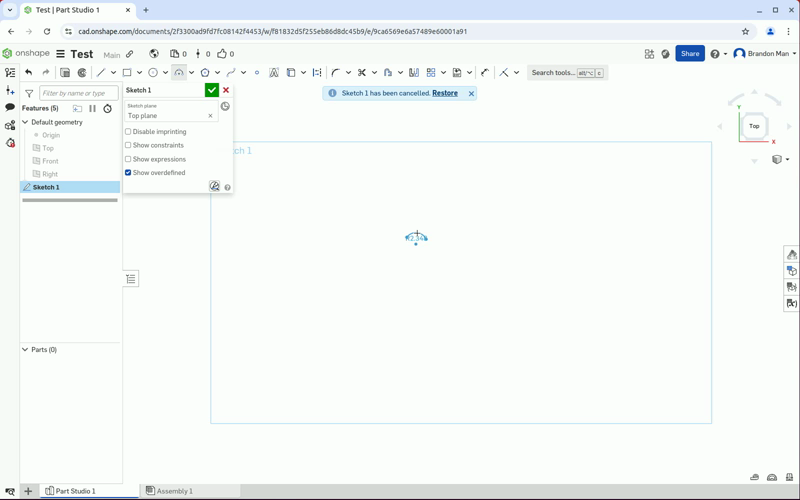
key_up(shift)
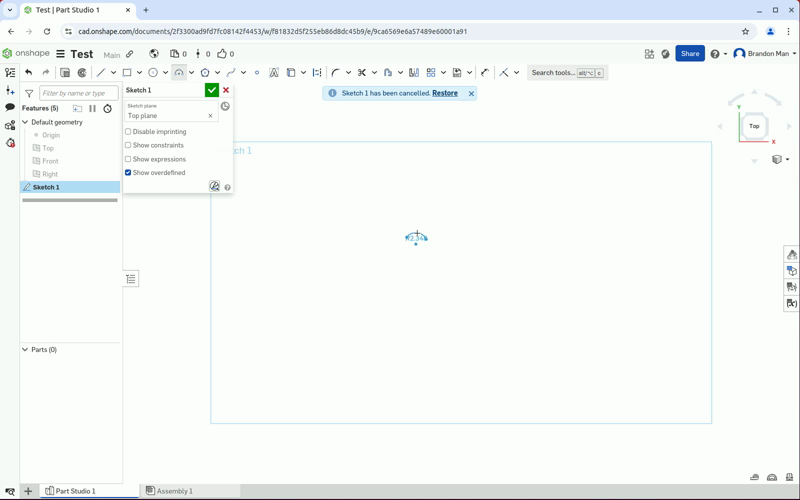
key(esc)
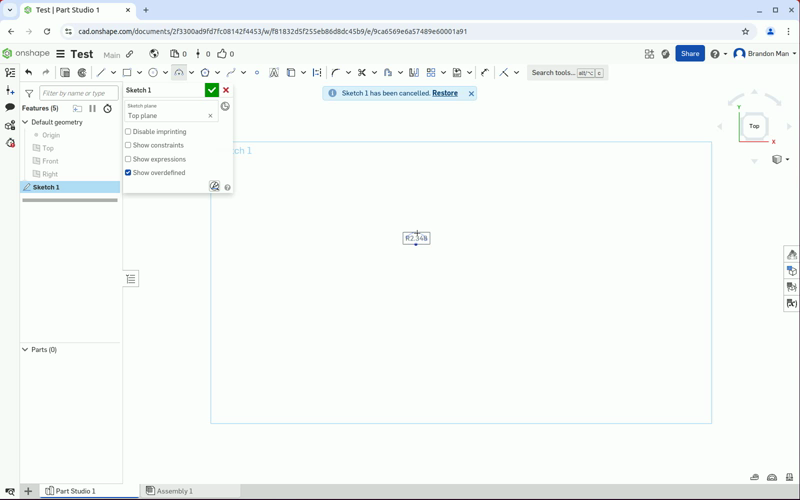
key(l)
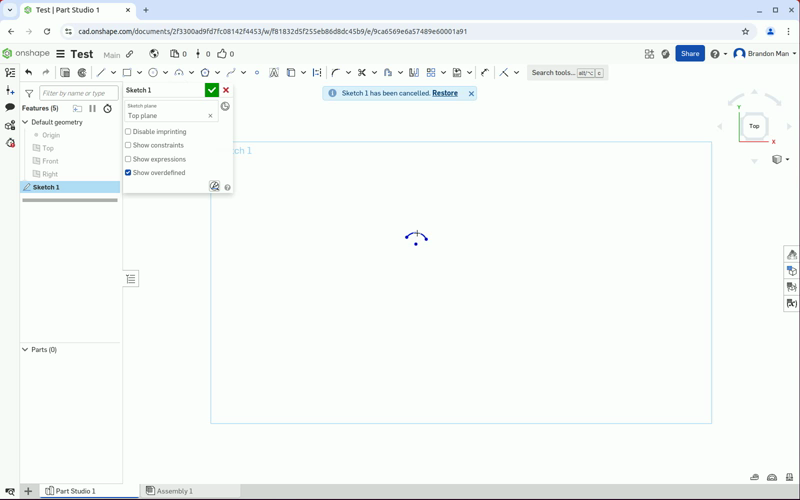
mouse_move(426, 239)
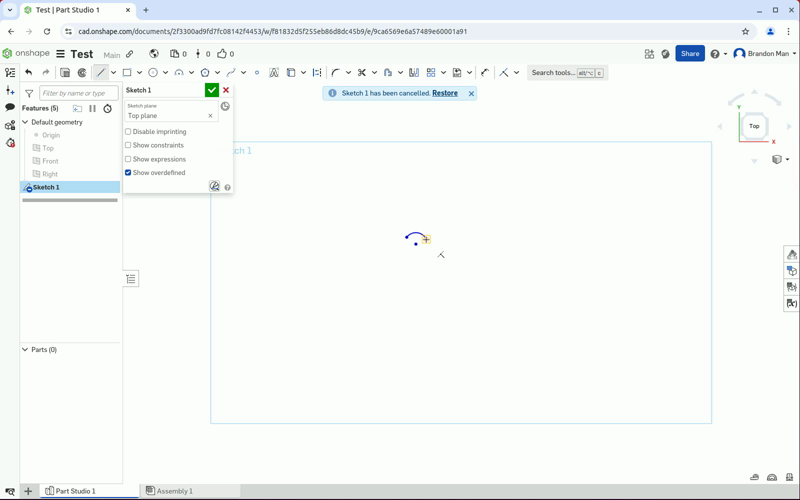
click(426, 239)
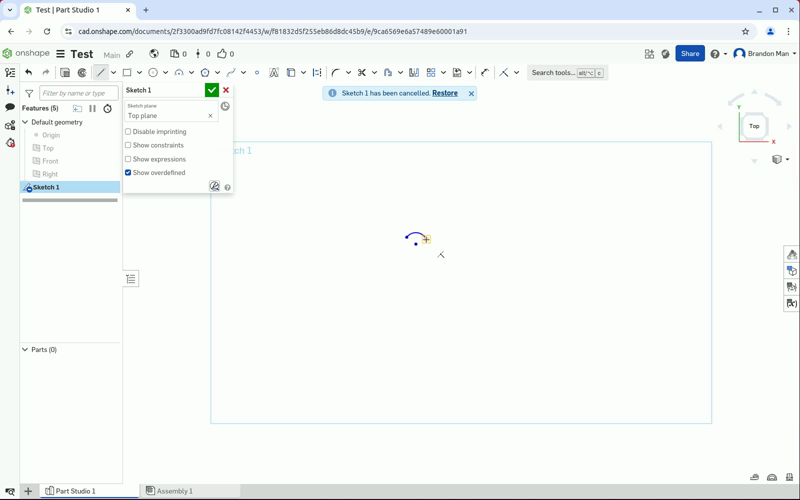
key_down(shift)
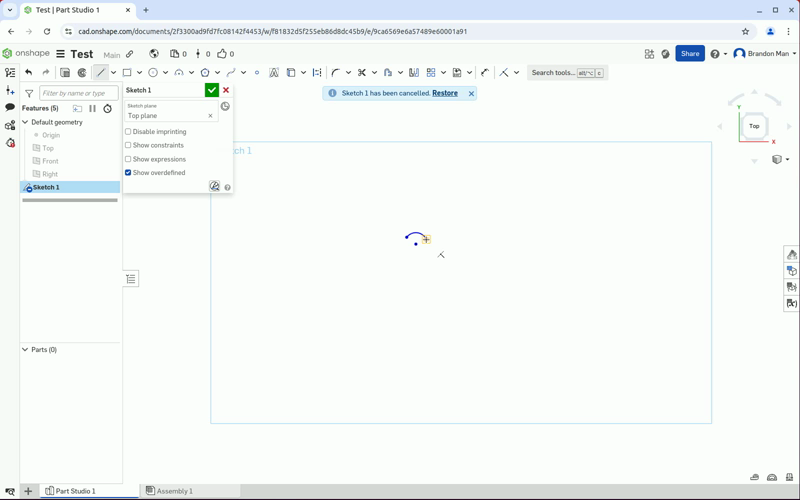
mouse_move(456, 239)
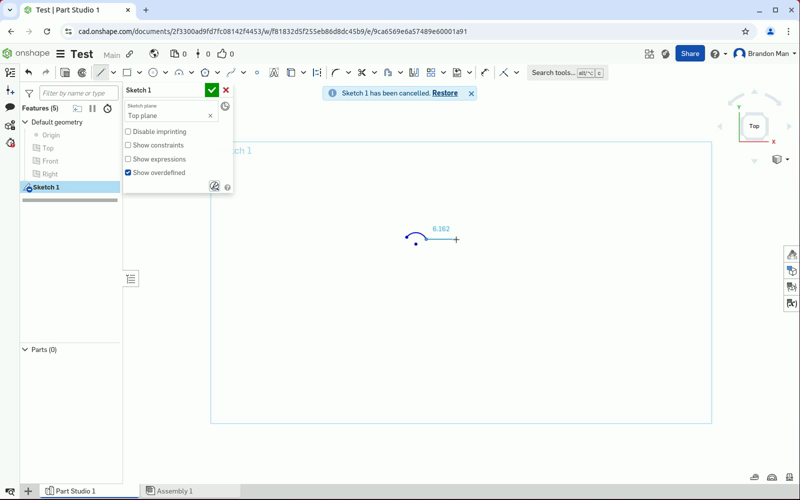
mouse_move(415, 215)
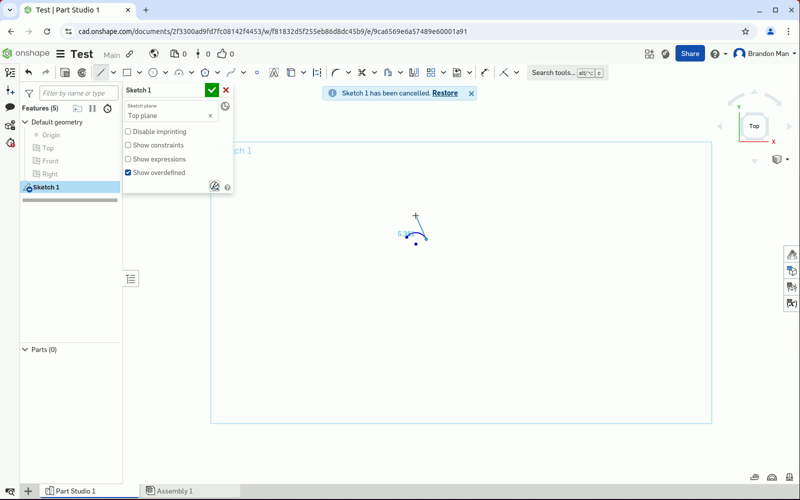
click(415, 215)
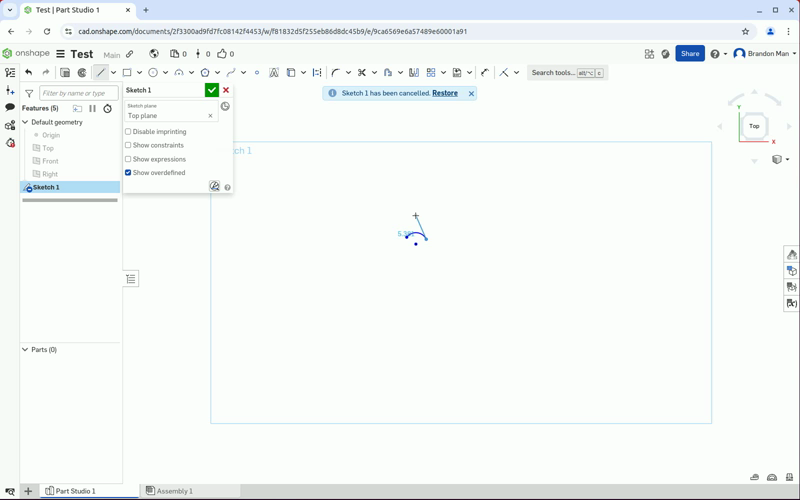
key_up(shift)
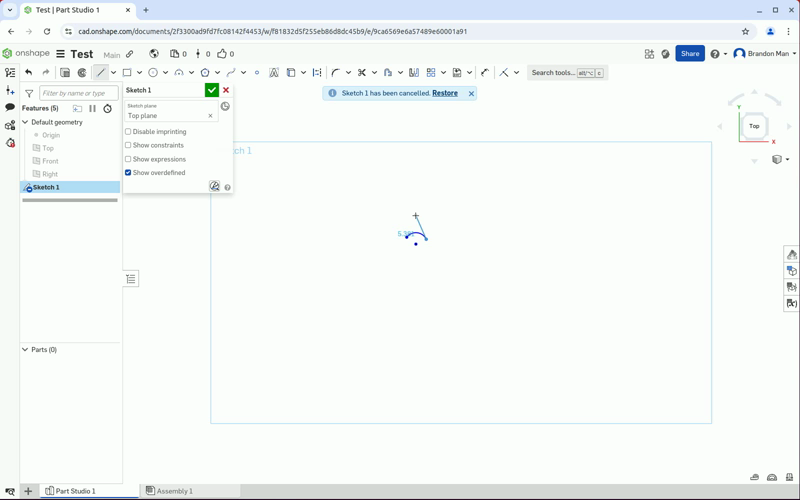
mouse_move(445, 215)
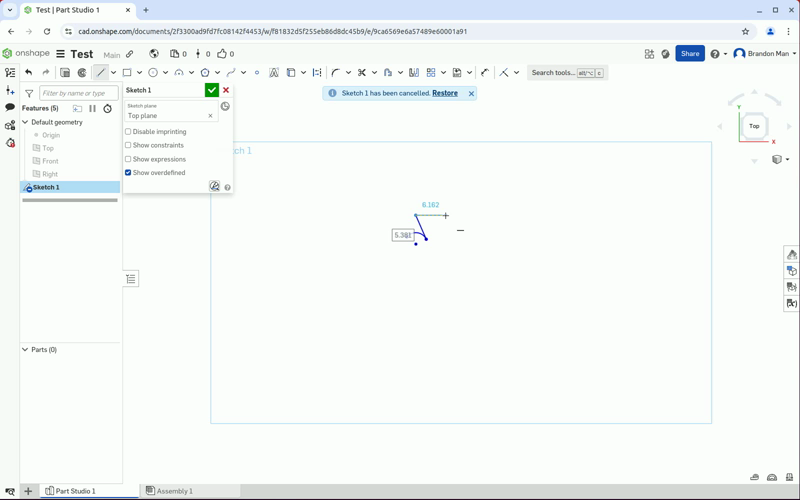
key_down(shift)
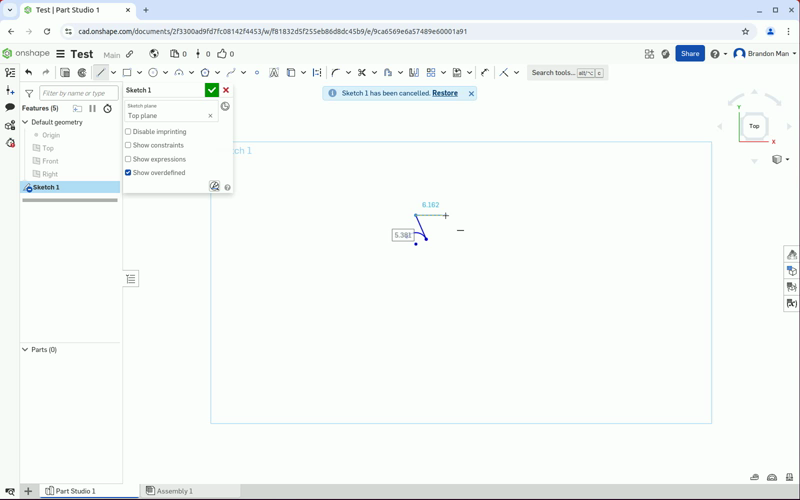
mouse_move(406, 237)
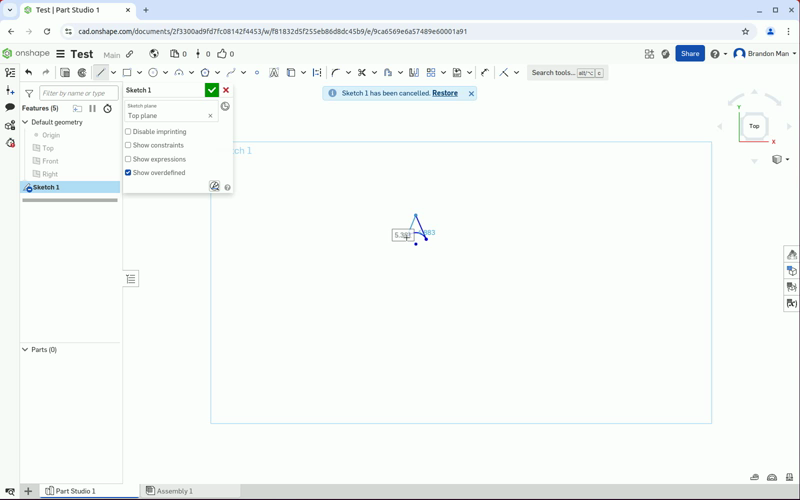
key_up(shift)
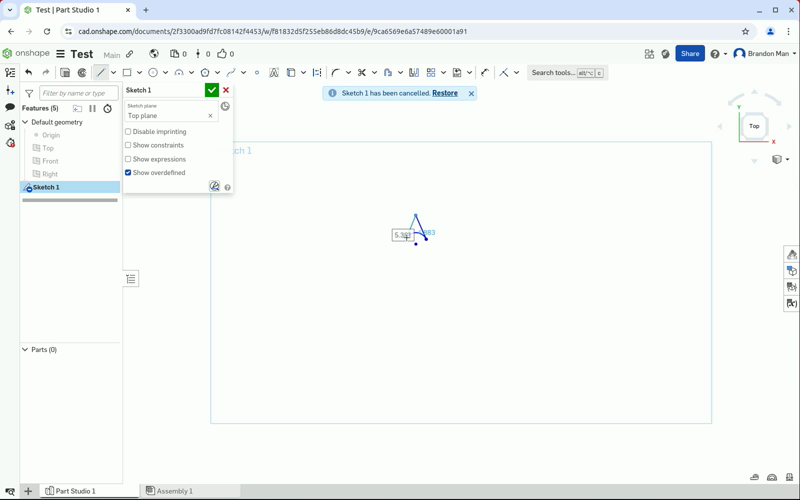
click(406, 237)
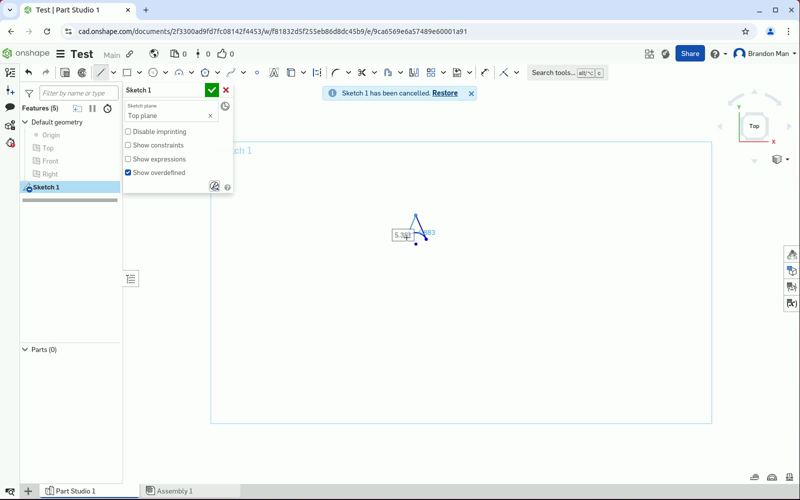
key(esc)
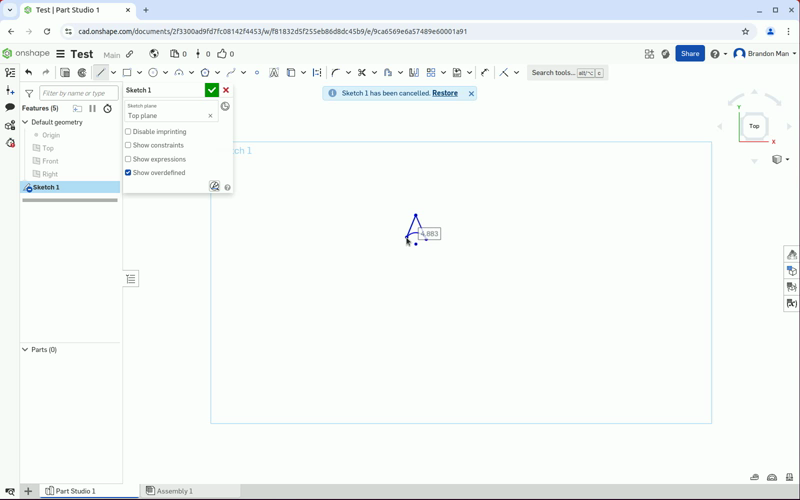
mouse_move(408, 234)
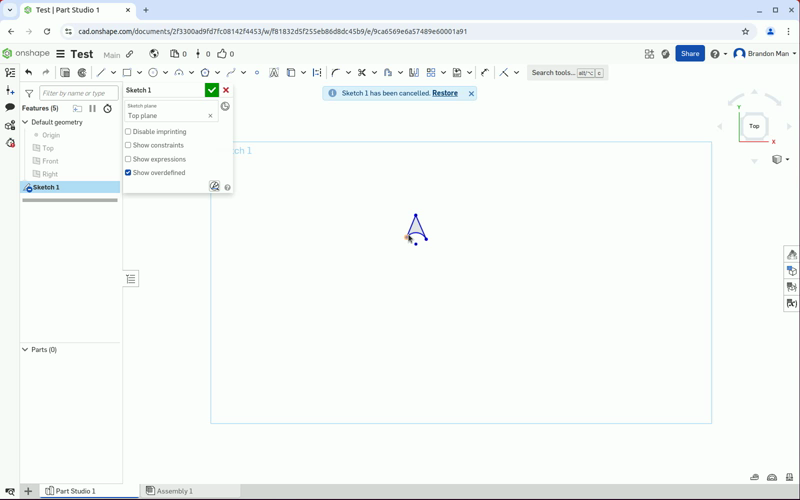
scroll(6)
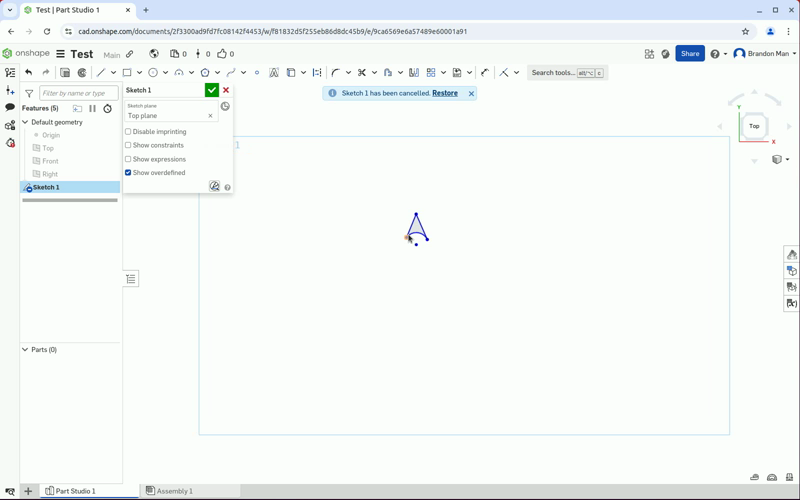
scroll(6)
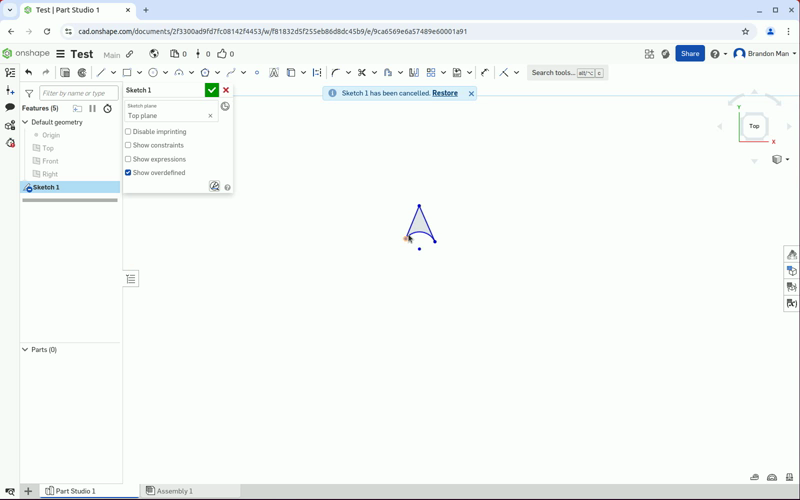
scroll(6)
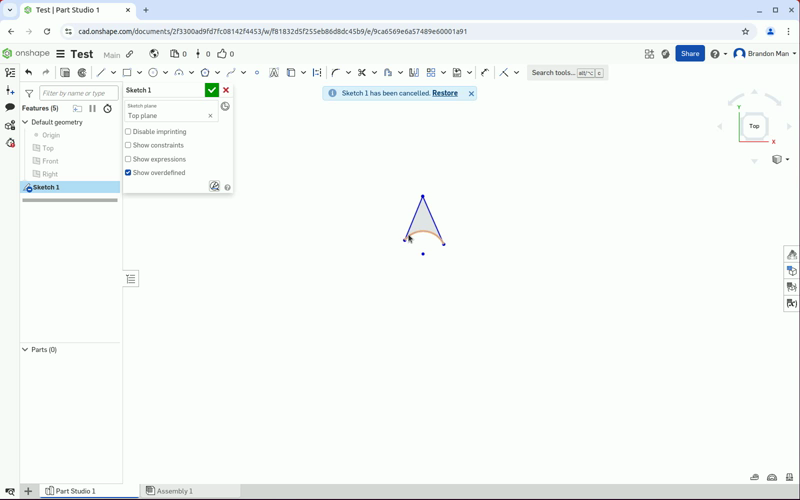
scroll(6)
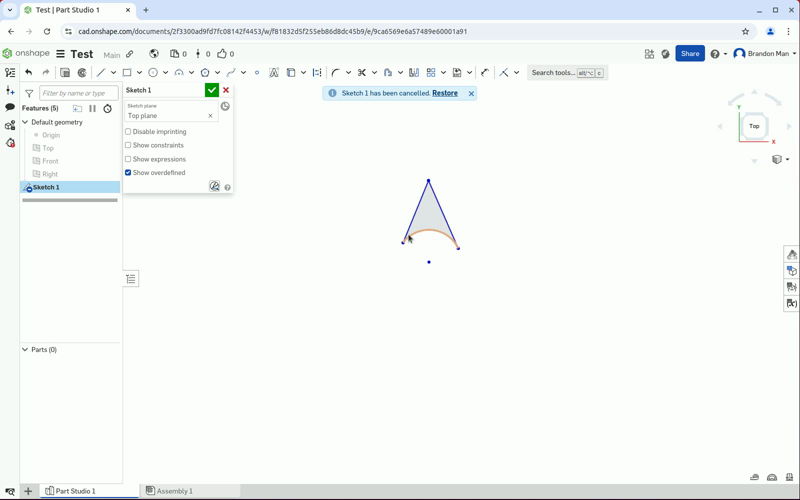
scroll(6)
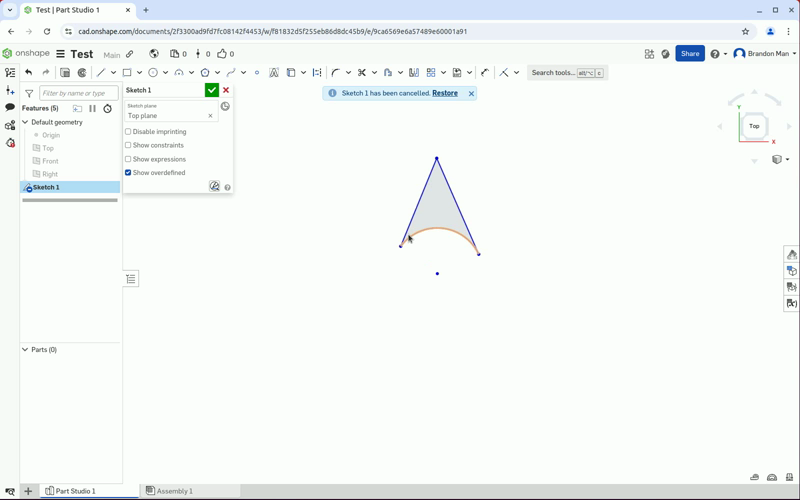
scroll(6)
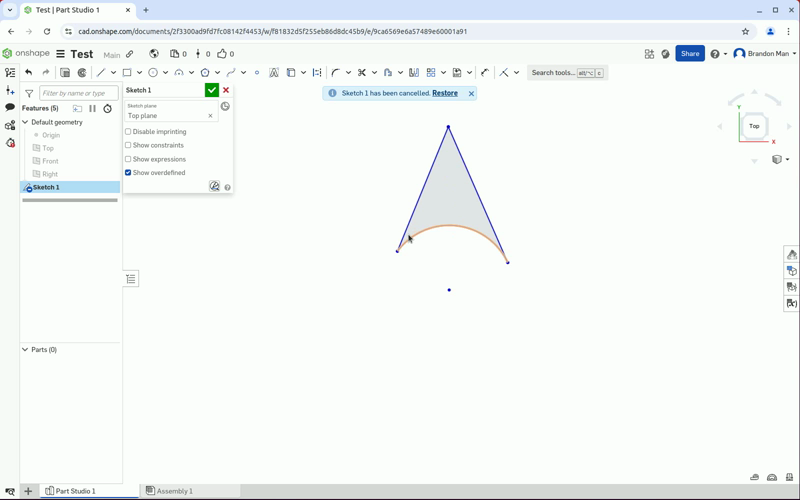
scroll(6)
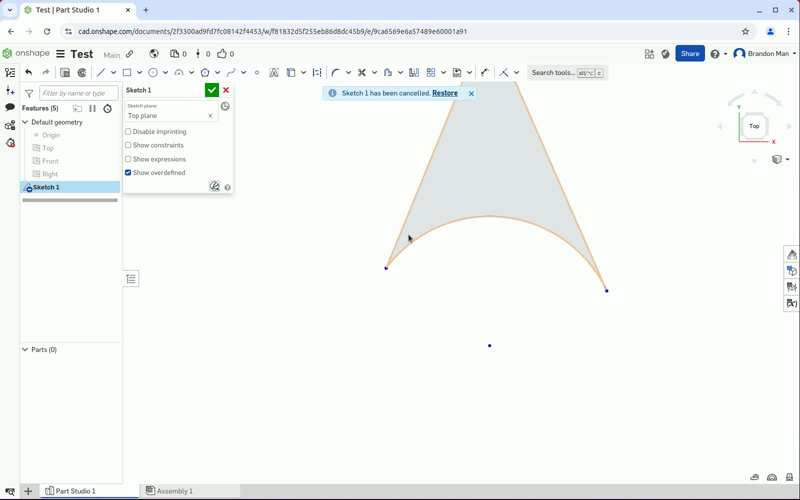
click(408, 234)
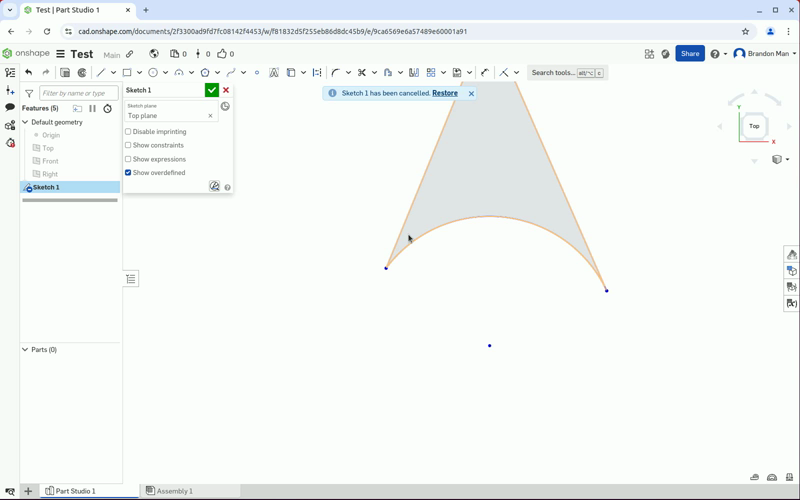
scroll(-6)
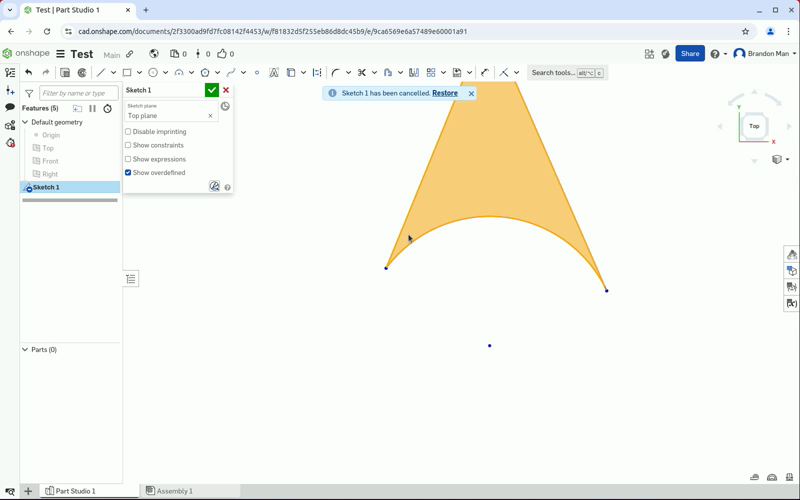
scroll(-6)
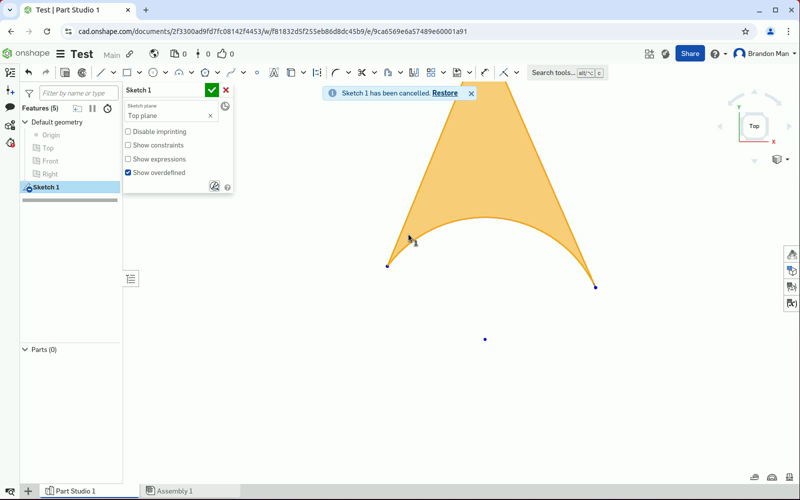
scroll(-6)
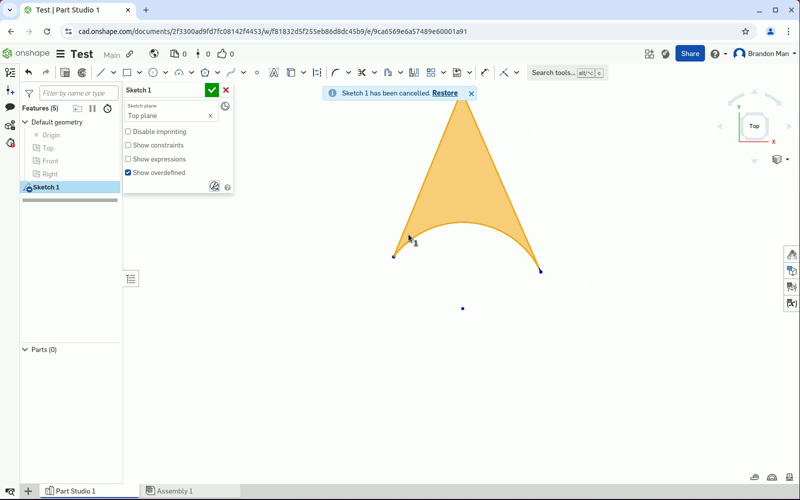
scroll(-6)
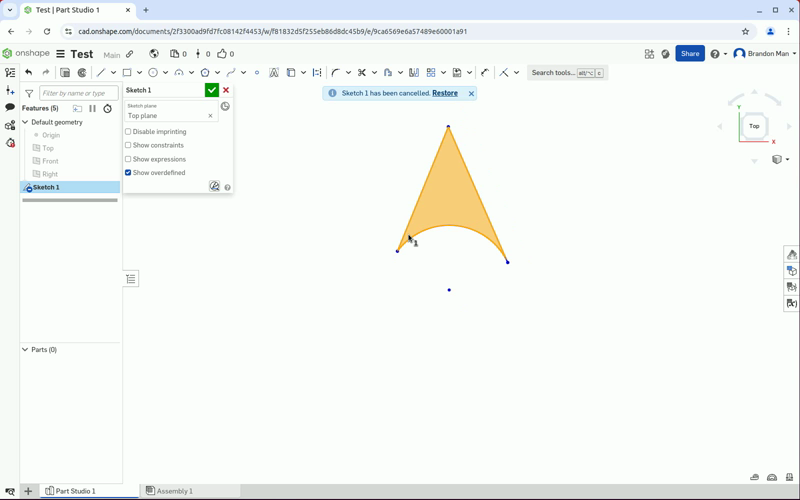
scroll(-6)
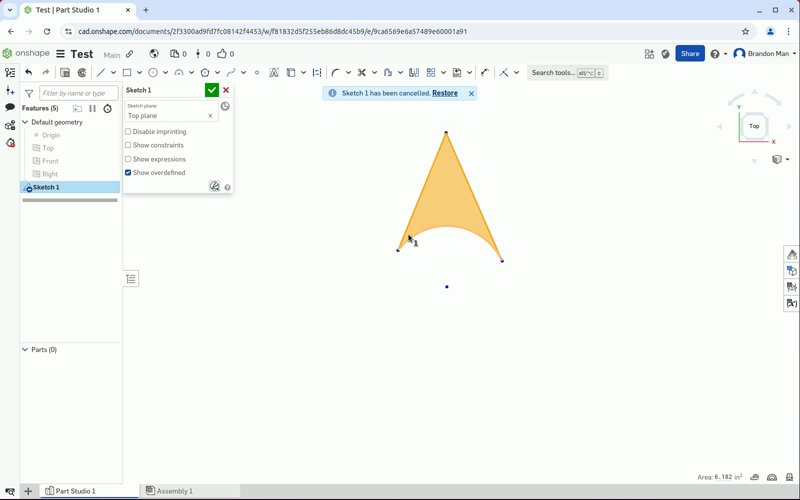
scroll(-6)
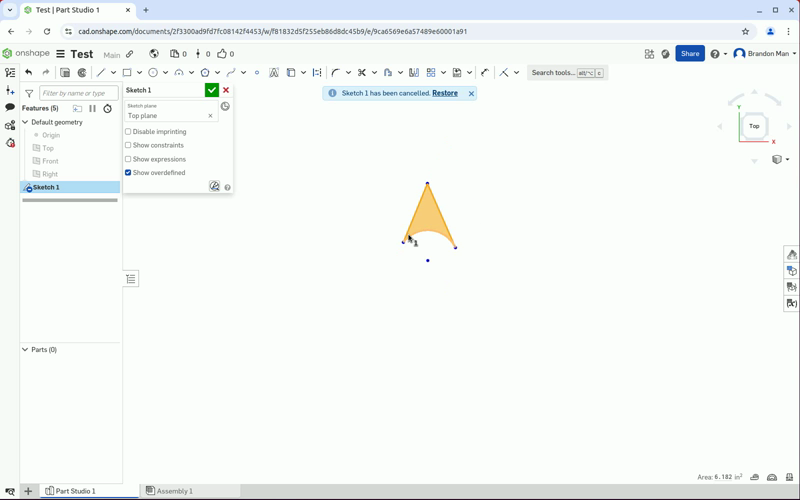
scroll(-6)
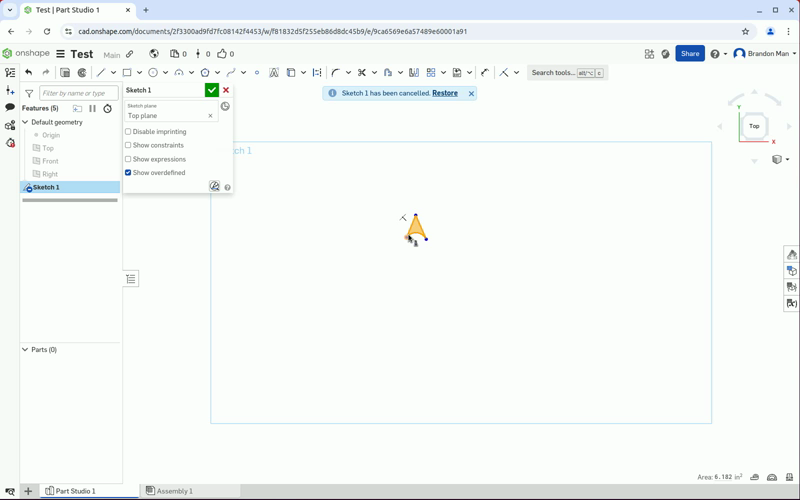
mouse_move(73, 352)
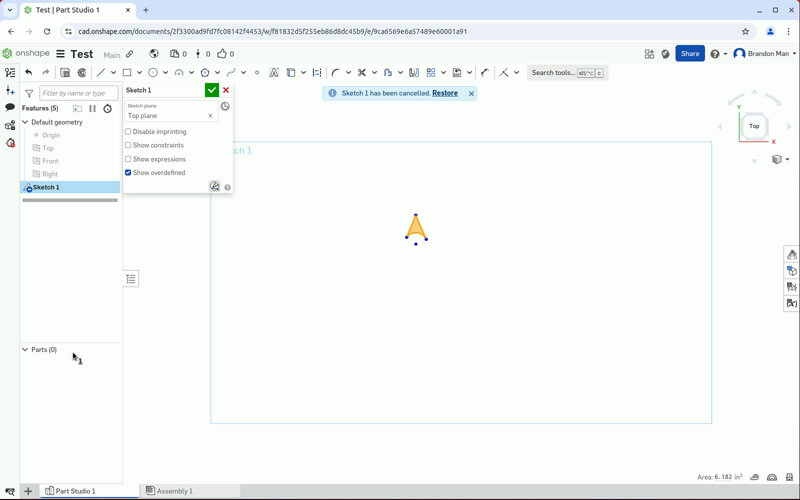
key(shift+y)
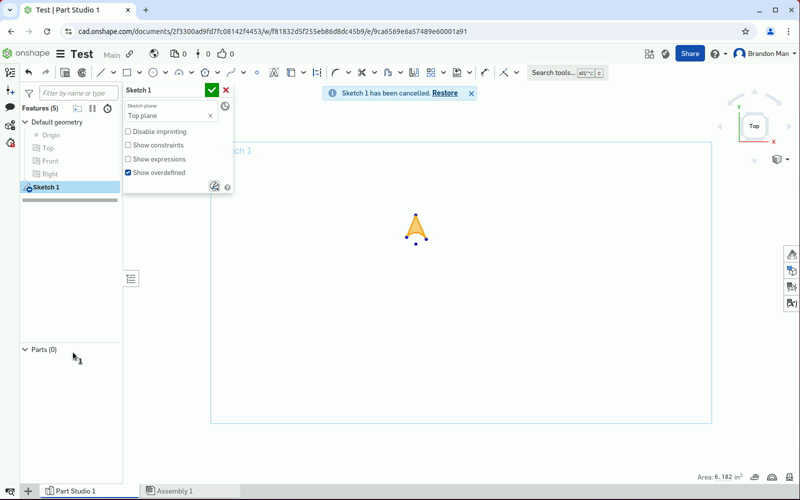
key(shift+e)
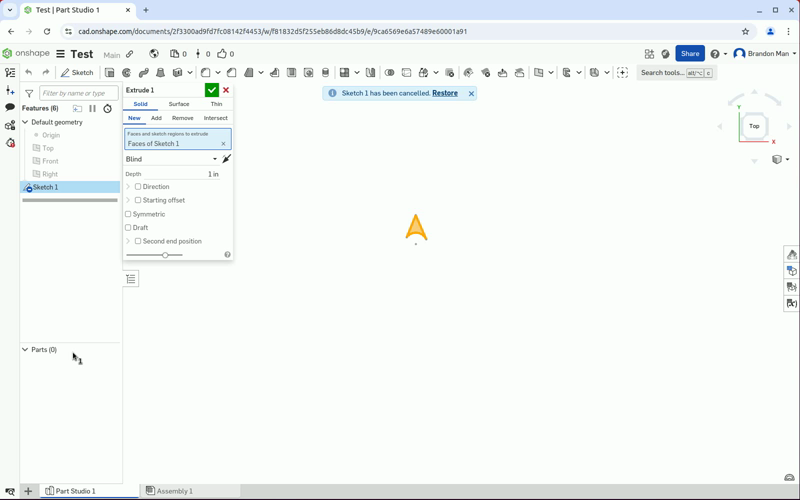
mouse_move(143, 106)
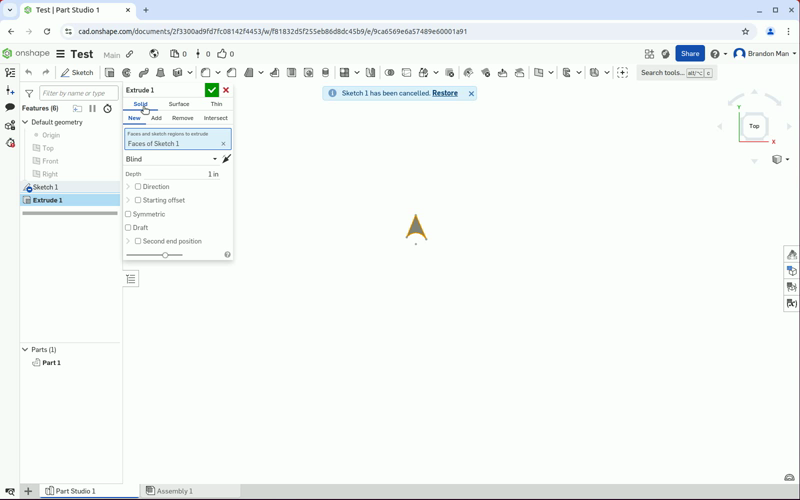
click(143, 106)
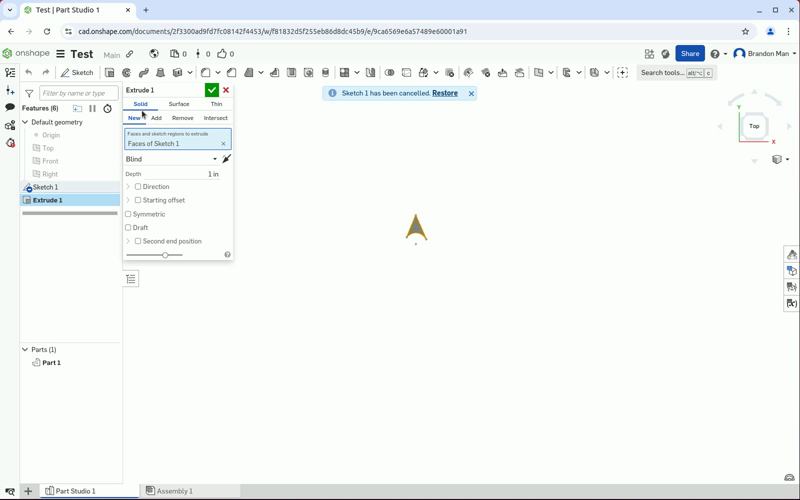
mouse_move(137, 120)
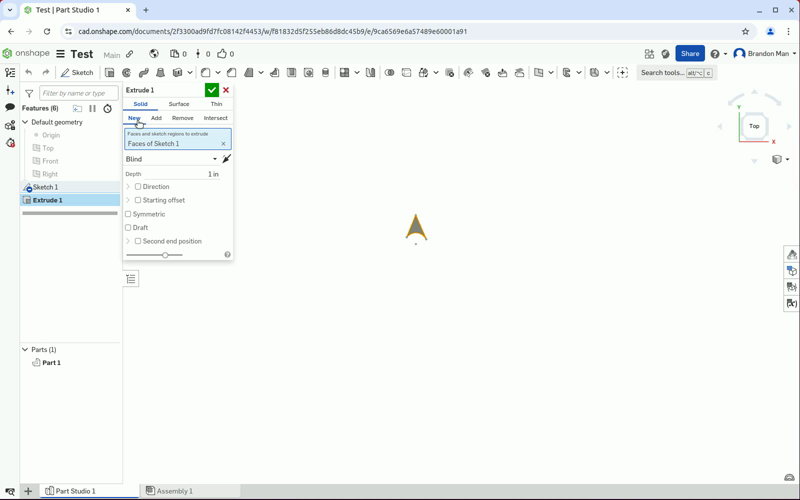
click(137, 120)
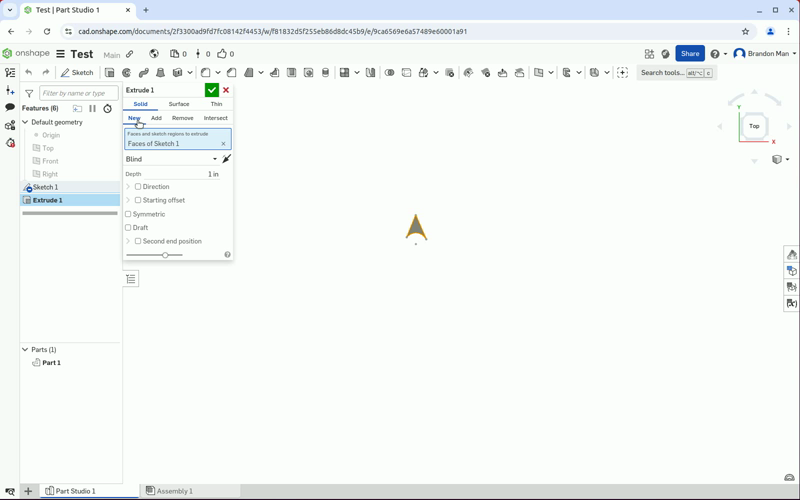
key(tab, 4)
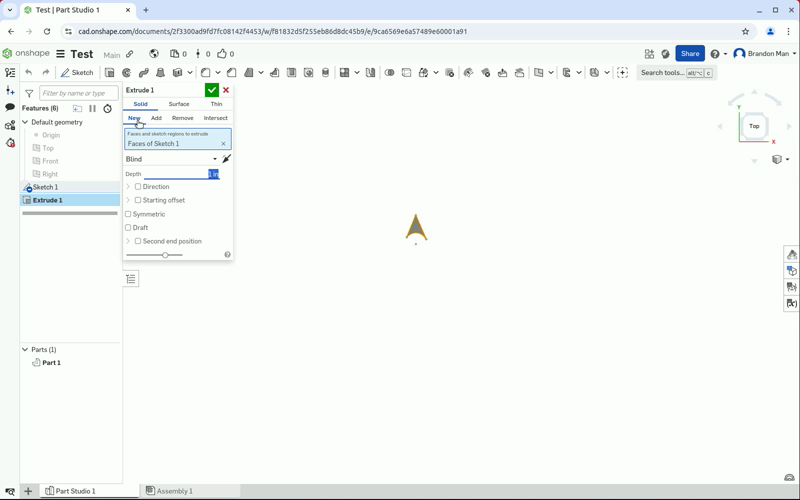
text(19.016)
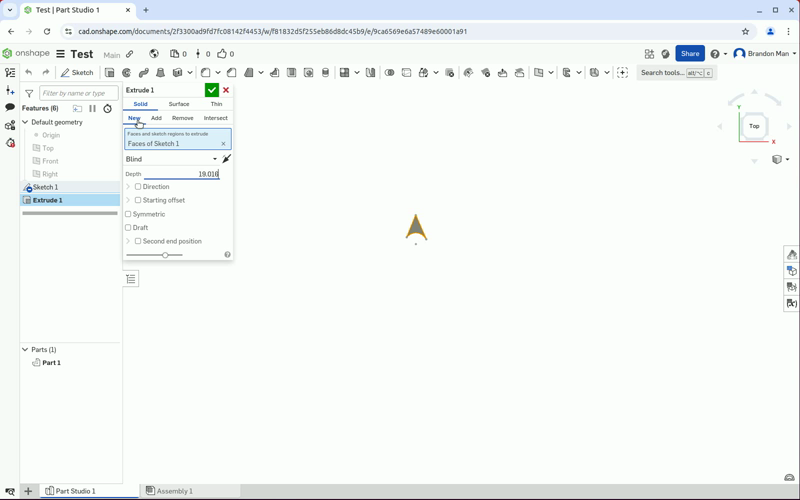
key(enter)
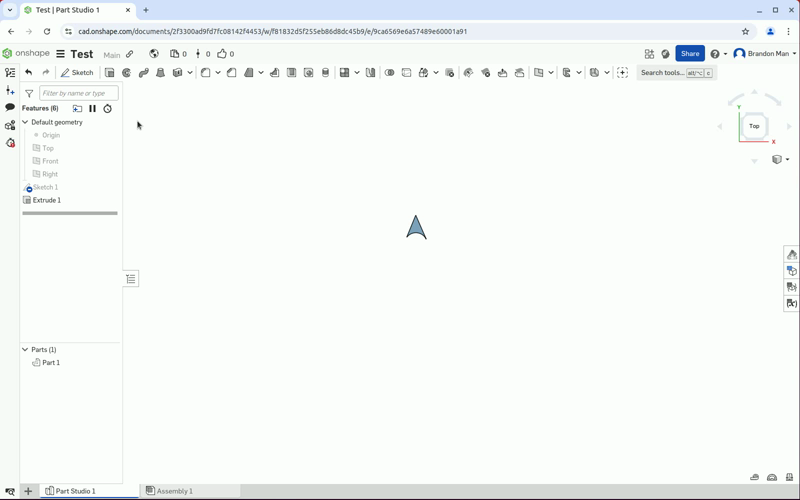
key(shift+h)
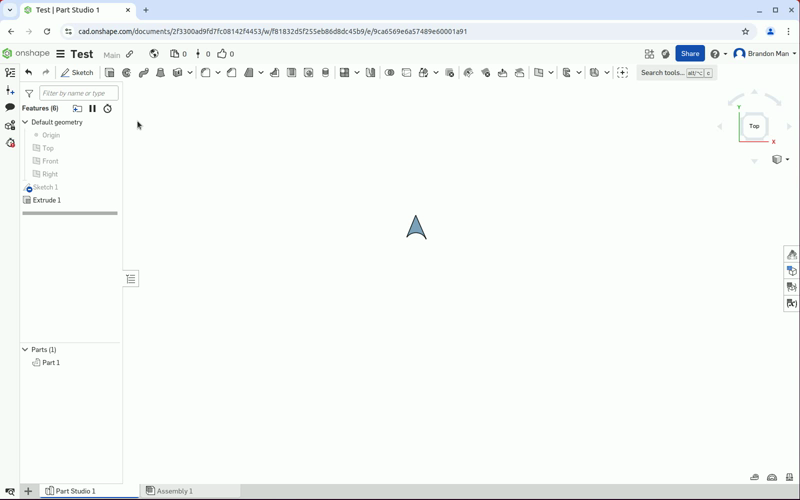
key(shift+h)
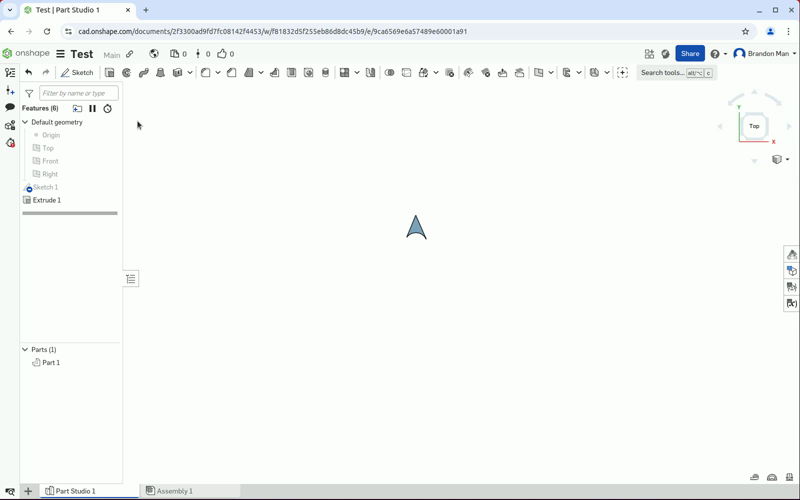
mouse_move(73, 189)
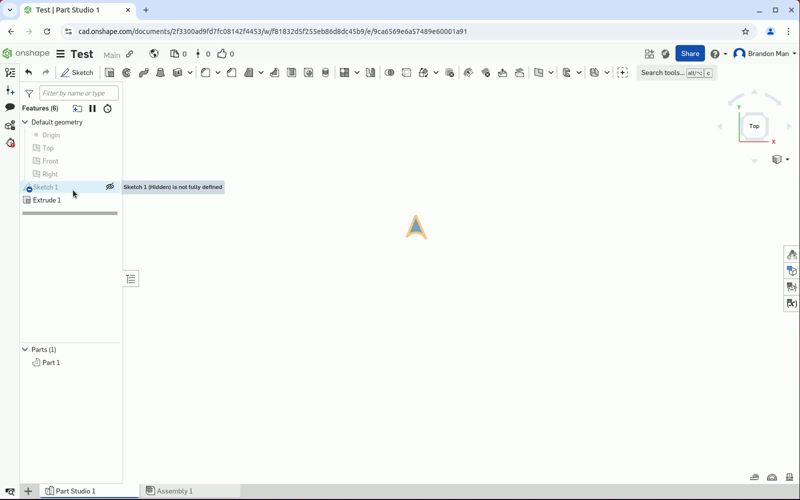
click(73, 189)
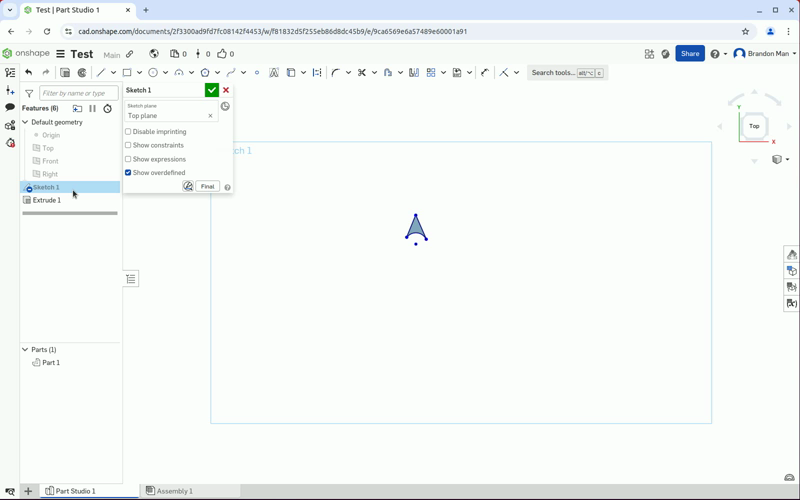
mouse_move(229, 92)
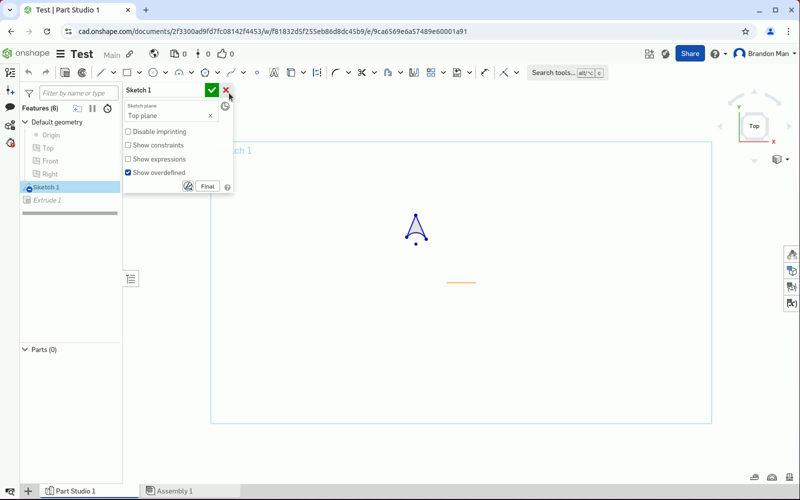
click(229, 92)
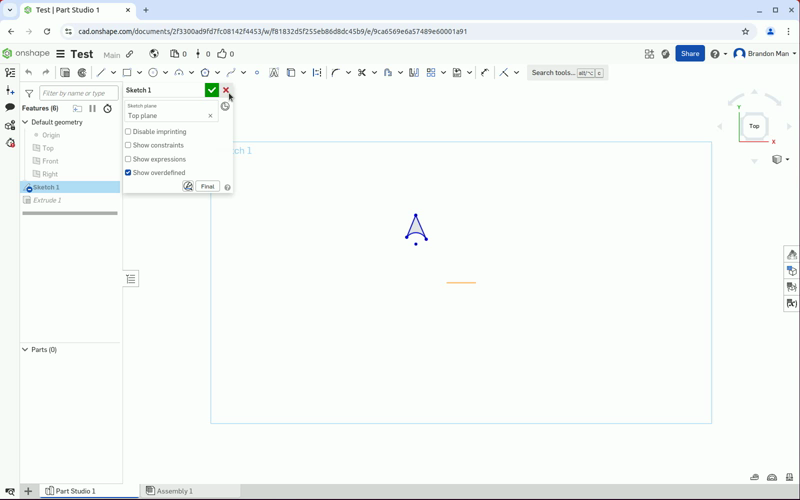
key(shift+s)
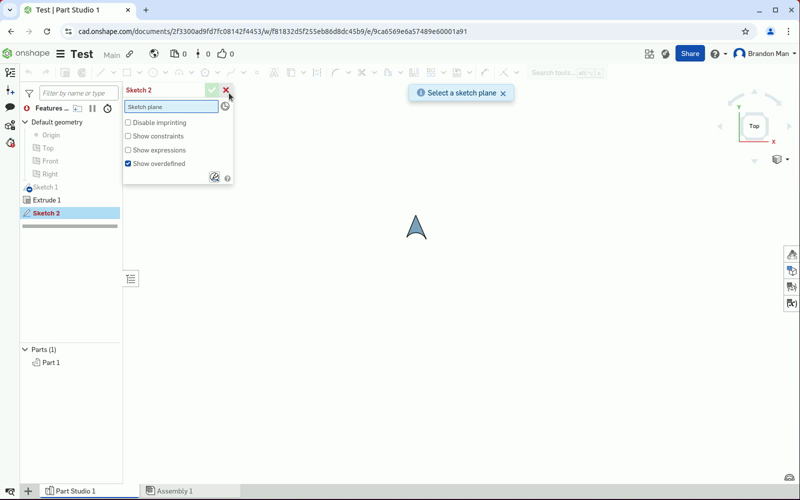
mouse_move(73, 150)
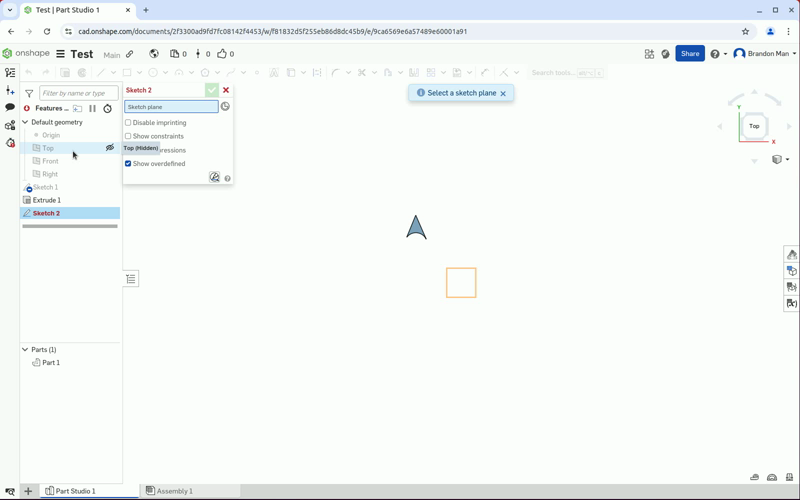
click(73, 150)
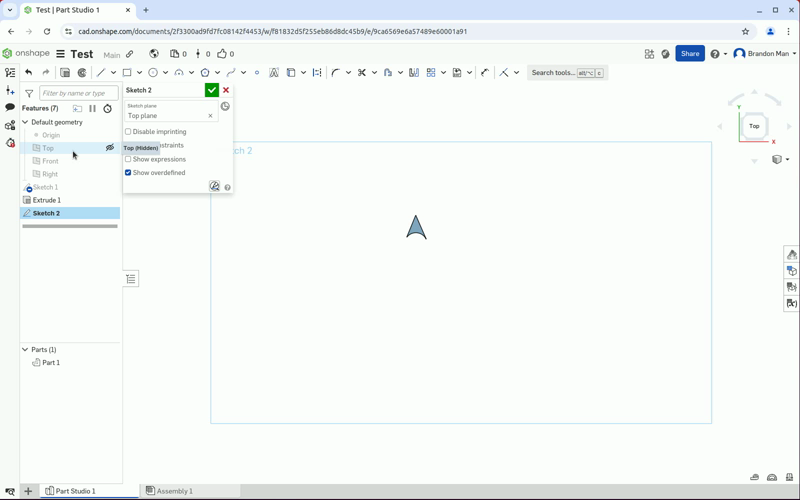
mouse_move(73, 352)
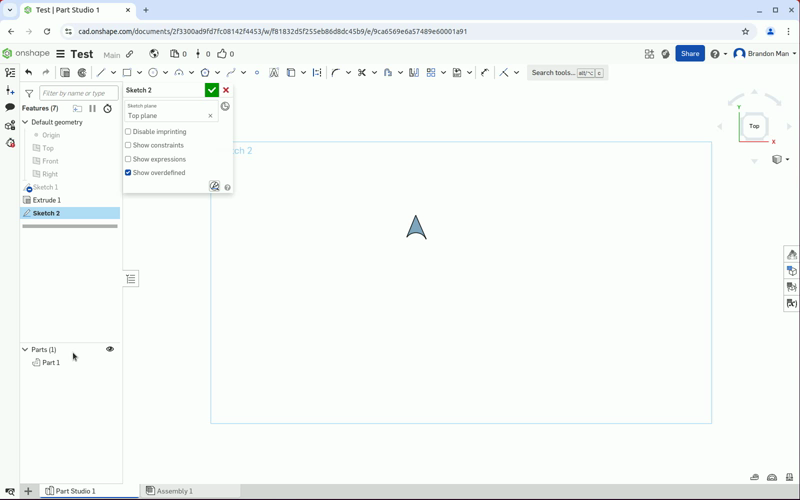
key(y)
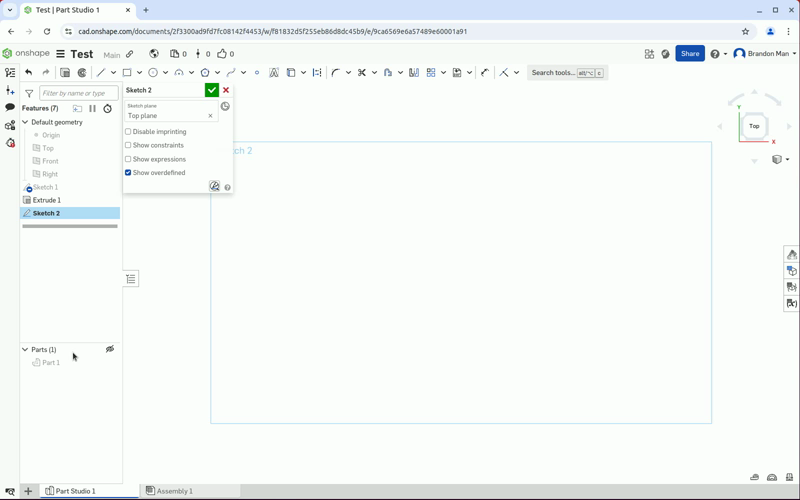
key(a)
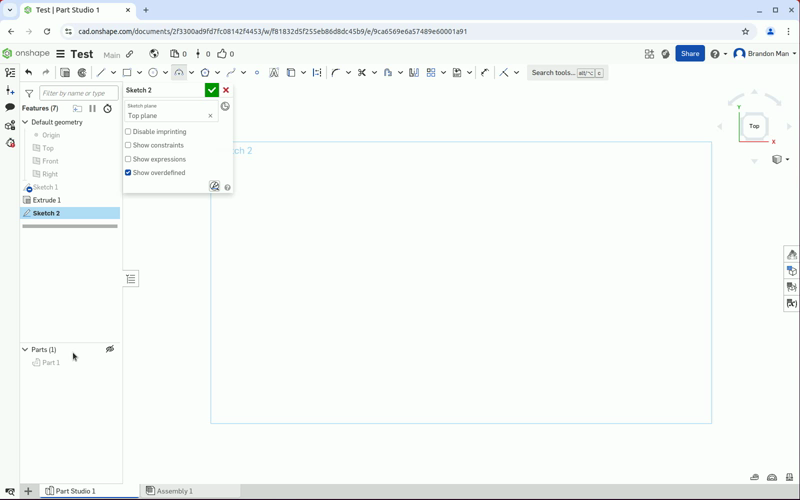
key_down(shift)
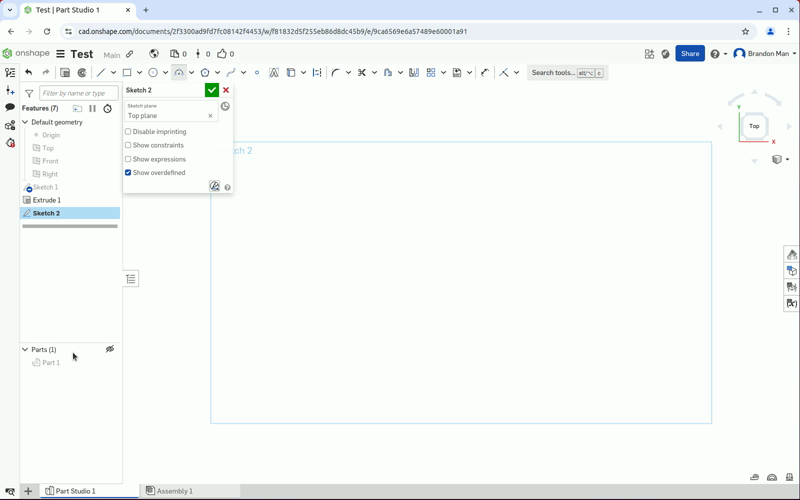
mouse_move(450, 239)
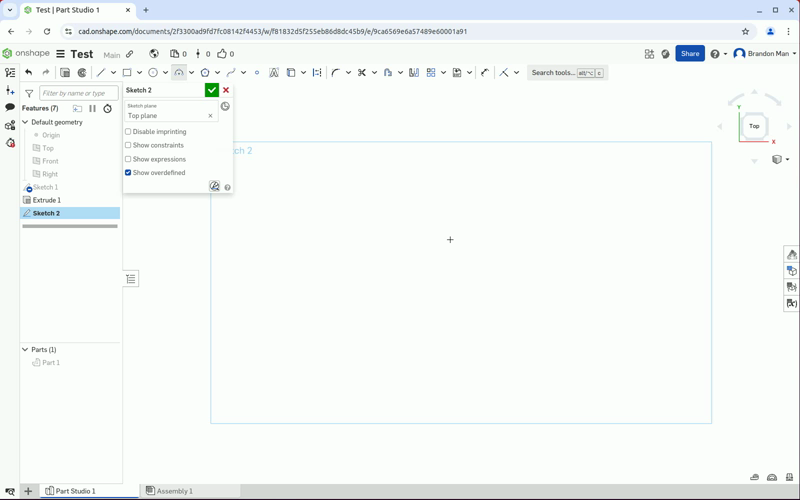
click(450, 239)
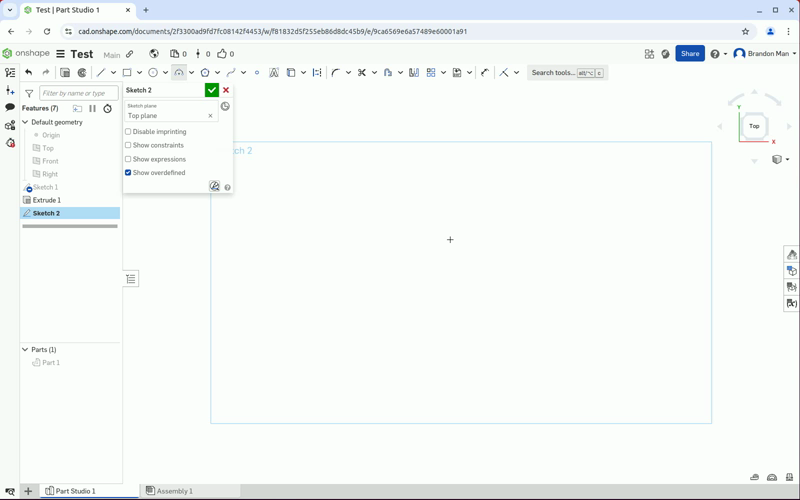
key_up(shift)
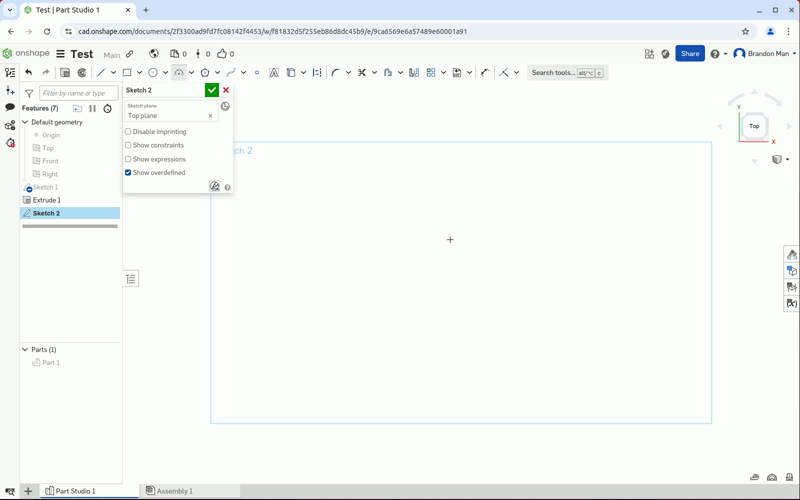
key_down(shift)
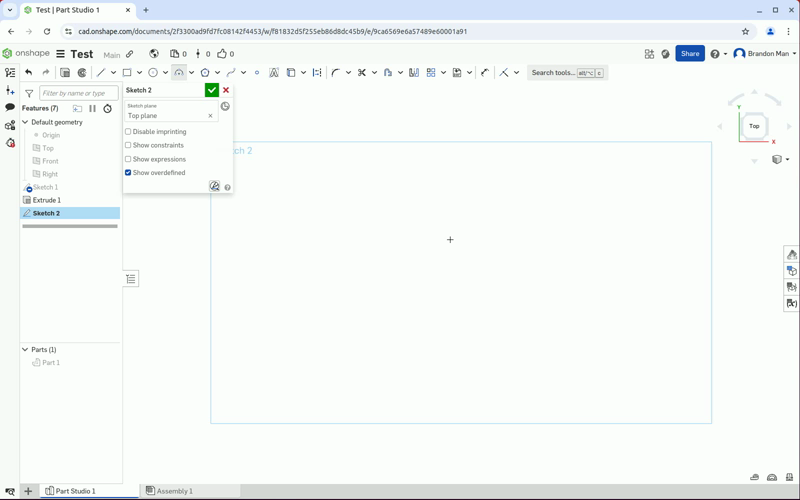
mouse_move(478, 240)
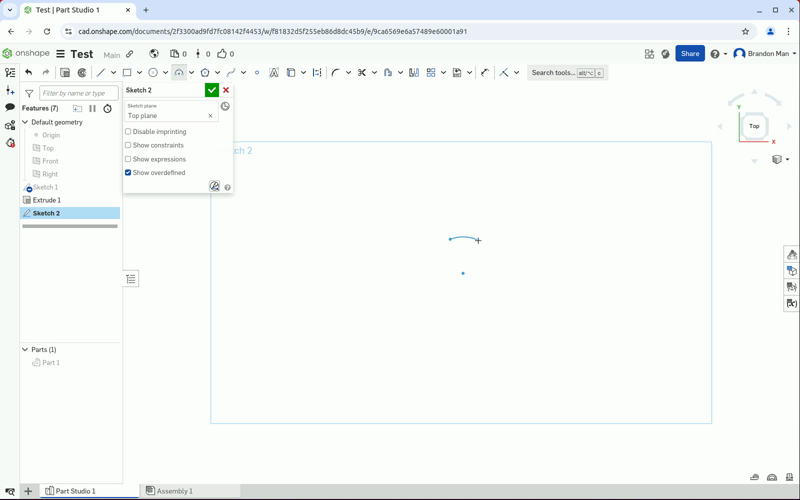
click(478, 240)
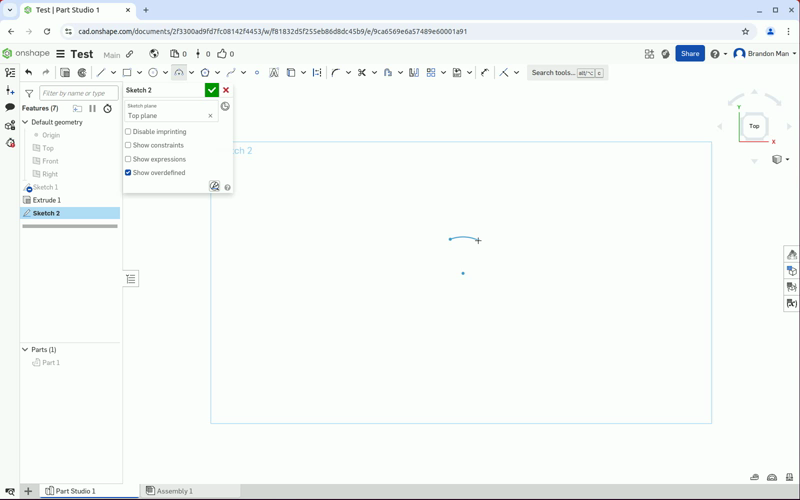
mouse_move(464, 232)
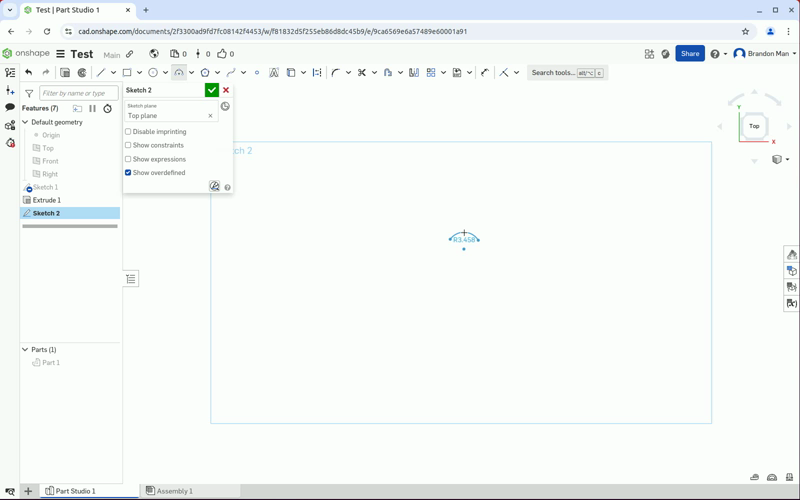
click(464, 232)
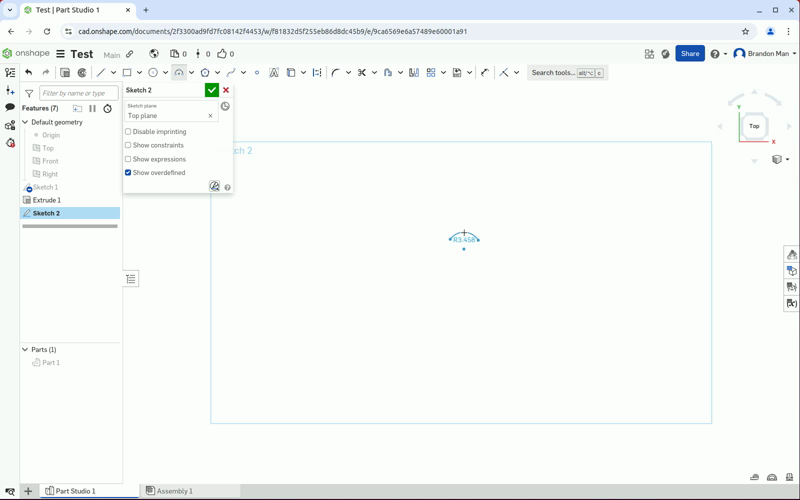
key_up(shift)
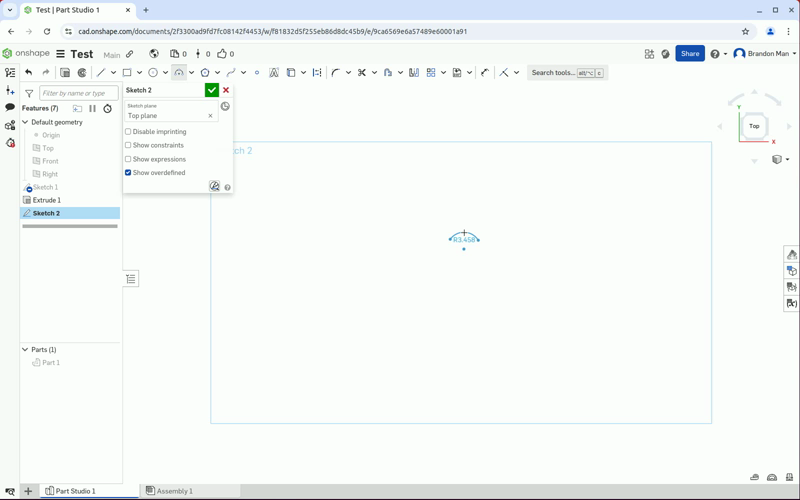
key(esc)
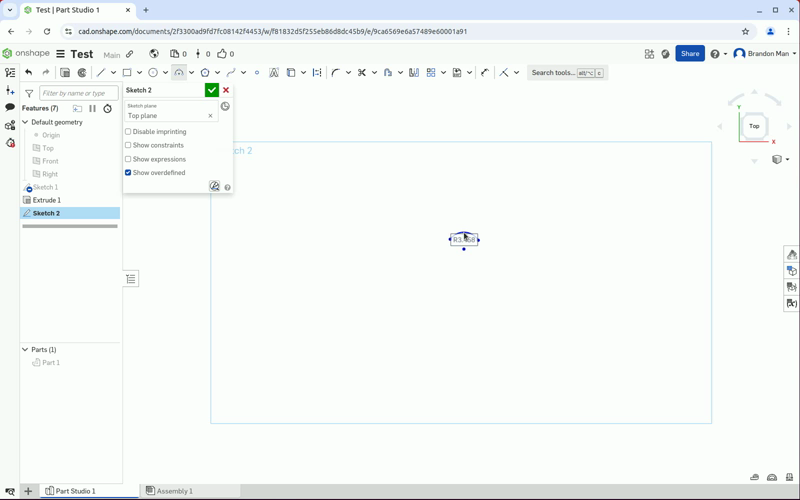
key(l)
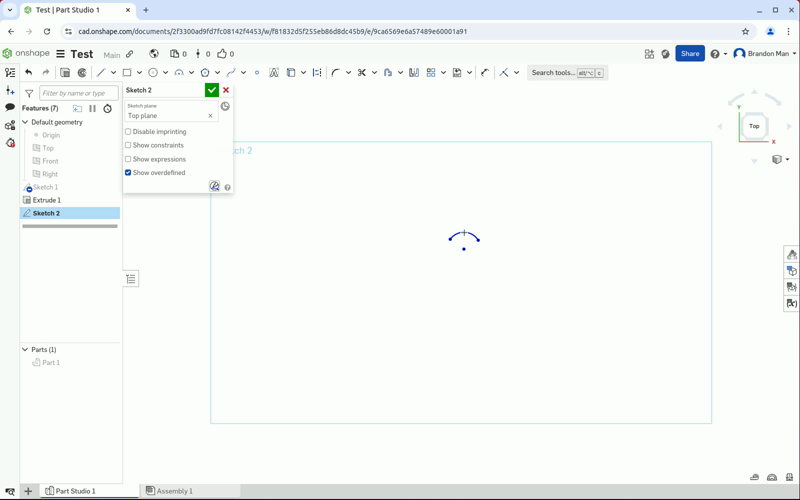
mouse_move(478, 240)
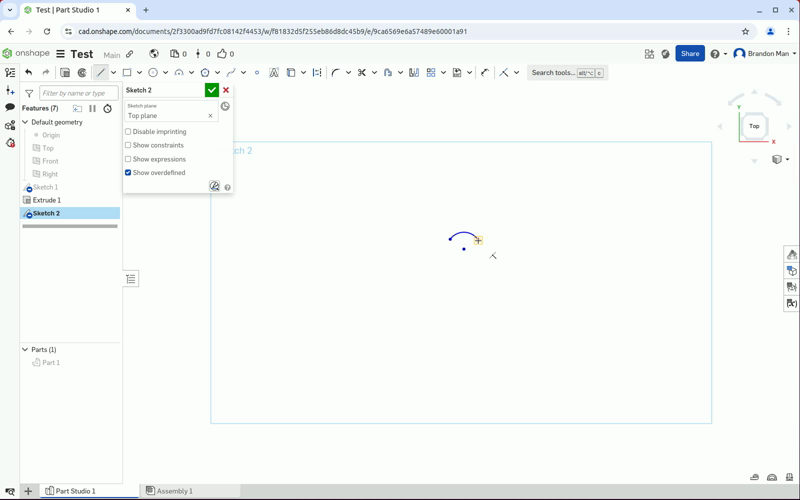
click(478, 240)
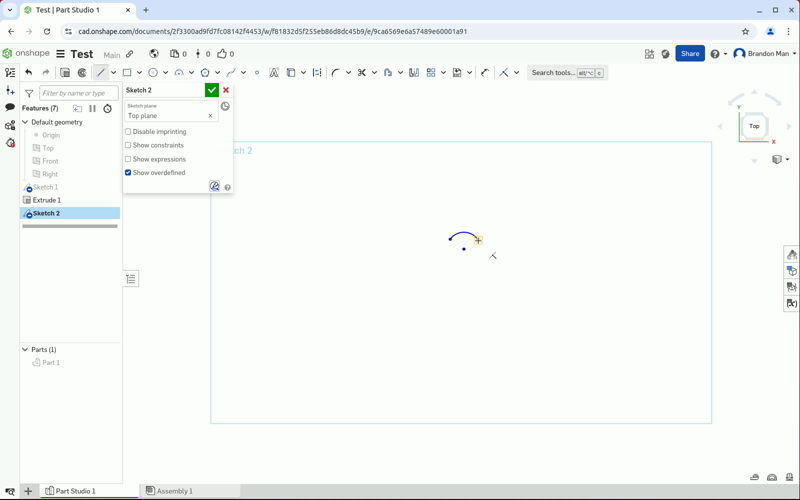
key_down(shift)
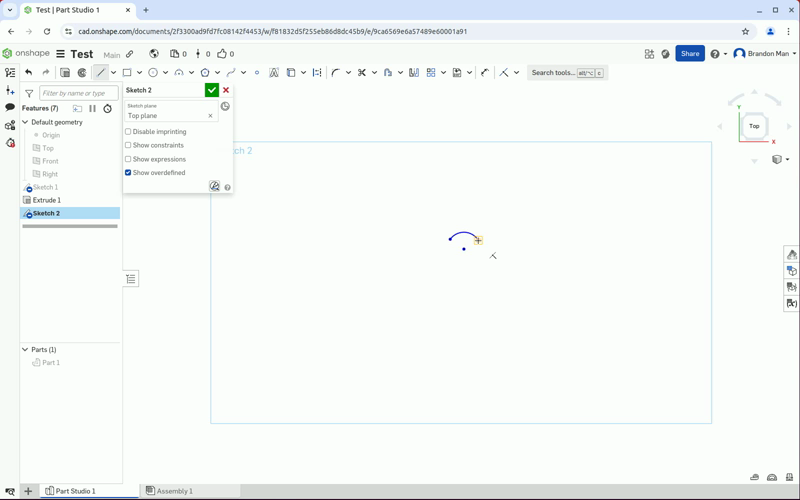
mouse_move(508, 240)
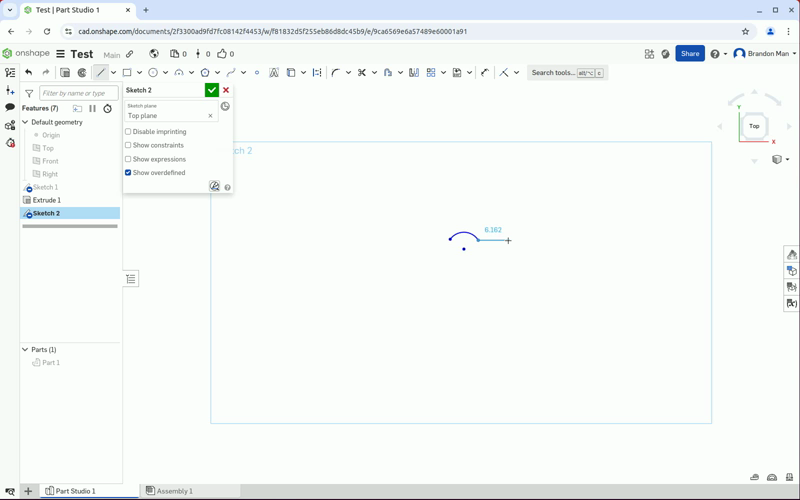
mouse_move(465, 215)
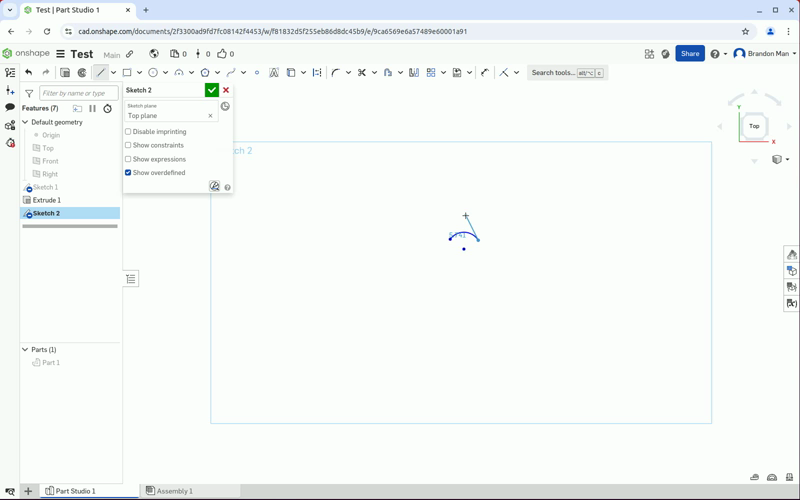
click(465, 215)
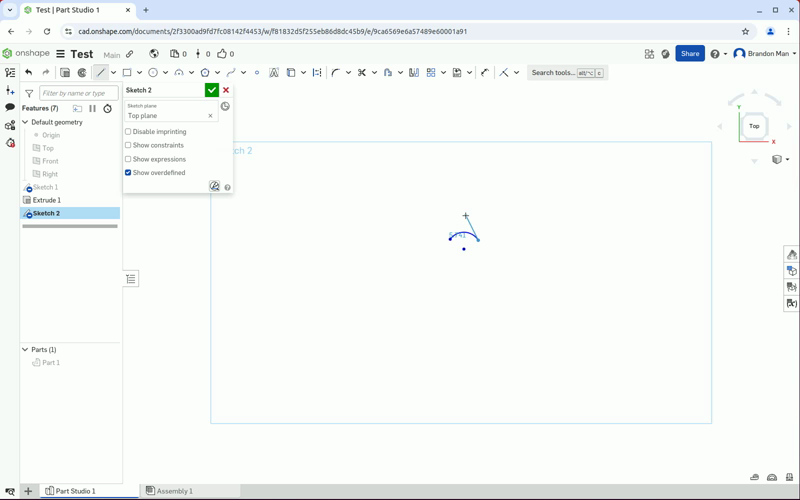
key_up(shift)
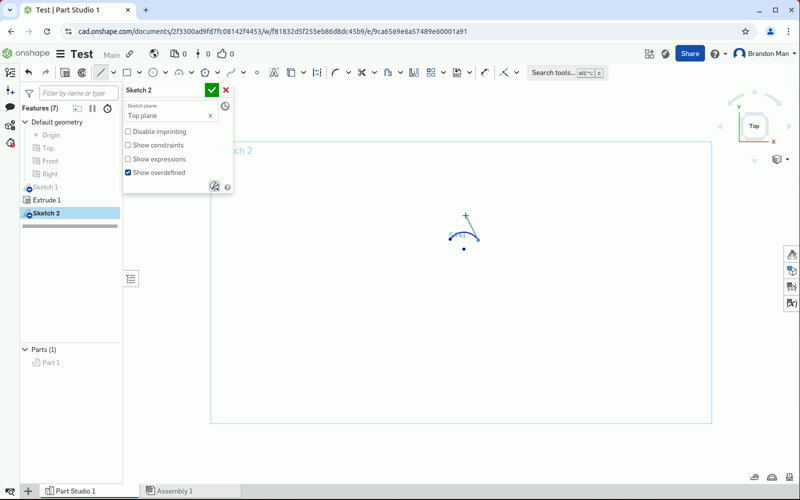
mouse_move(495, 215)
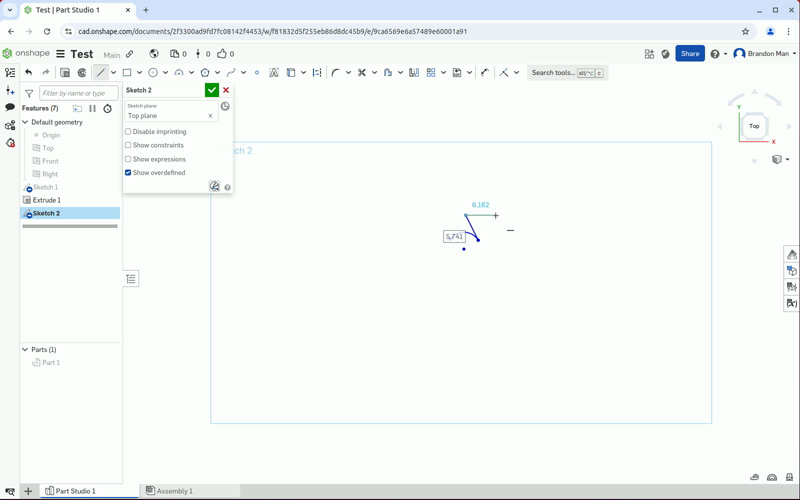
key_down(shift)
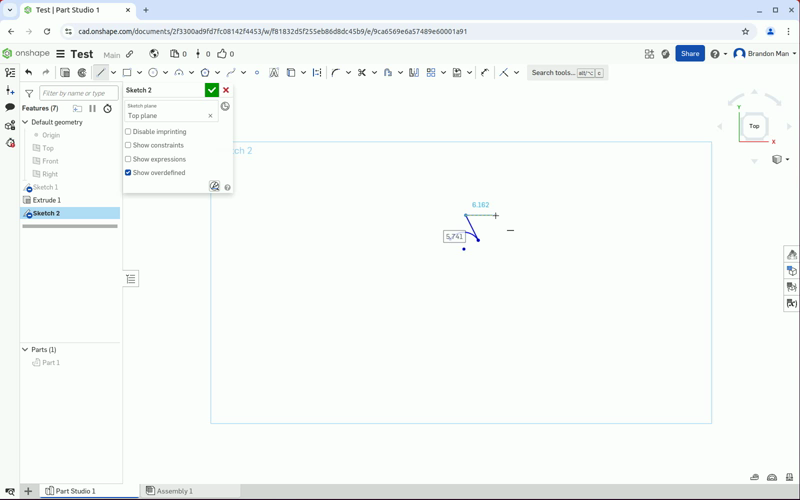
mouse_move(450, 239)
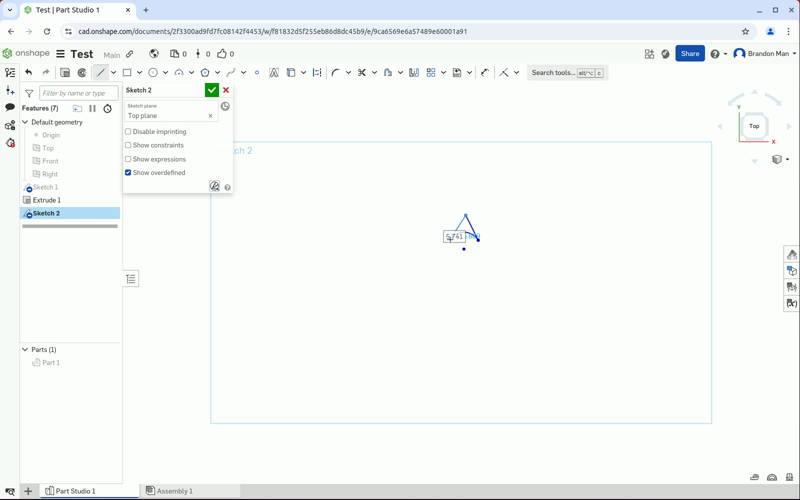
key_up(shift)
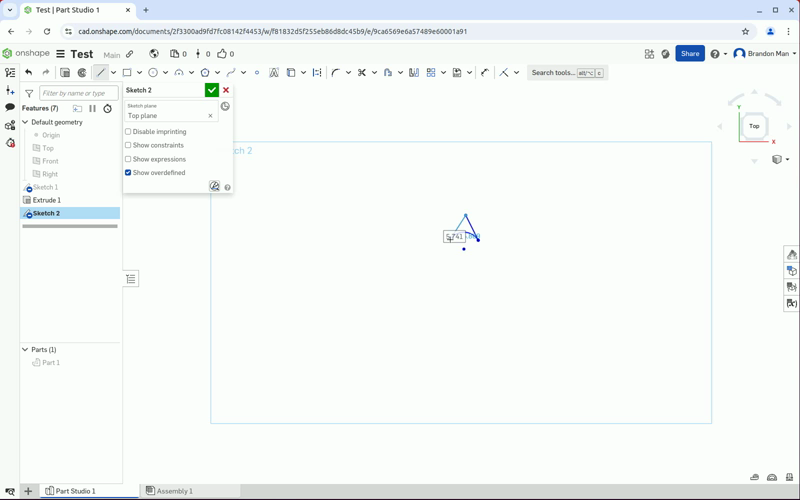
click(450, 239)
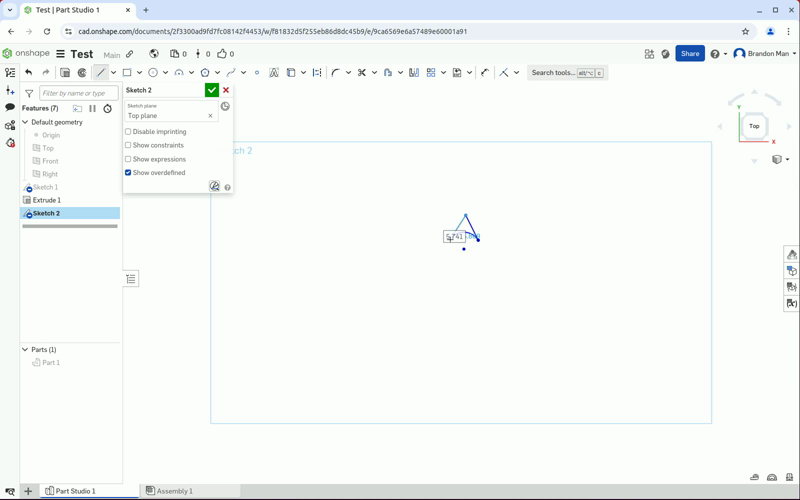
key(esc)
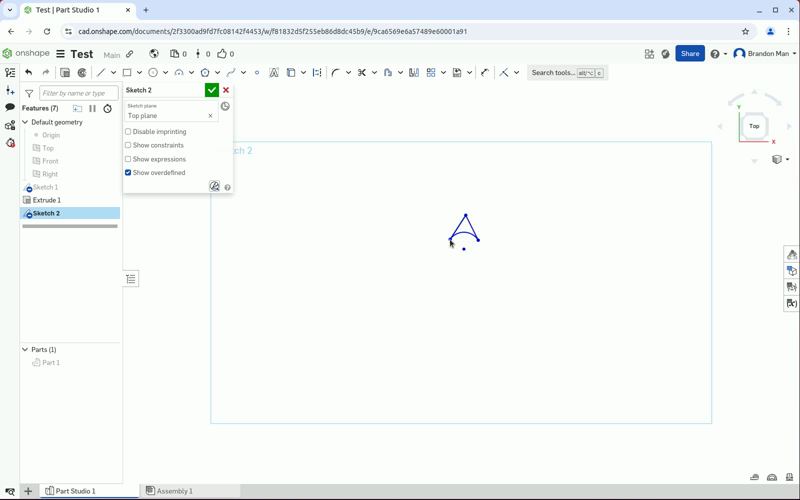
mouse_move(466, 228)
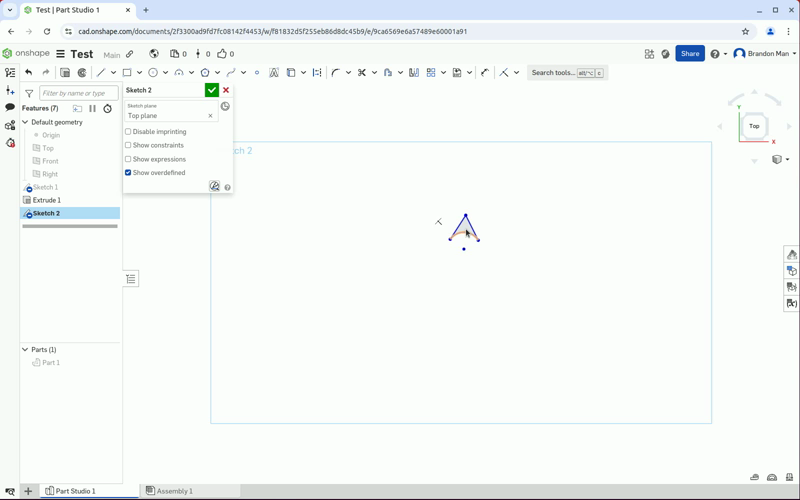
scroll(6)
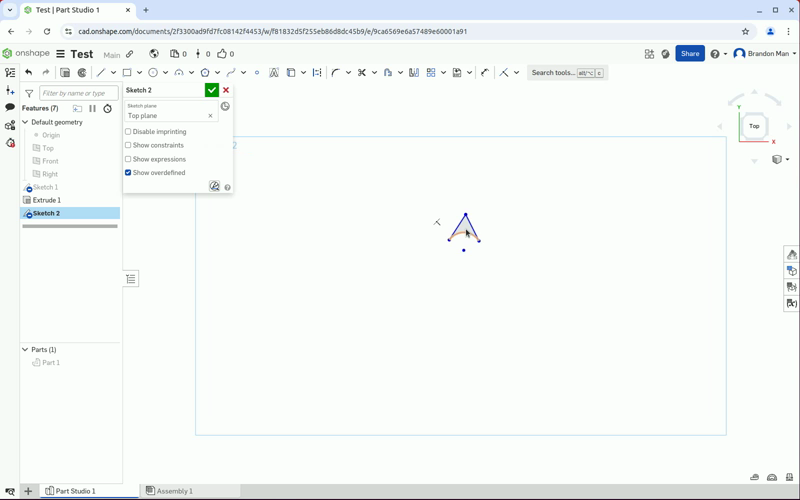
scroll(6)
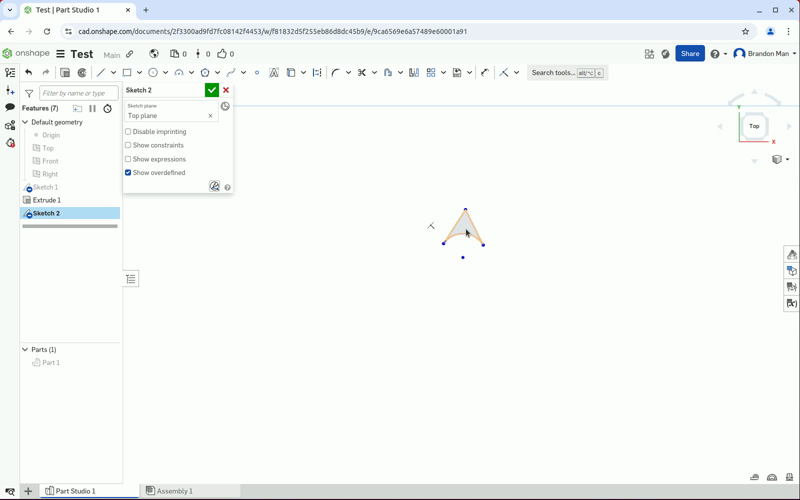
scroll(6)
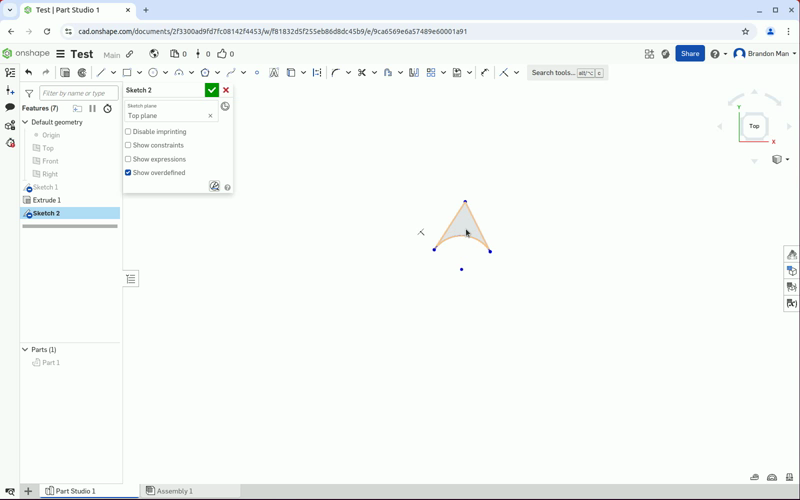
scroll(6)
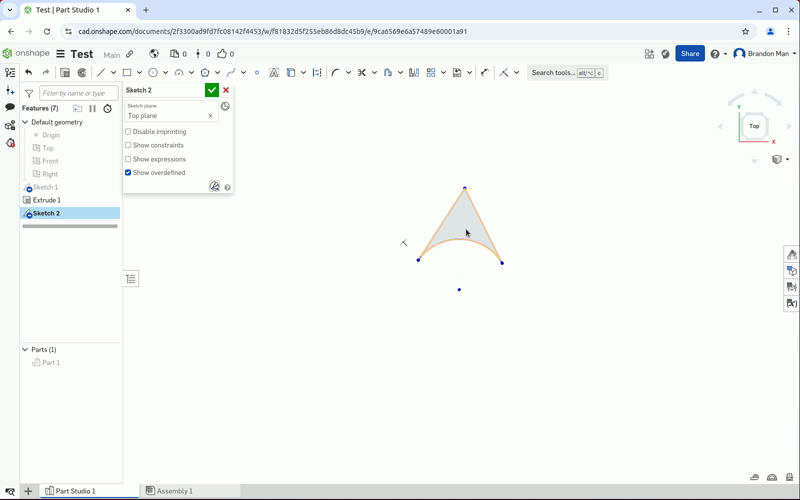
scroll(6)
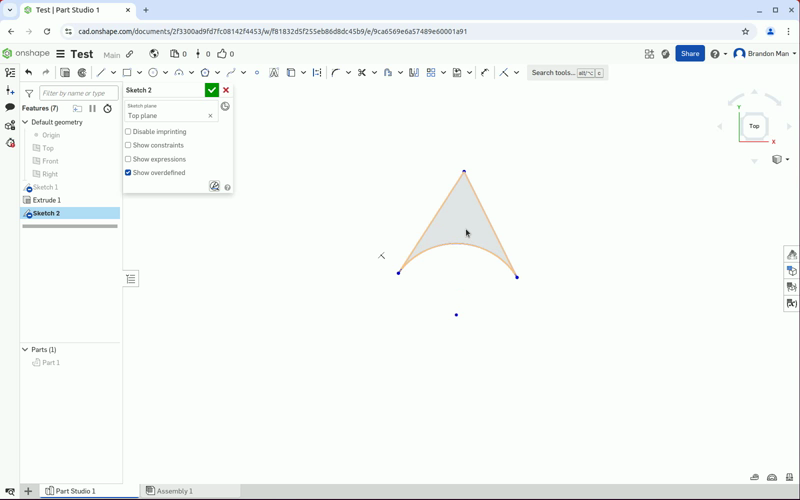
scroll(6)
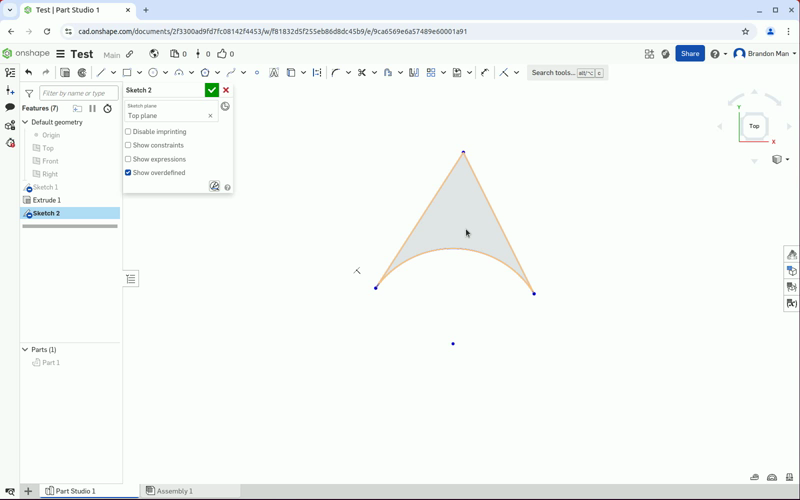
scroll(6)
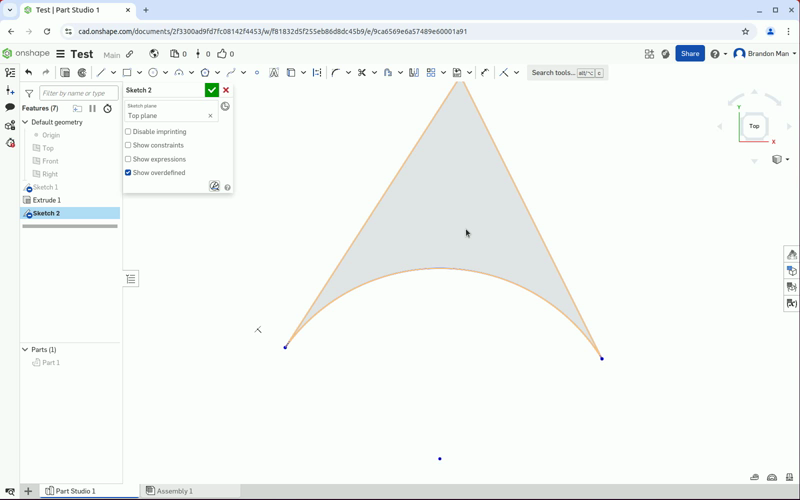
click(466, 228)
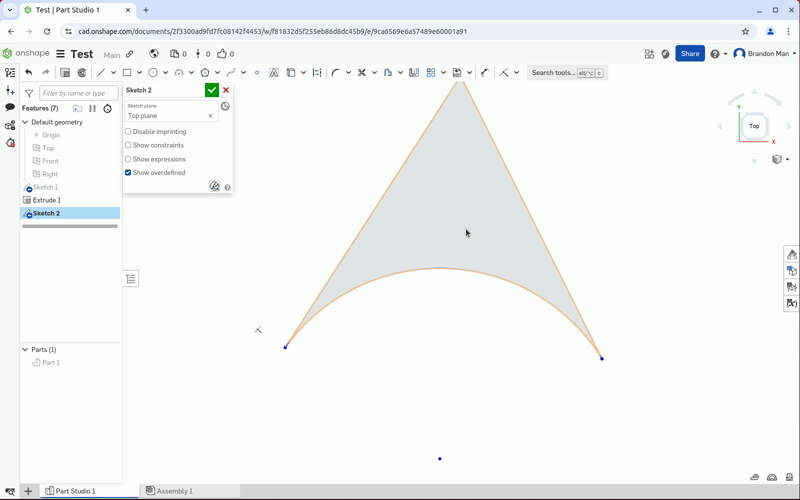
scroll(-6)
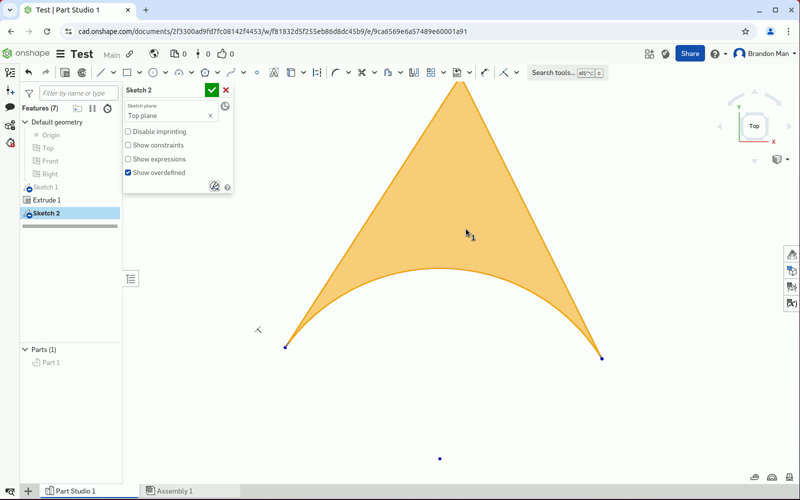
scroll(-6)
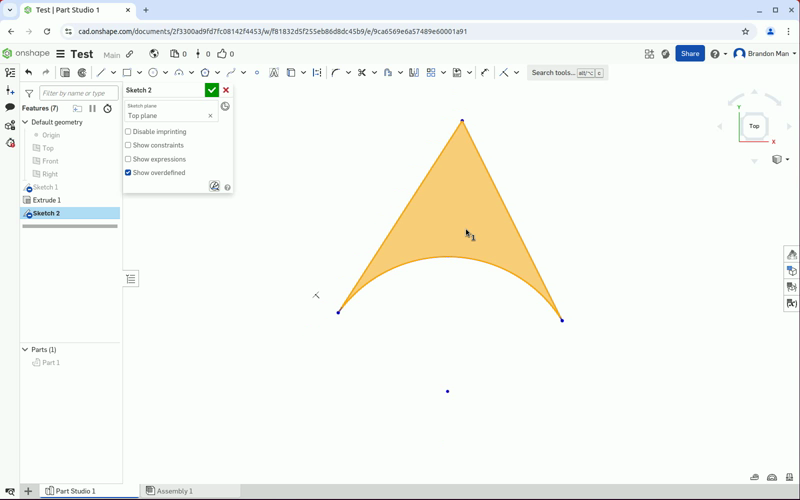
scroll(-6)
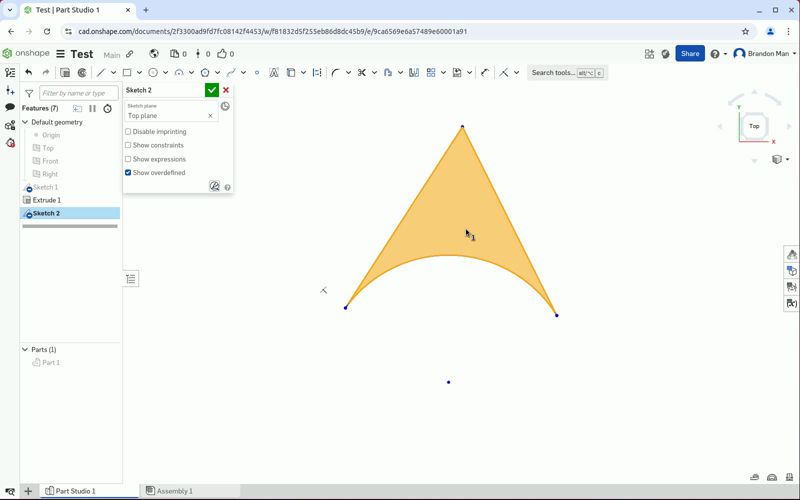
scroll(-6)
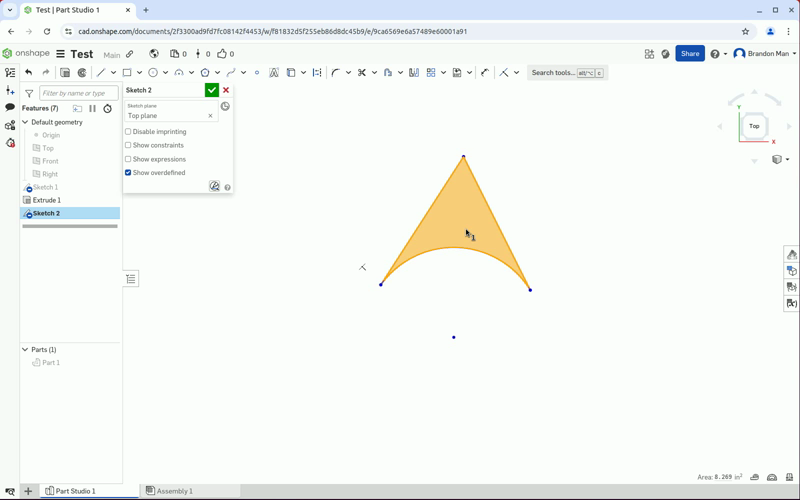
scroll(-6)
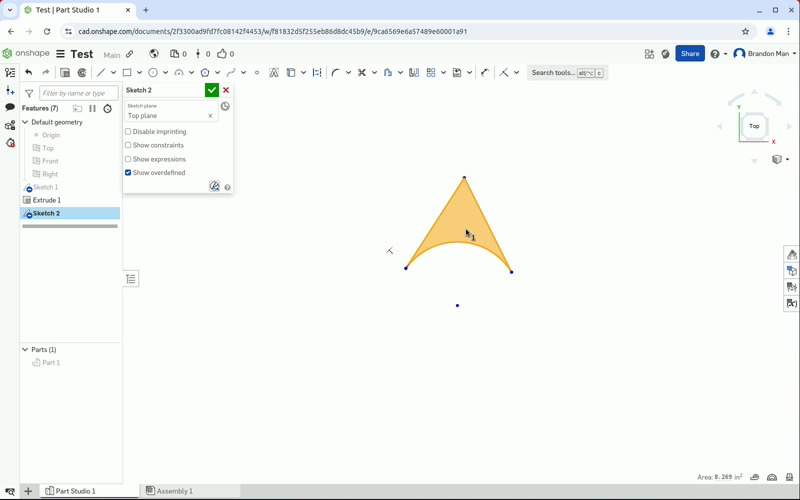
scroll(-6)
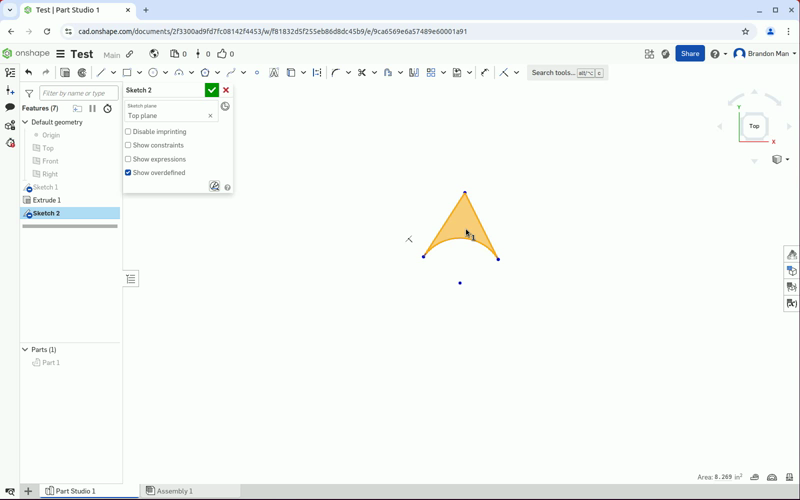
scroll(-6)
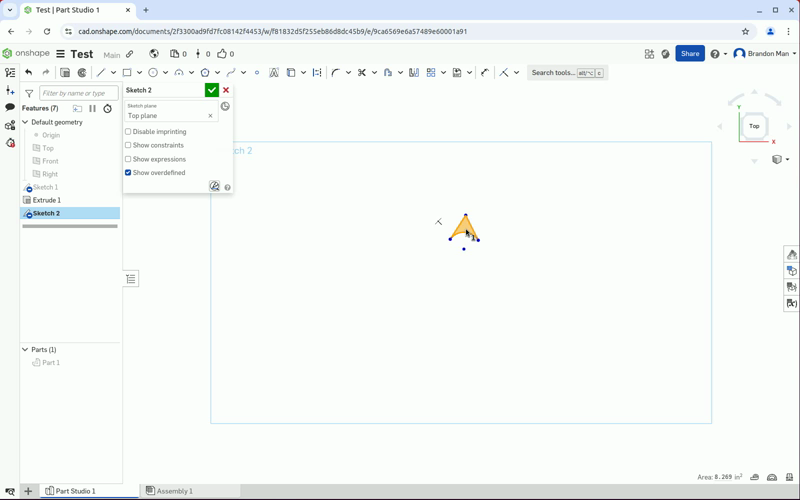
mouse_move(73, 352)
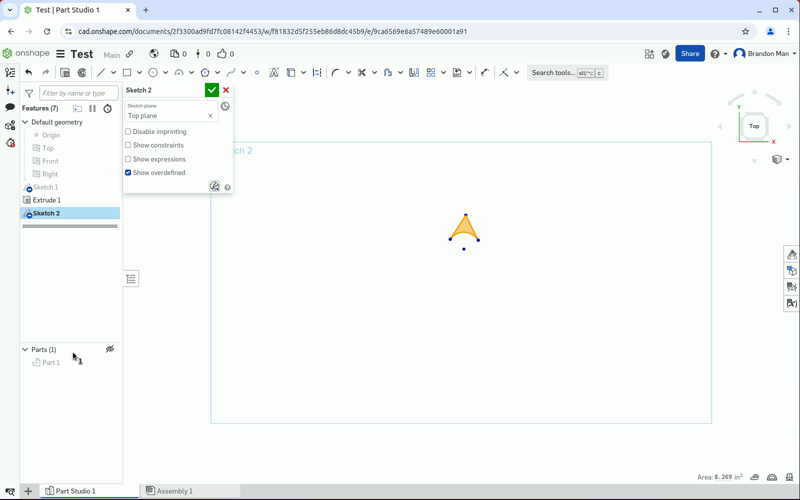
key(shift+y)
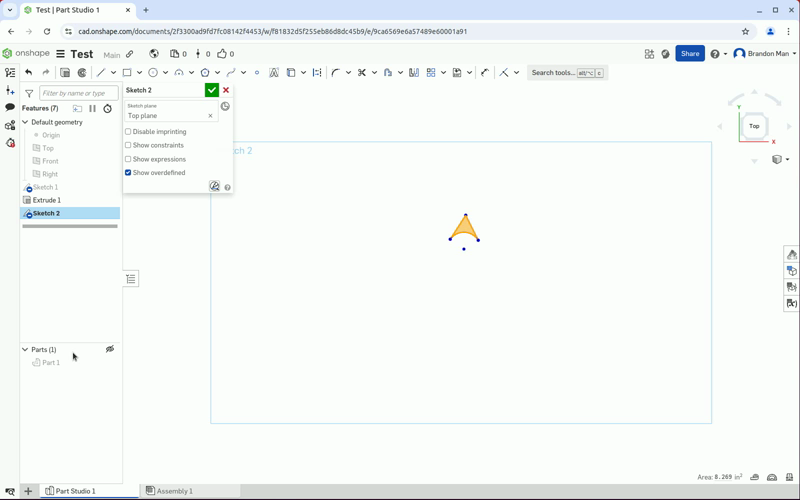
key(shift+e)
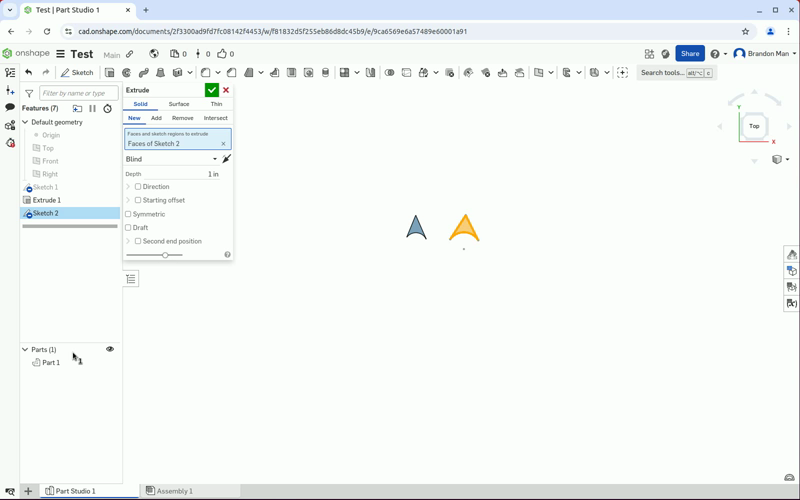
mouse_move(143, 106)
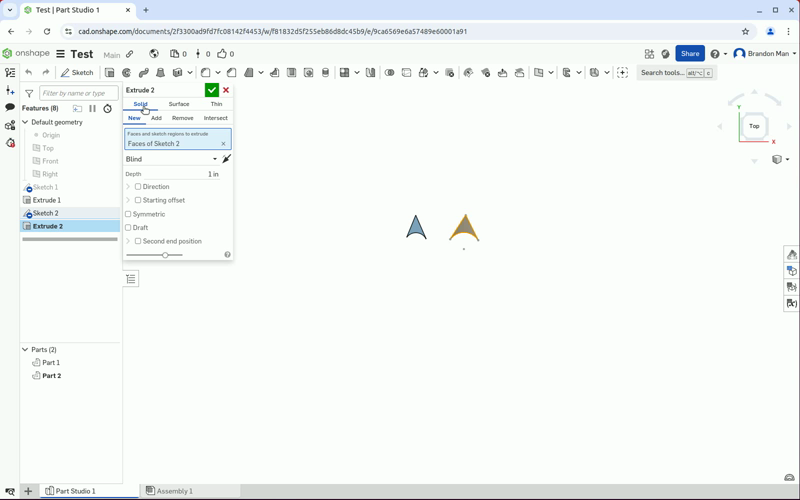
click(143, 106)
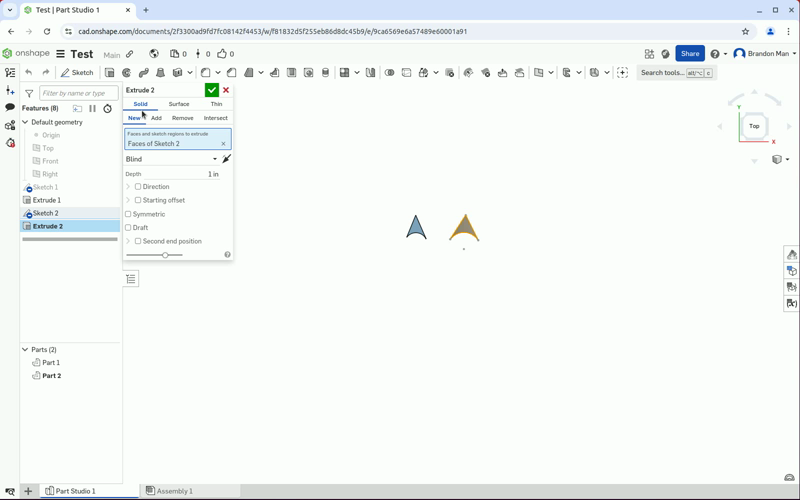
mouse_move(137, 120)
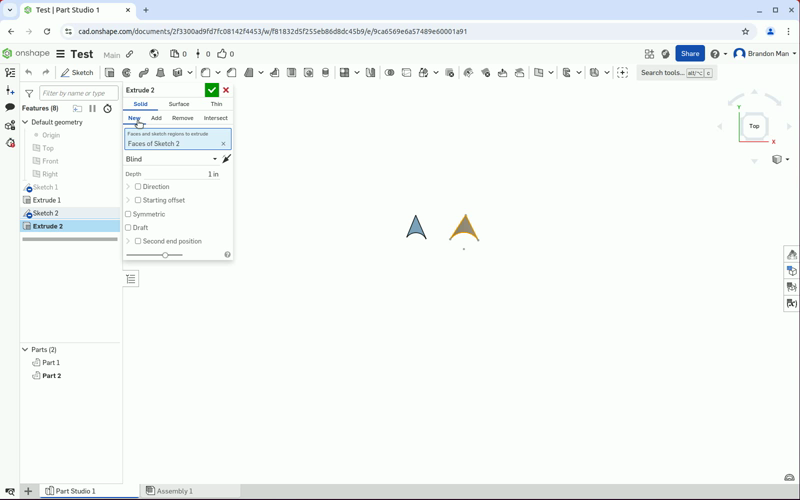
click(137, 120)
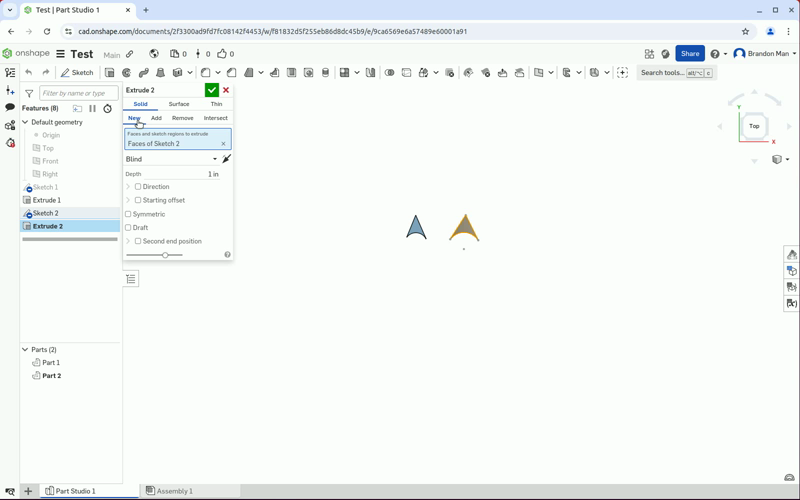
key(tab, 4)
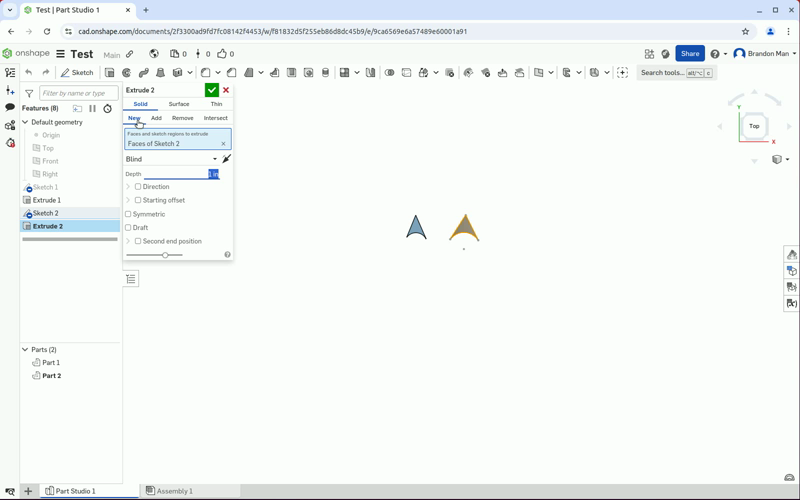
text(19.016)
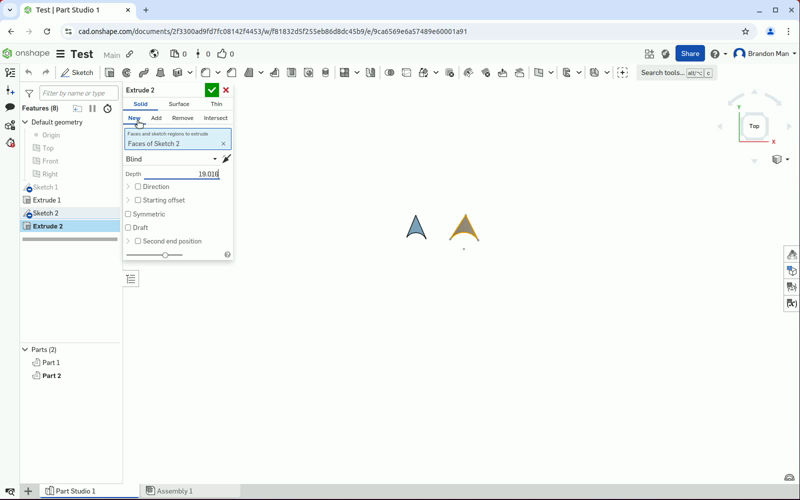
key(enter)
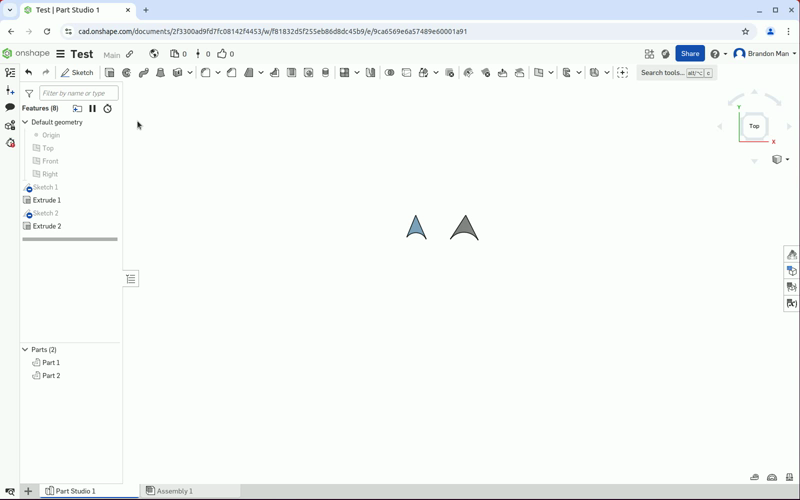
key(shift+h)
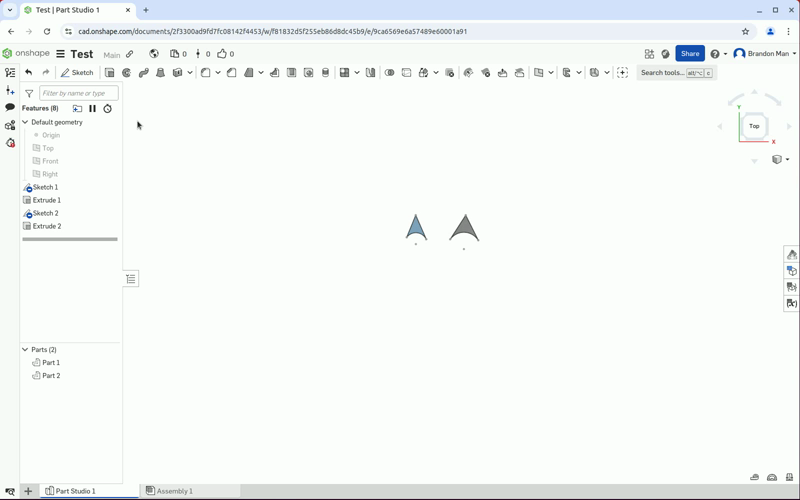
key(shift+h)
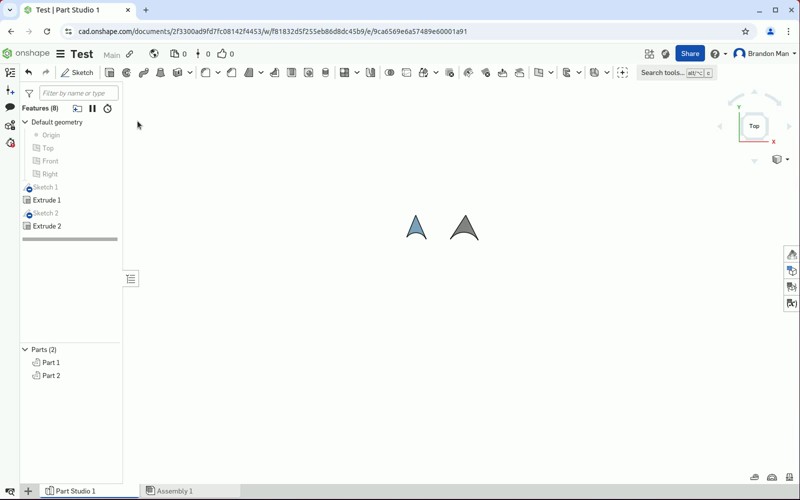
mouse_move(73, 189)
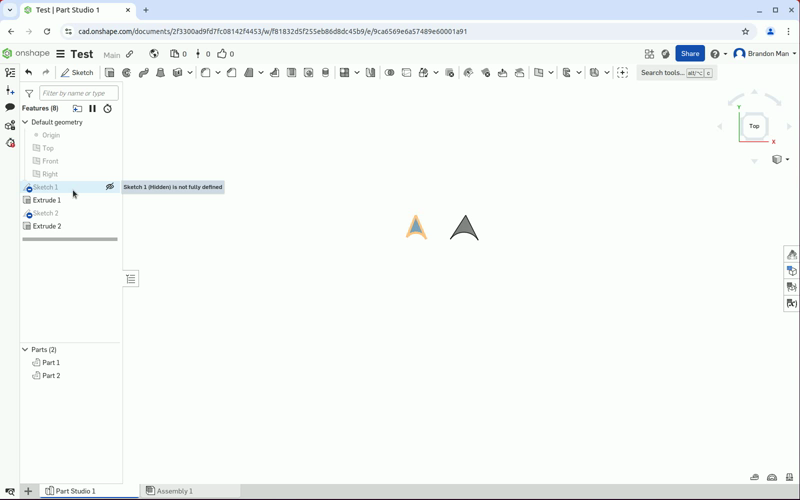
click(73, 189)
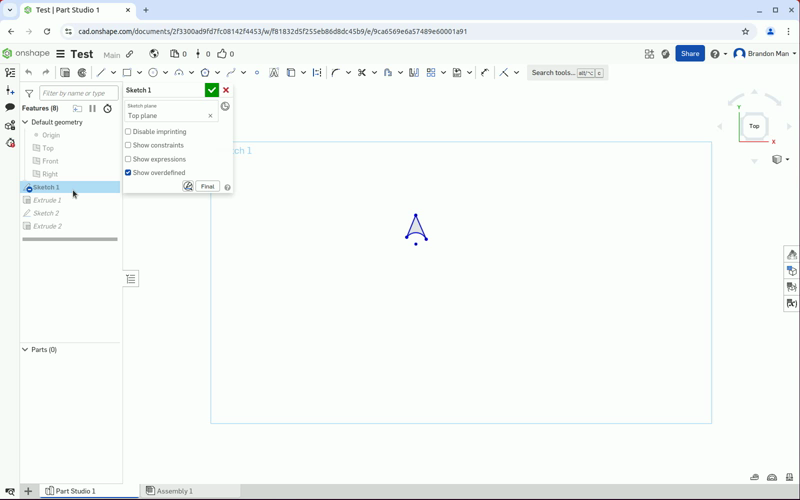
mouse_move(229, 92)
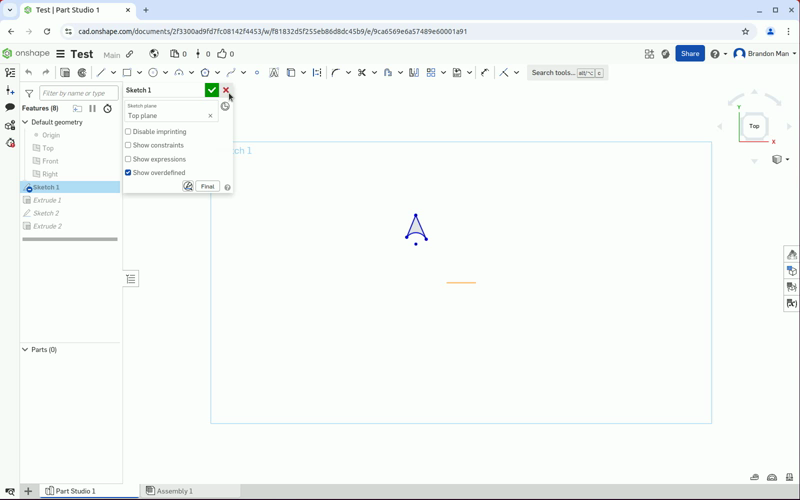
click(229, 92)
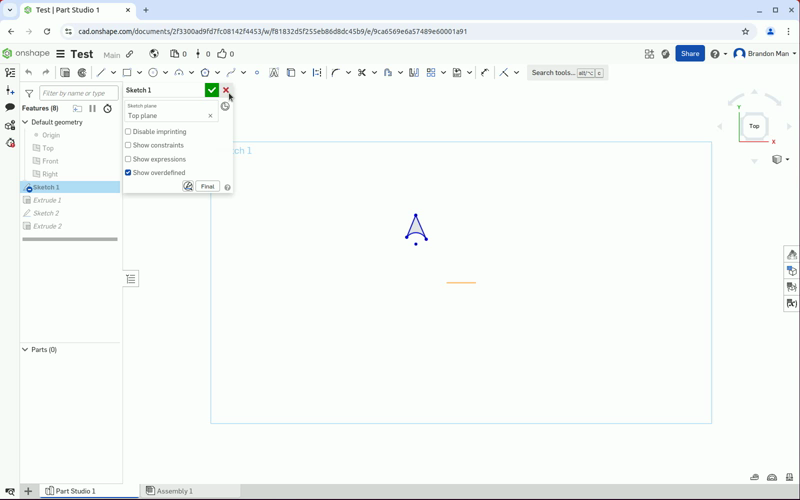
key(shift+s)
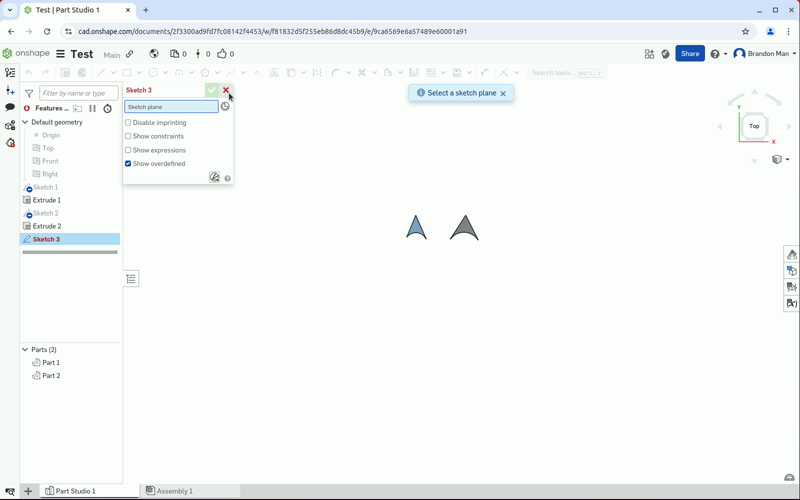
mouse_move(73, 150)
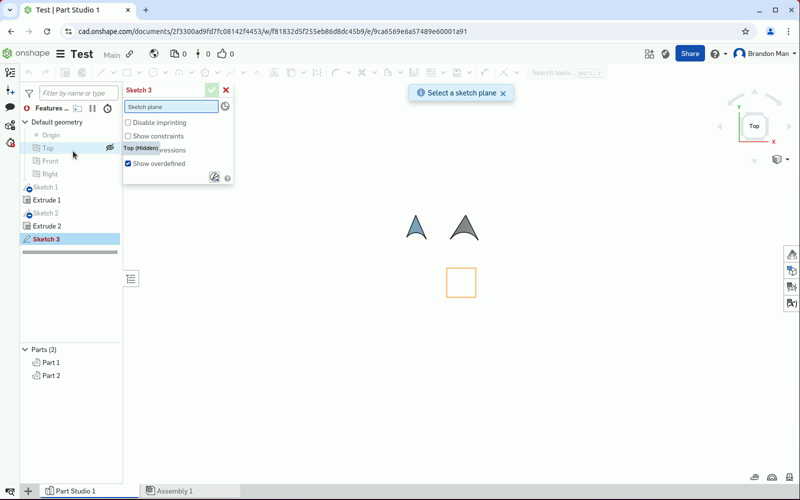
click(73, 150)
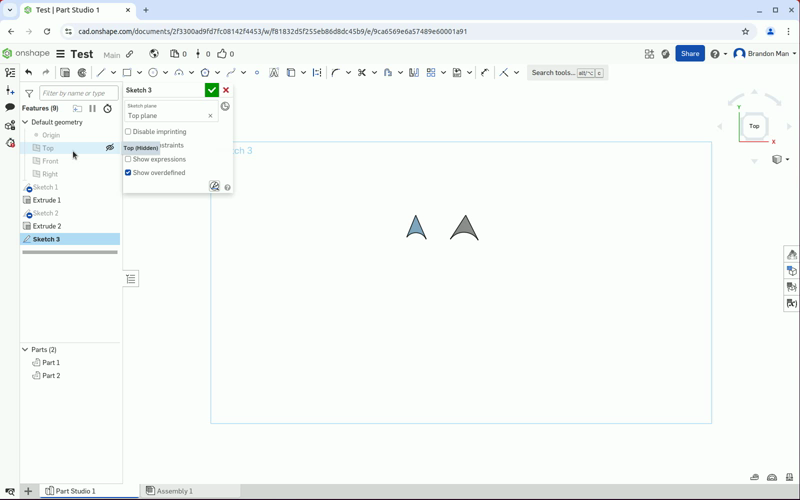
mouse_move(73, 352)
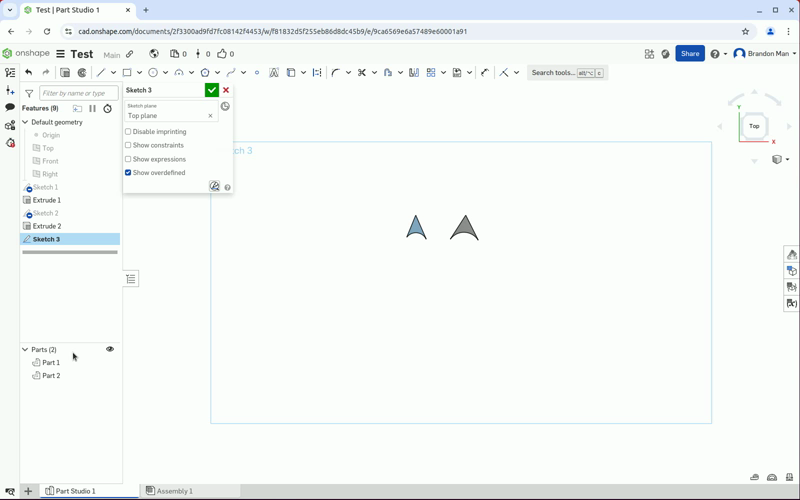
key(y)
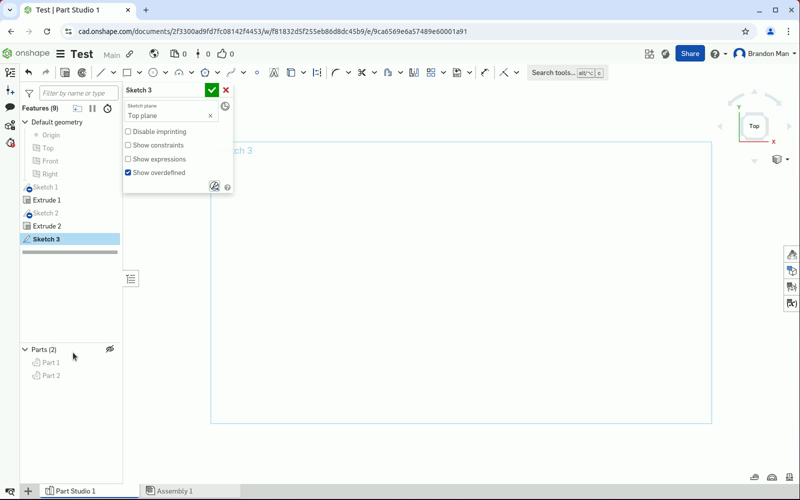
key(l)
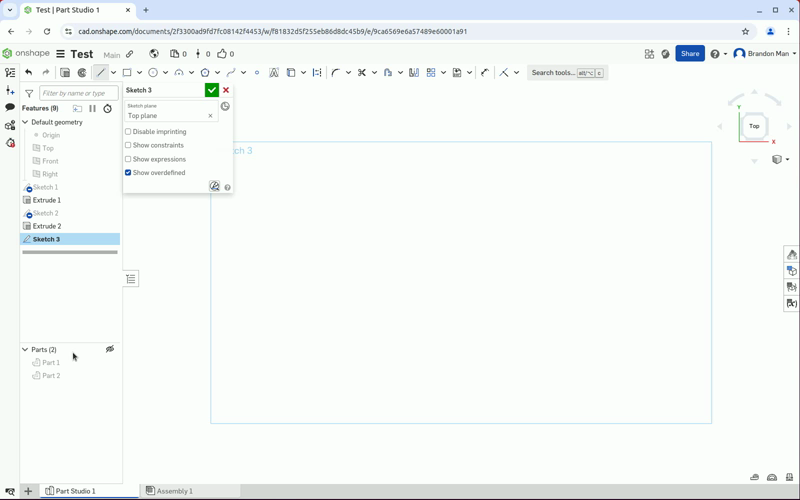
key_down(shift)
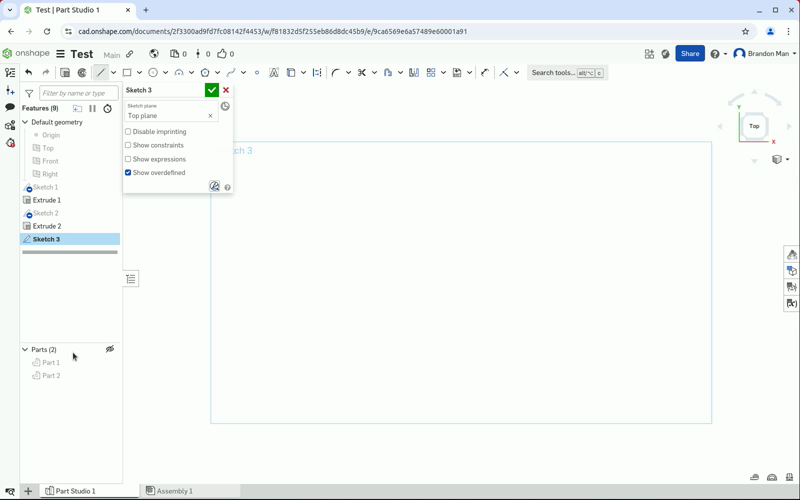
mouse_move(358, 267)
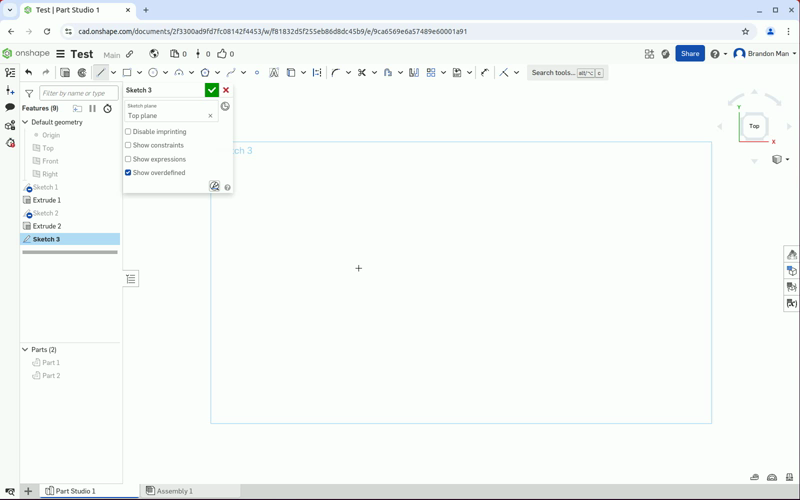
click(358, 267)
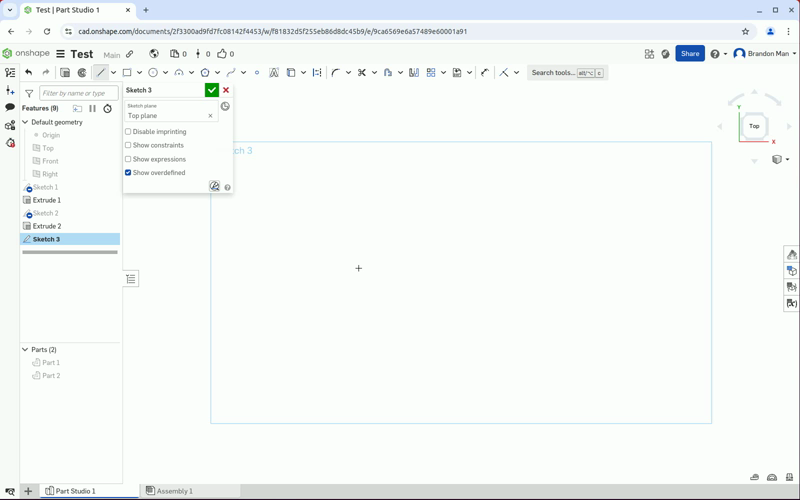
key_up(shift)
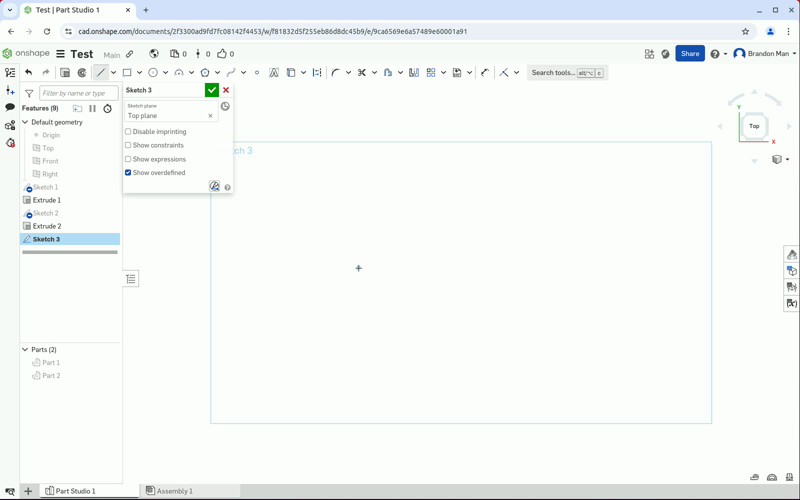
key_down(shift)
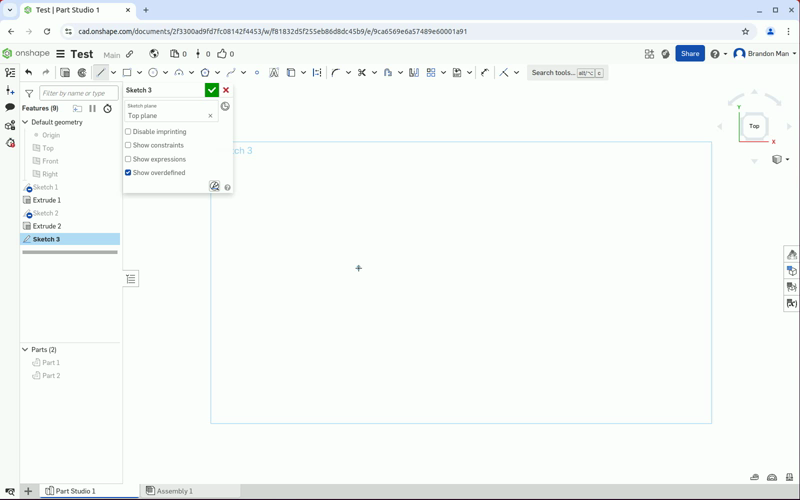
mouse_move(392, 322)
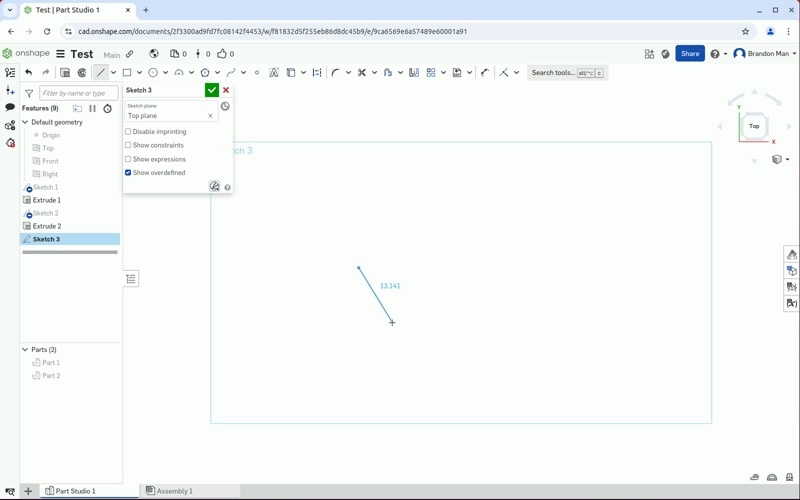
click(392, 322)
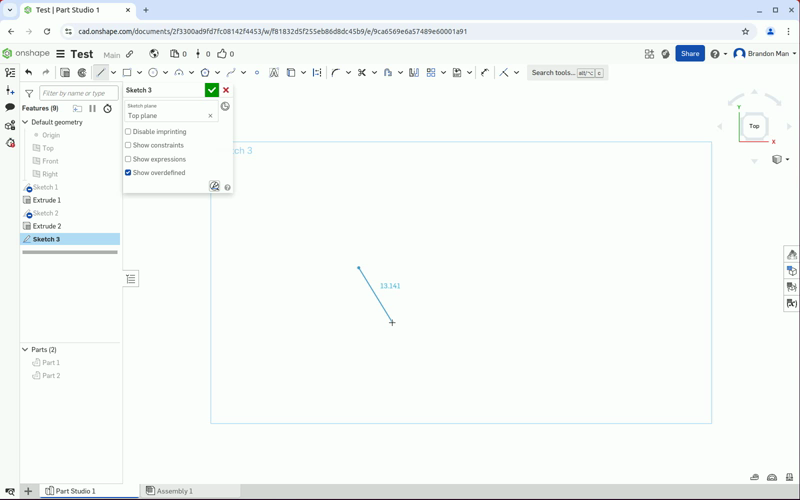
key_up(shift)
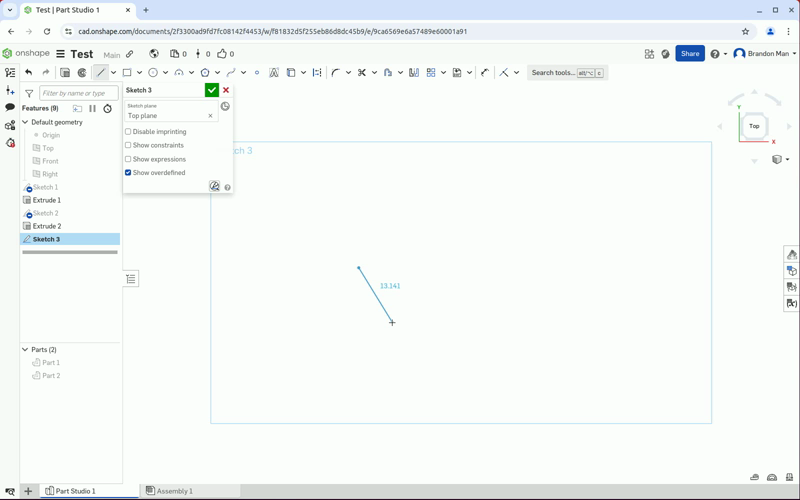
key_down(shift)
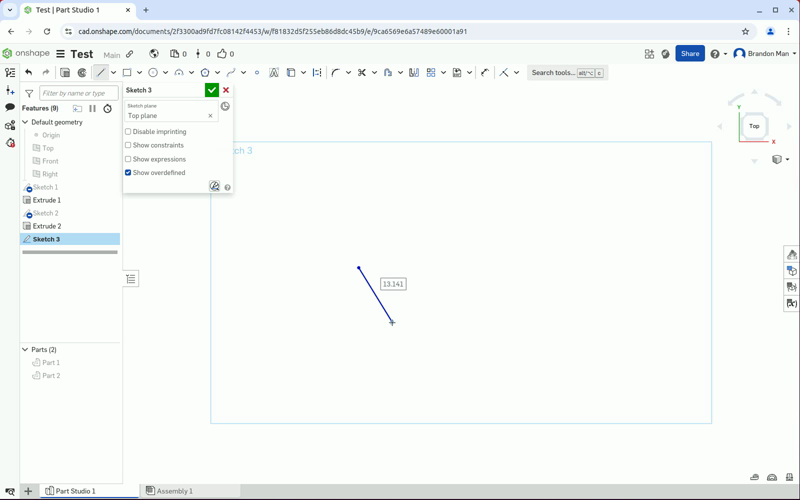
mouse_move(455, 337)
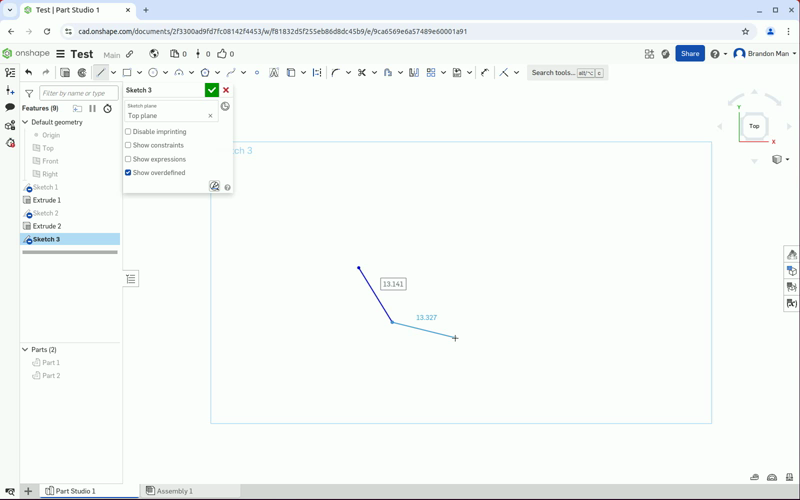
click(455, 337)
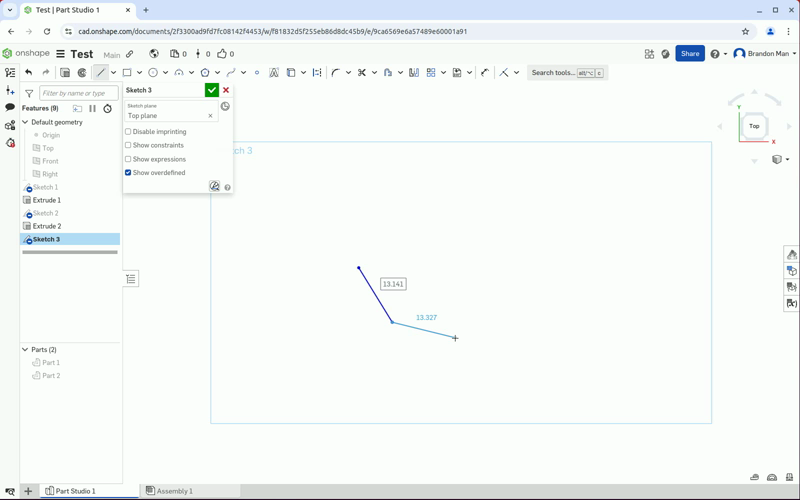
key_up(shift)
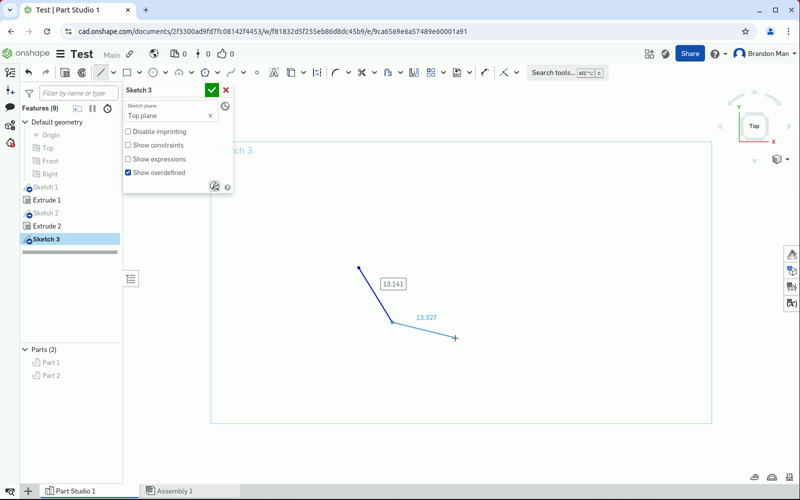
key_down(shift)
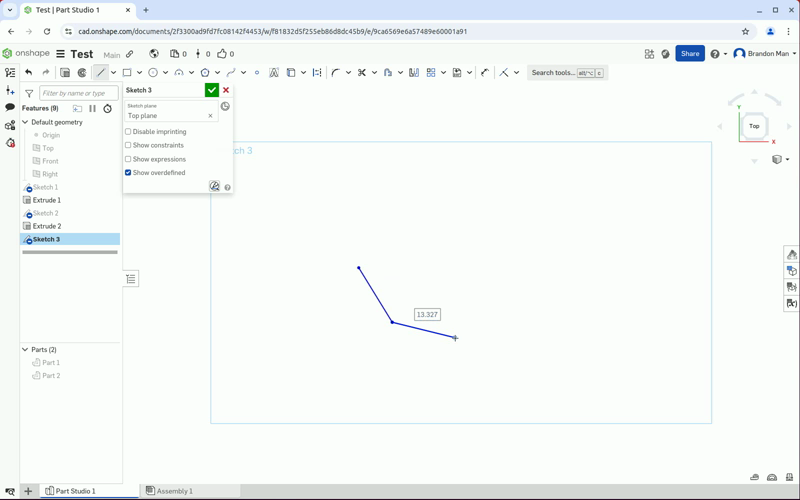
mouse_move(511, 302)
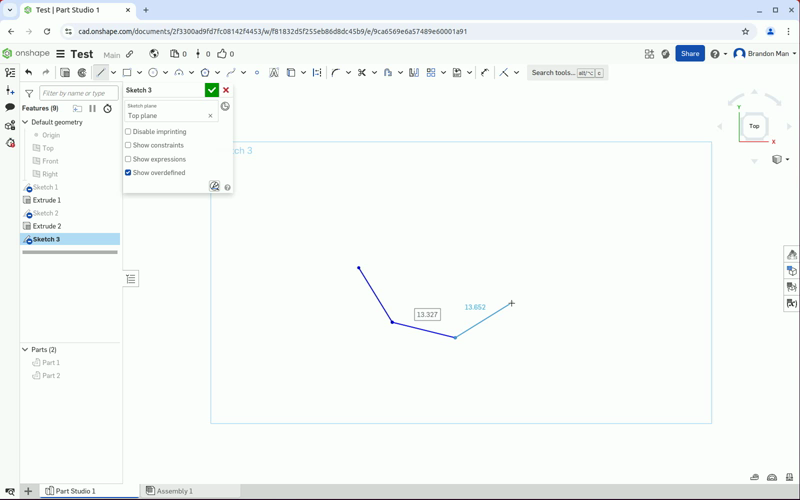
click(511, 302)
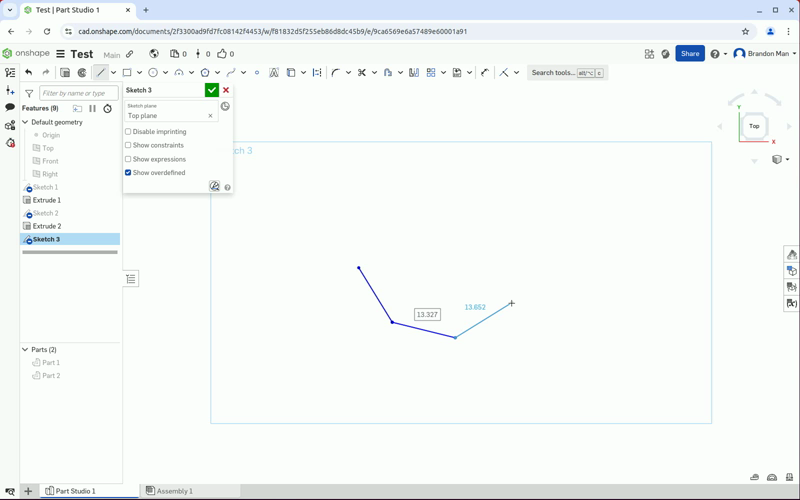
key_up(shift)
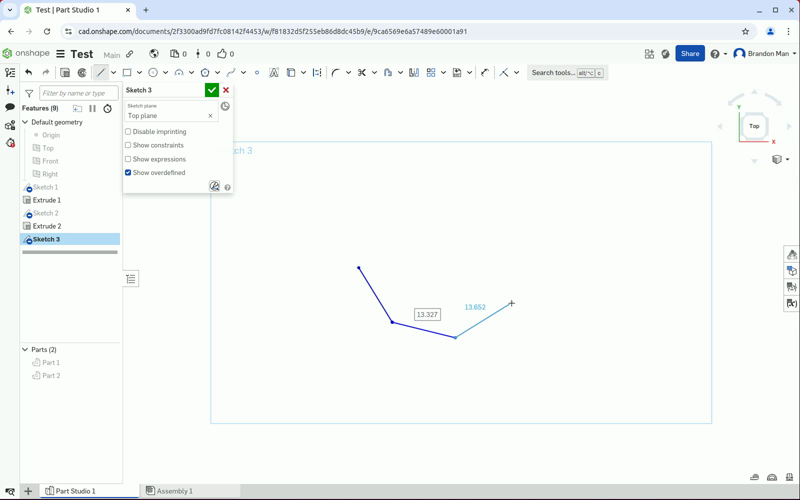
key_down(shift)
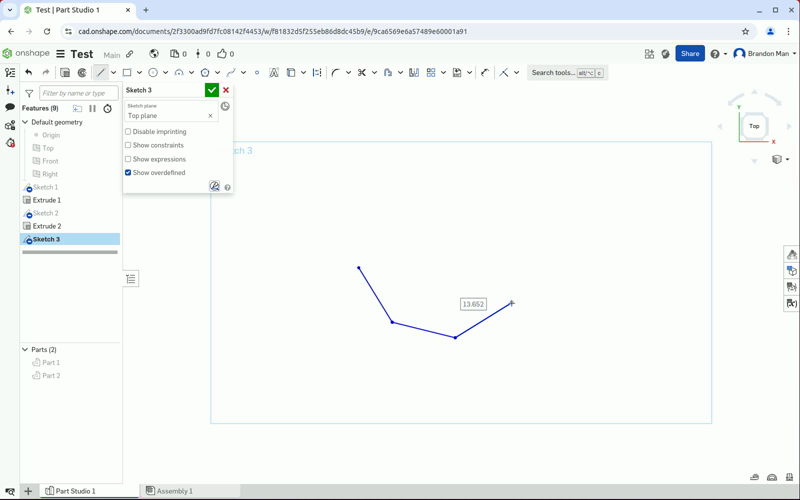
mouse_move(525, 241)
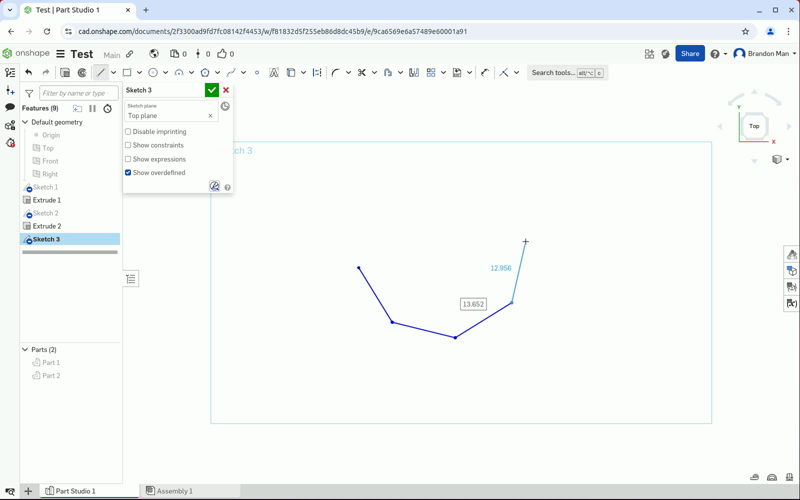
click(525, 241)
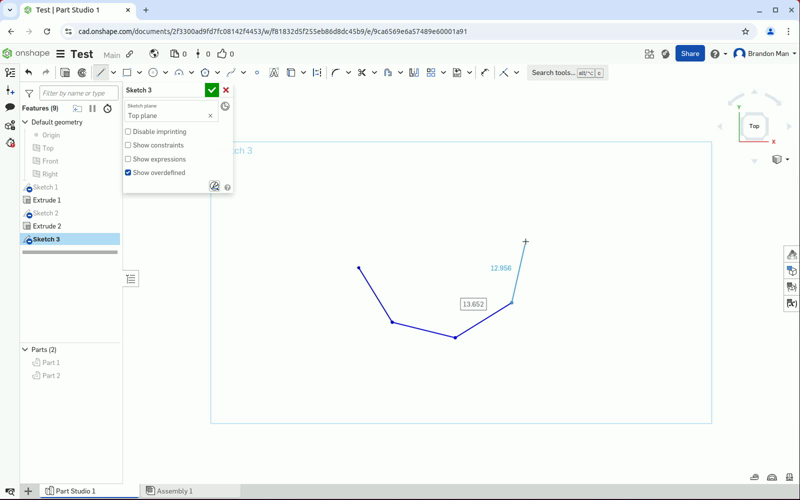
key_up(shift)
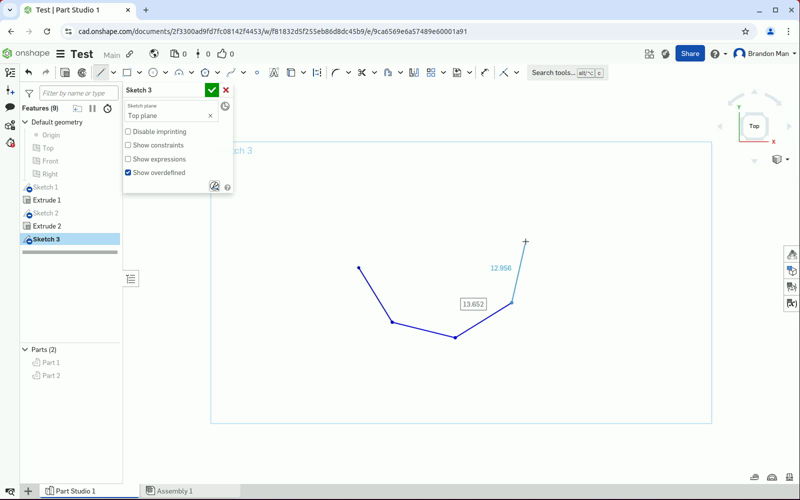
key_down(shift)
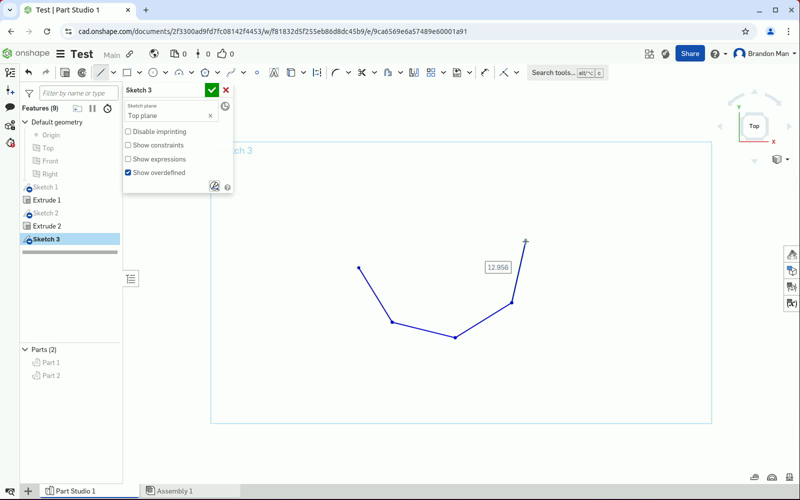
mouse_move(492, 185)
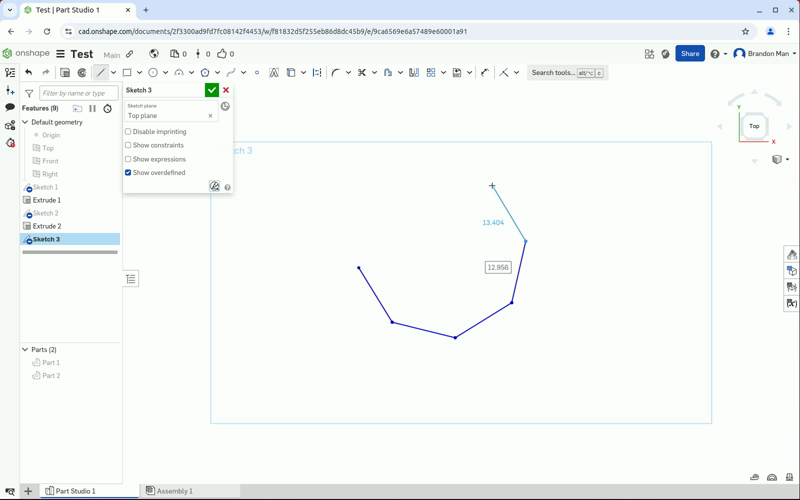
click(492, 185)
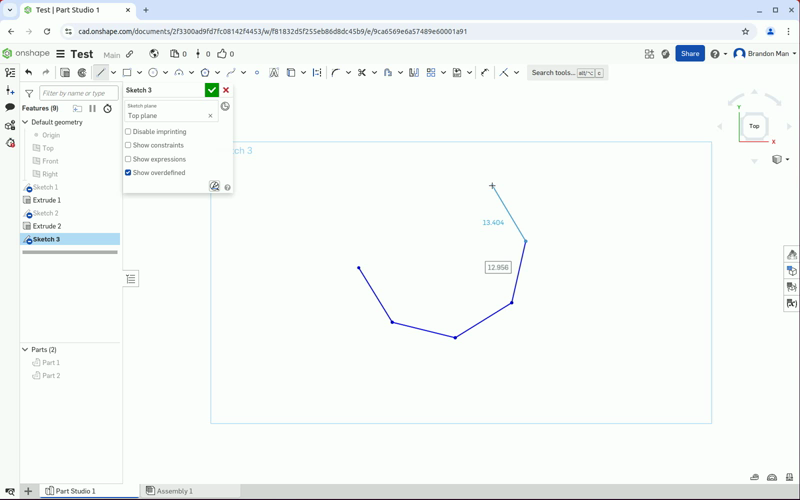
key_up(shift)
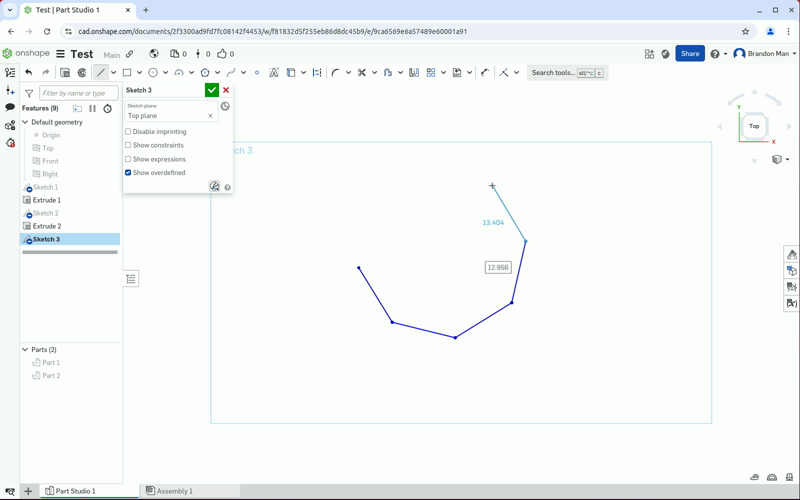
key_down(shift)
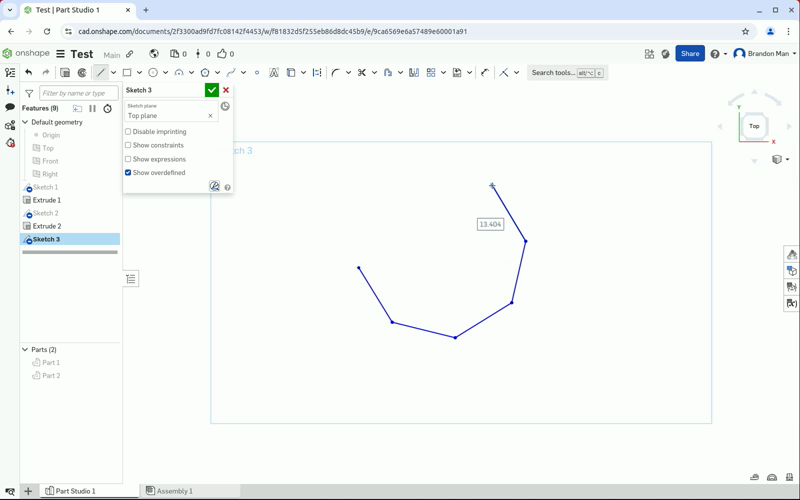
mouse_move(429, 170)
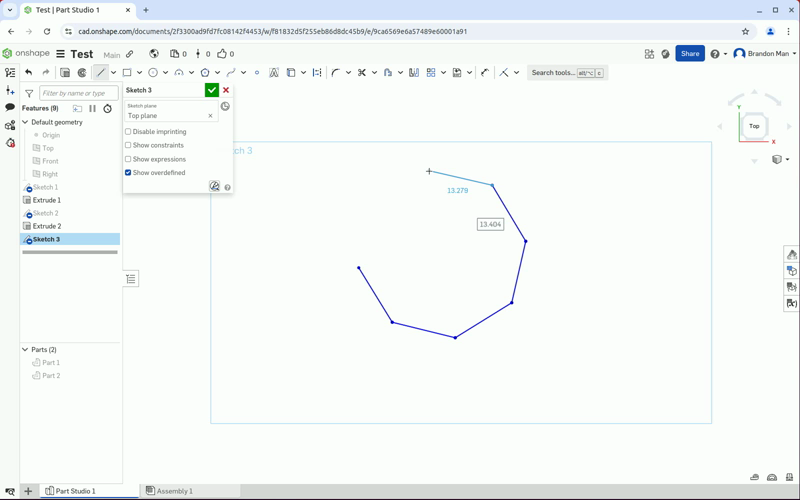
click(429, 170)
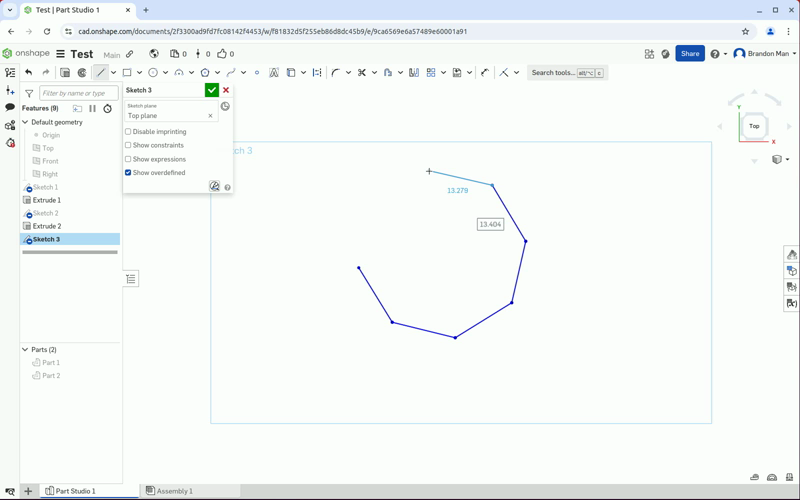
key_up(shift)
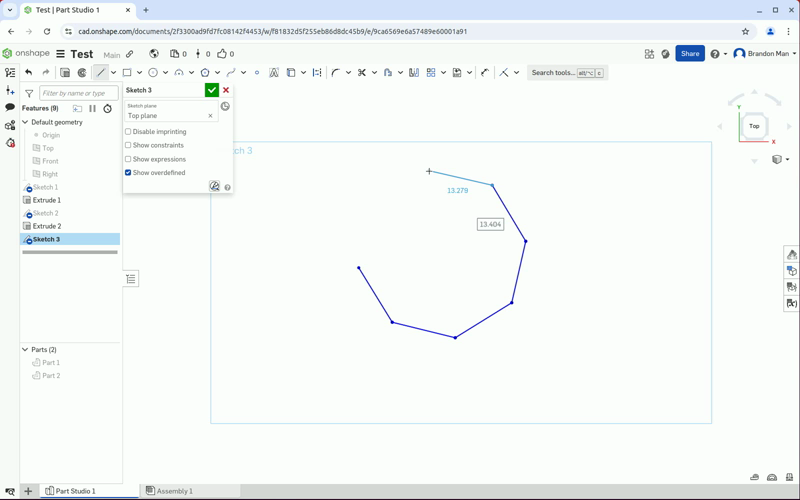
key_down(shift)
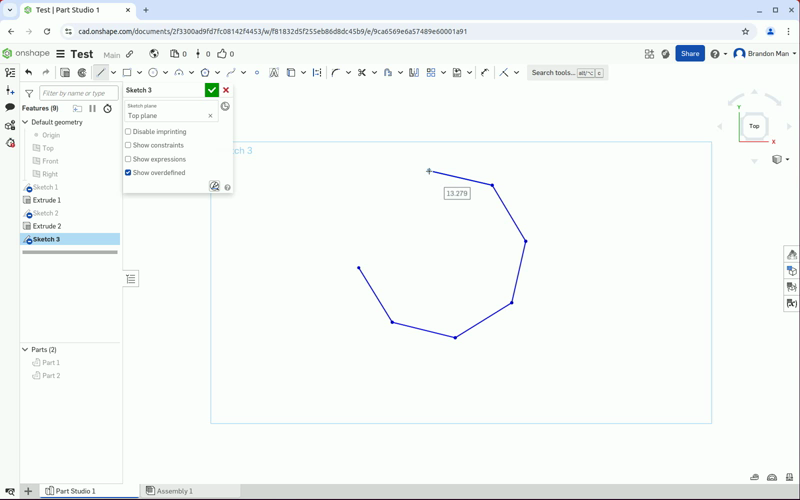
mouse_move(372, 204)
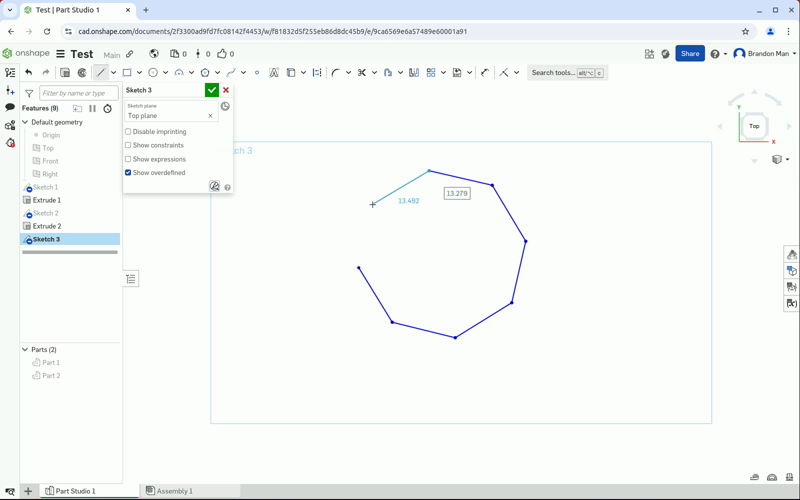
click(372, 204)
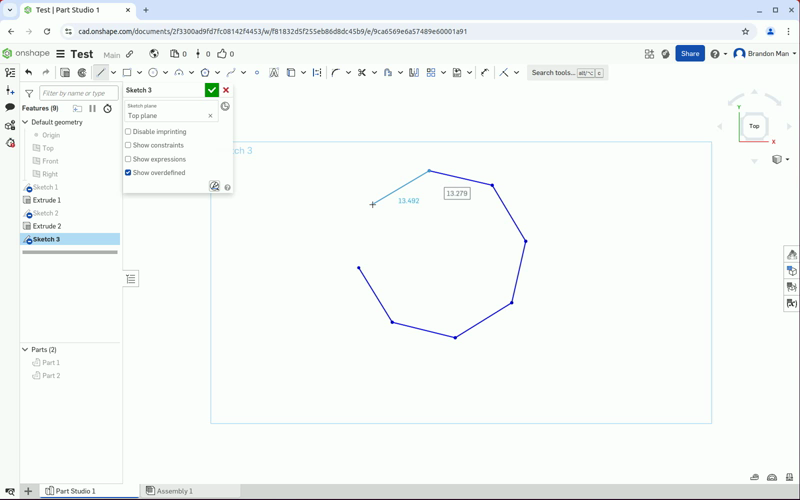
key_up(shift)
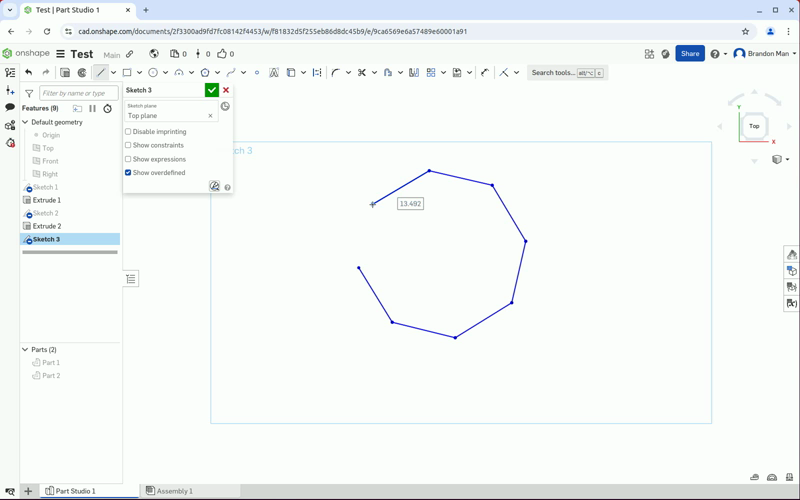
key_down(shift)
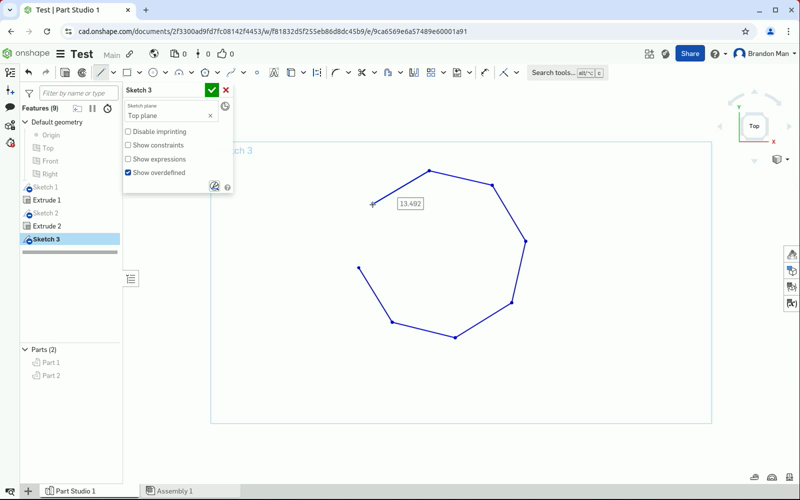
mouse_move(358, 267)
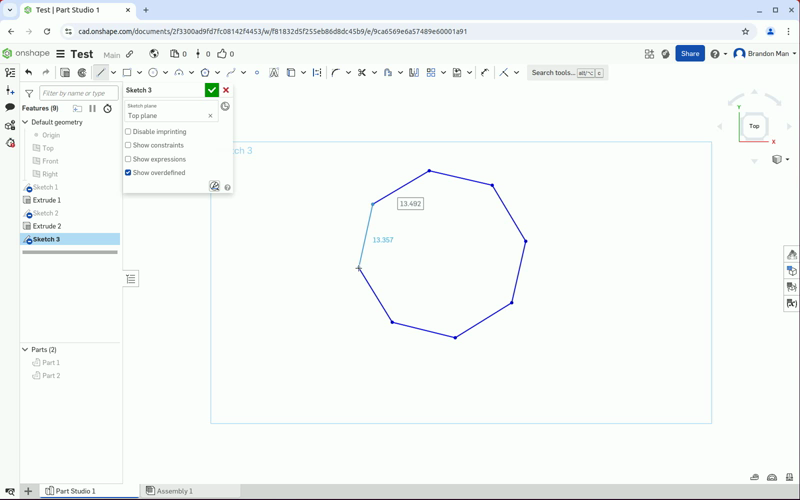
key_up(shift)
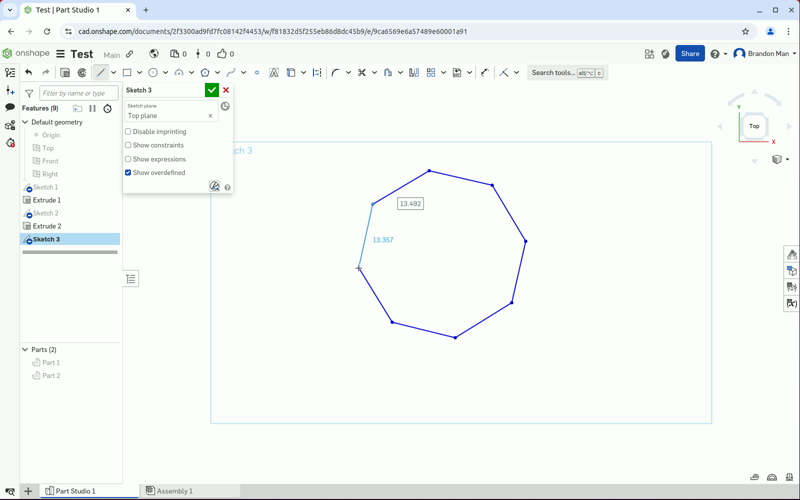
click(358, 267)
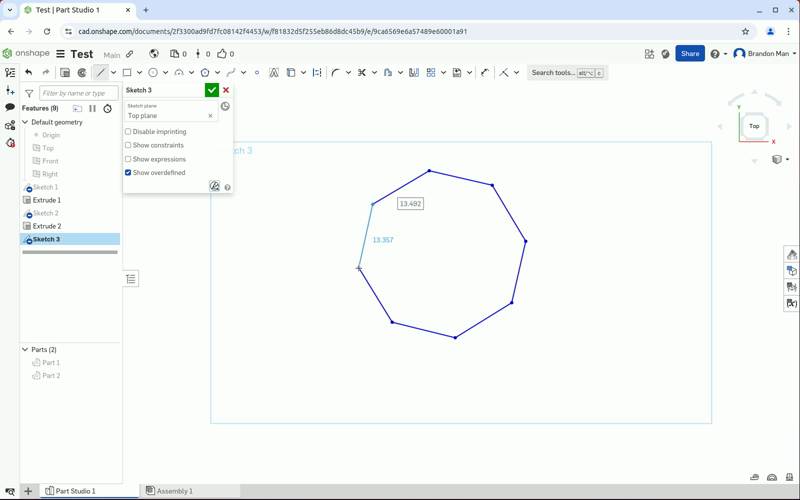
key(esc)
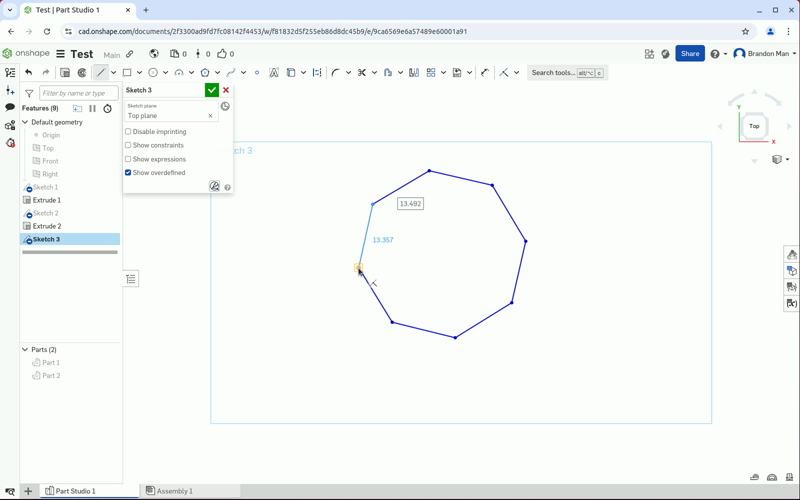
mouse_move(401, 280)
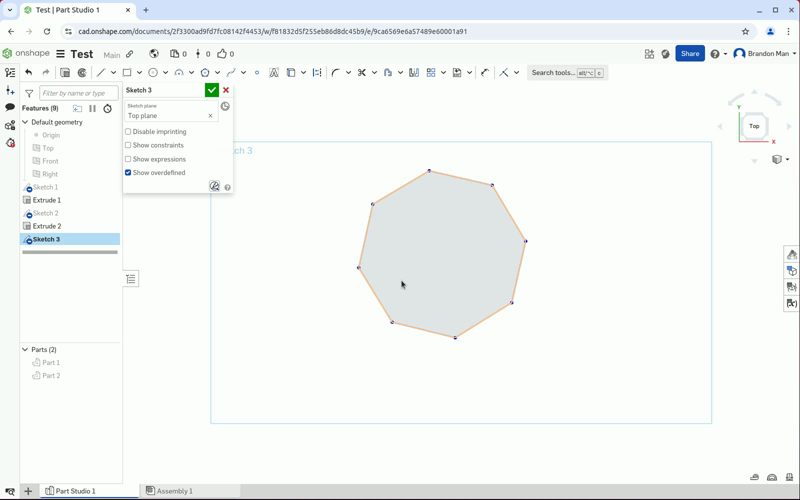
click(401, 280)
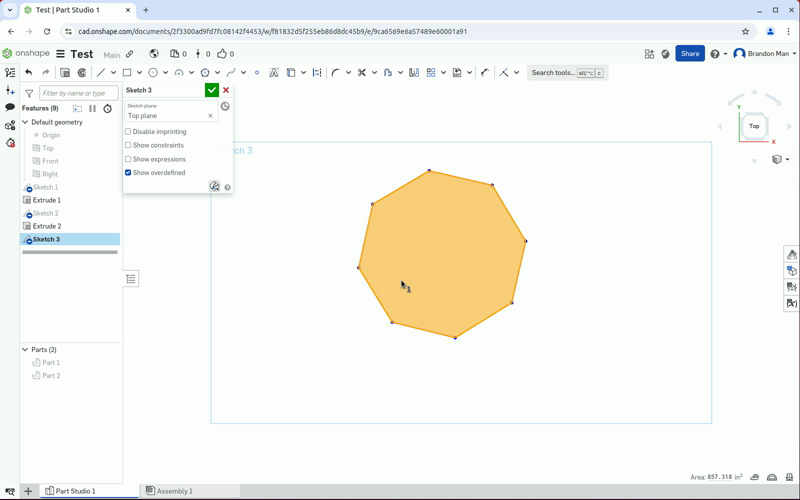
mouse_move(73, 352)
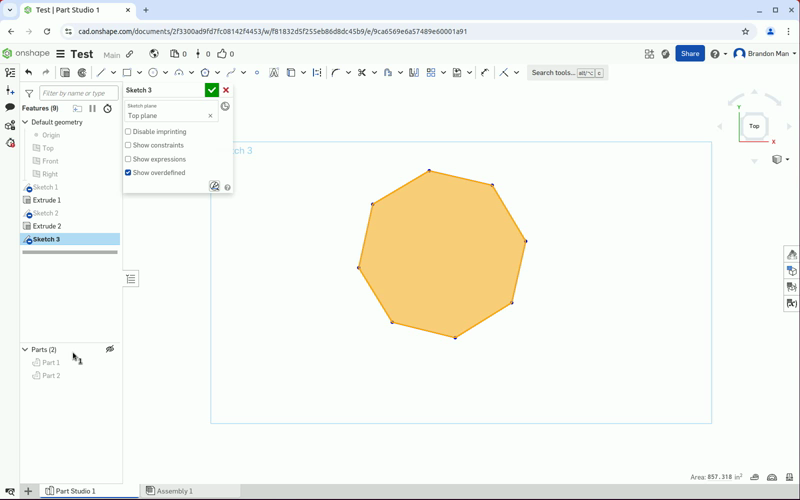
key(shift+y)
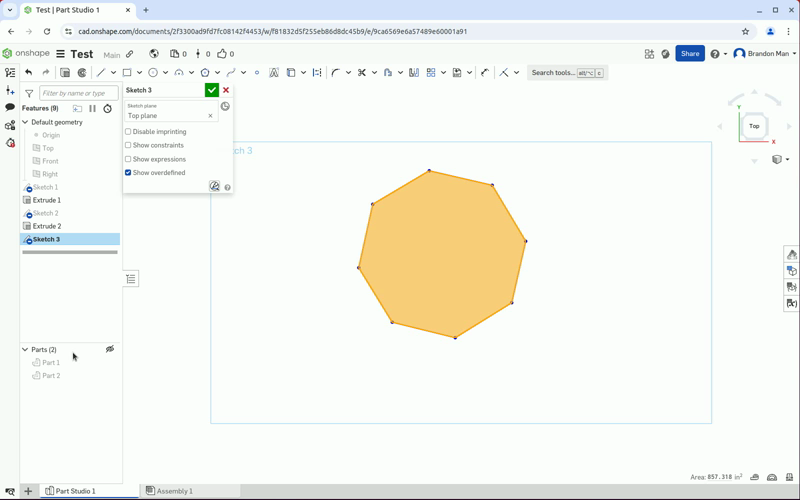
key(shift+e)
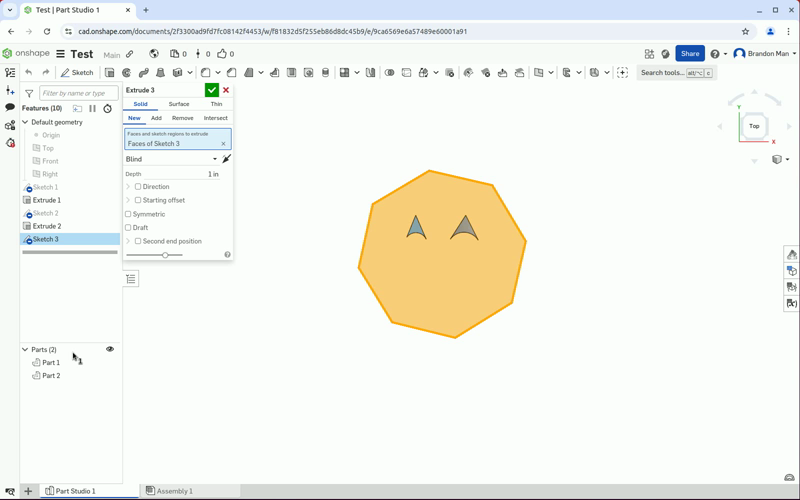
mouse_move(143, 106)
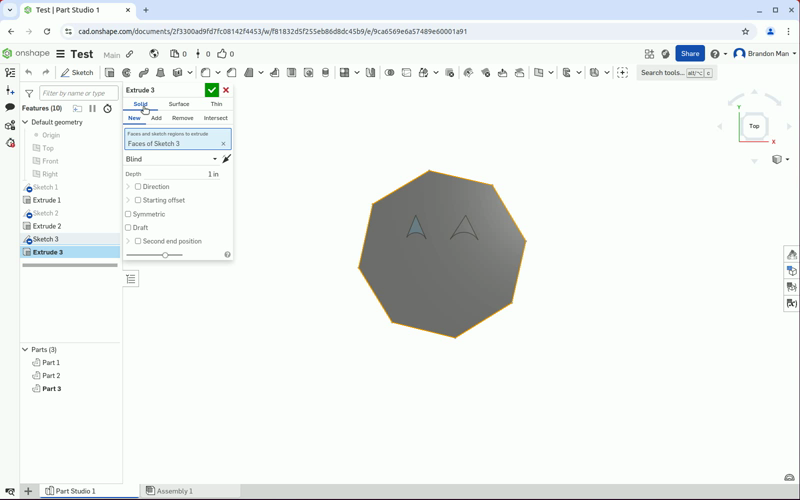
click(143, 106)
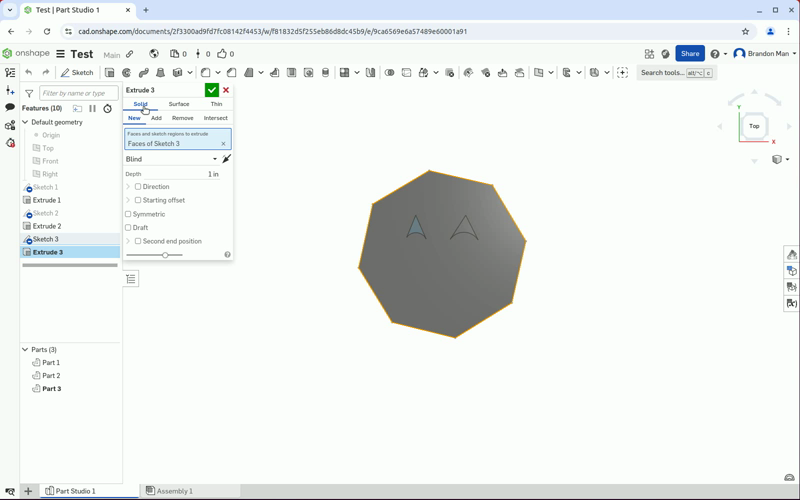
mouse_move(137, 120)
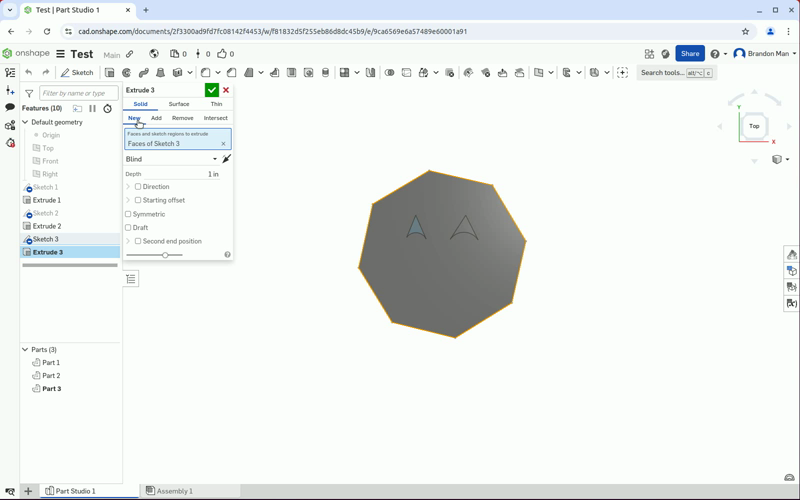
click(137, 120)
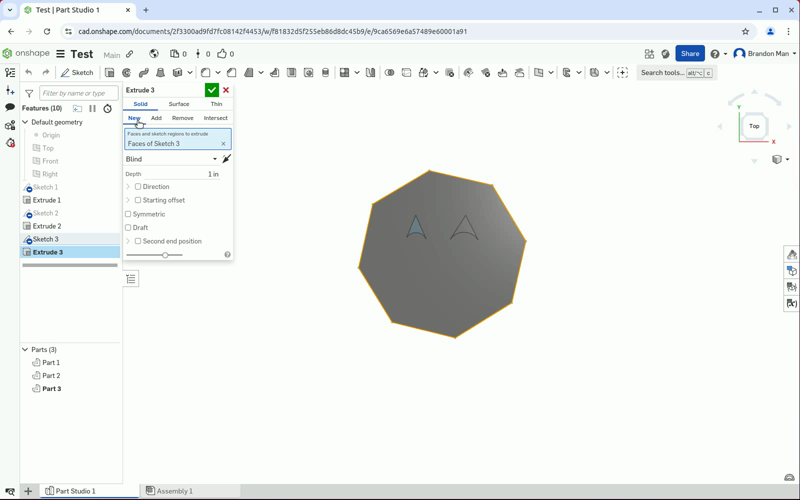
key(tab, 4)
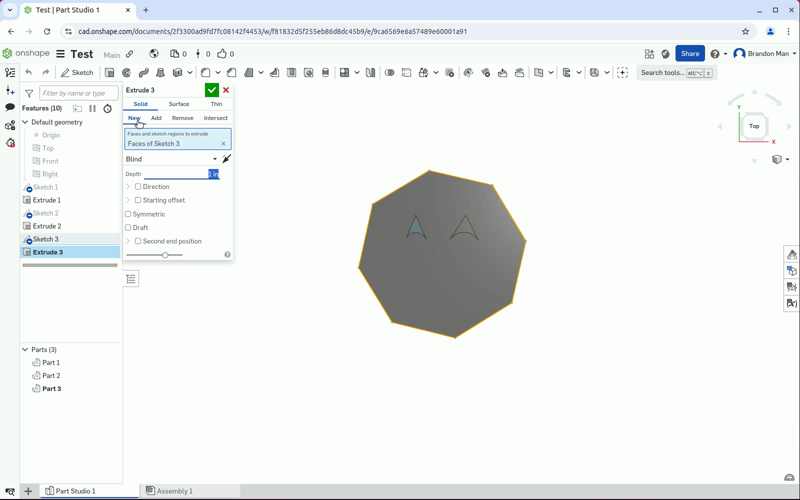
text(12.758)
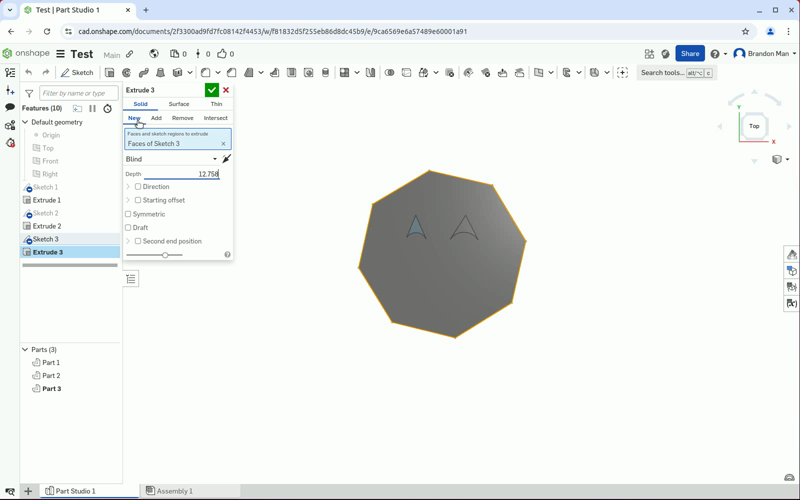
key(enter)
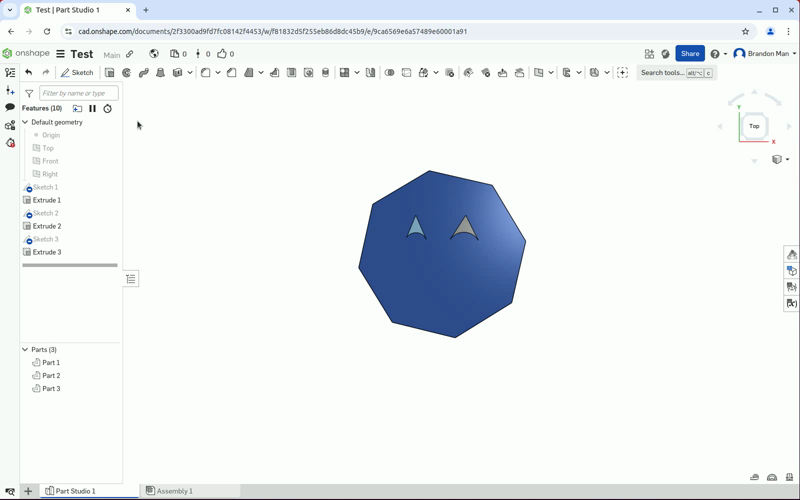
key(shift+h)
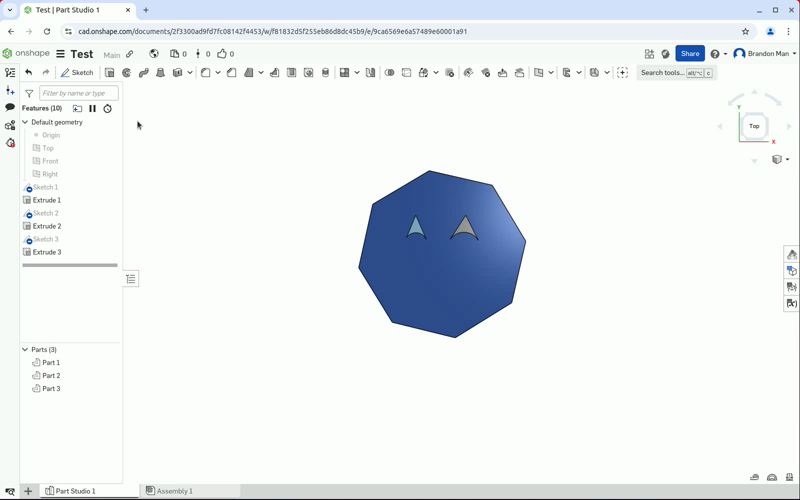
key(shift+h)
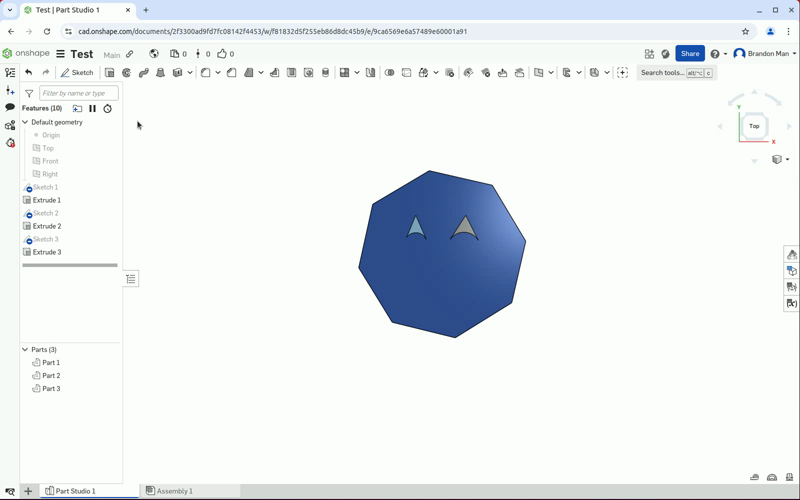
mouse_move(73, 189)
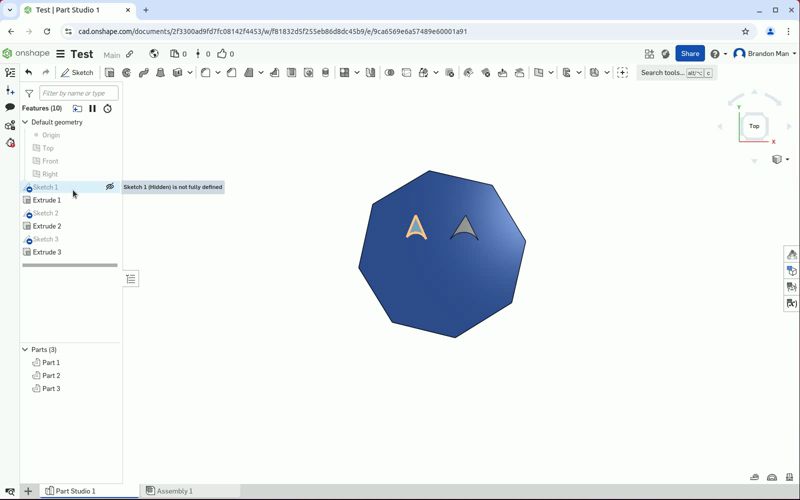
click(73, 189)
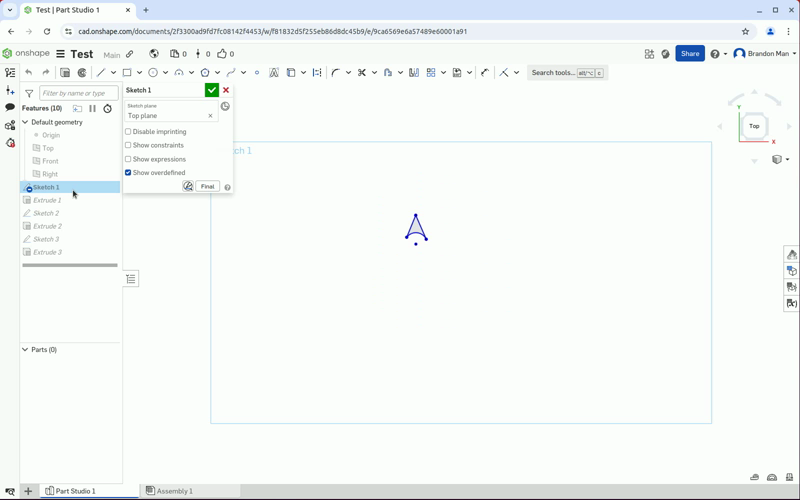
mouse_move(229, 92)
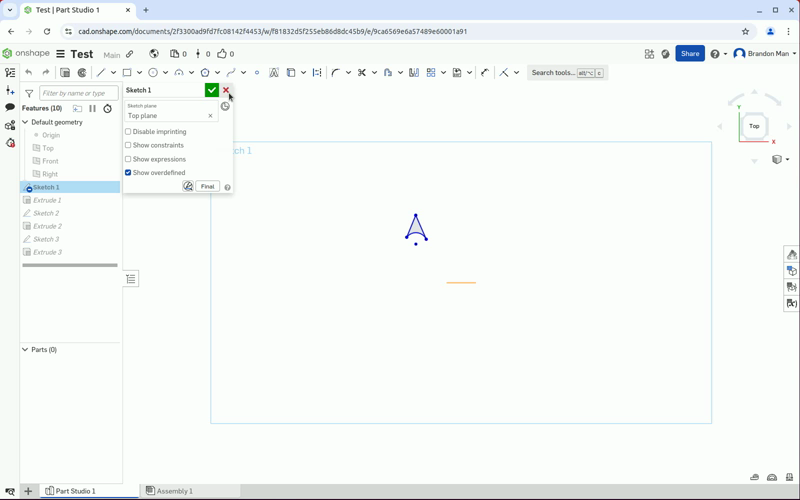
click(229, 92)
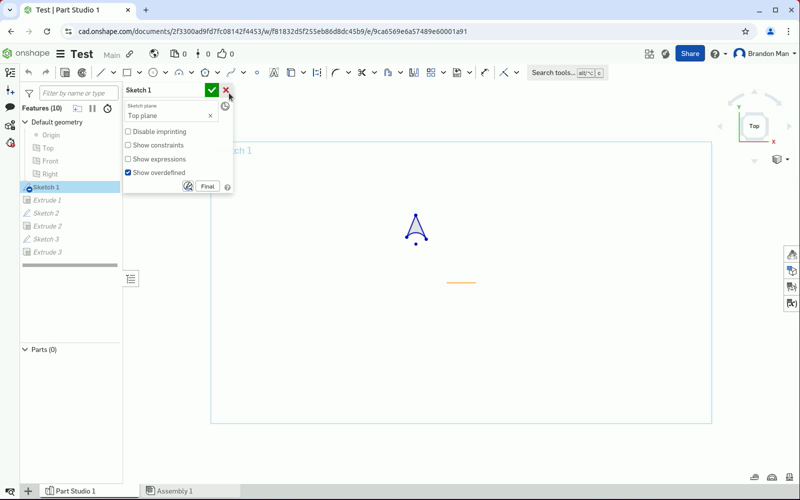
key(shift+s)
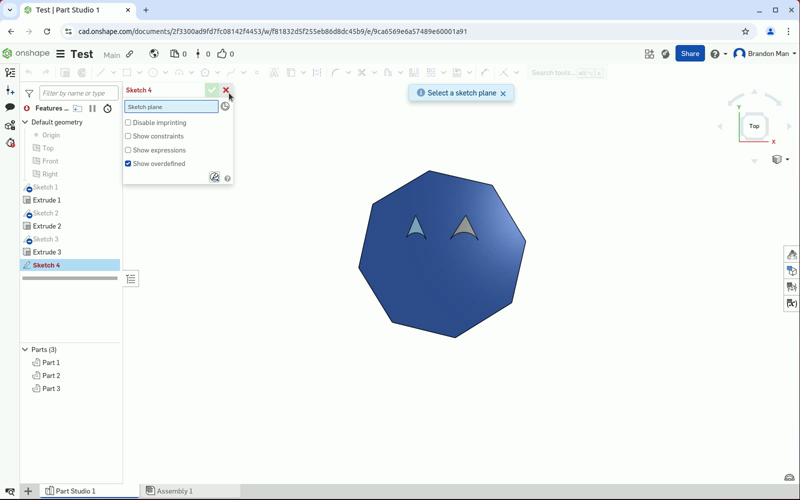
mouse_move(73, 150)
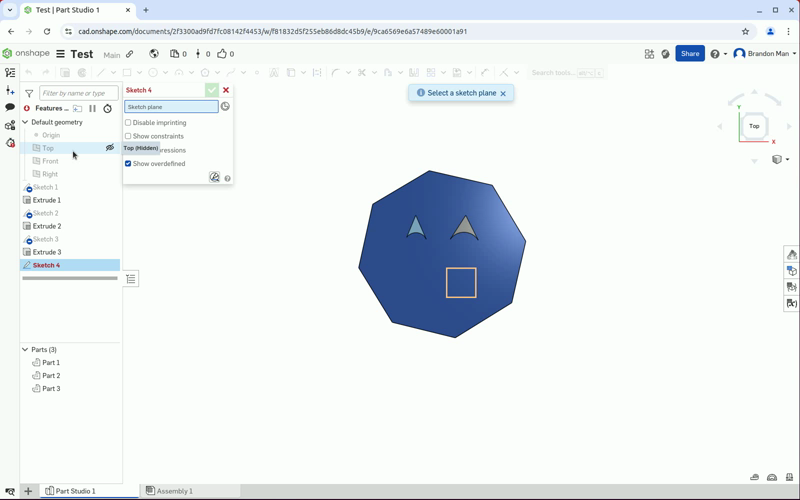
click(73, 150)
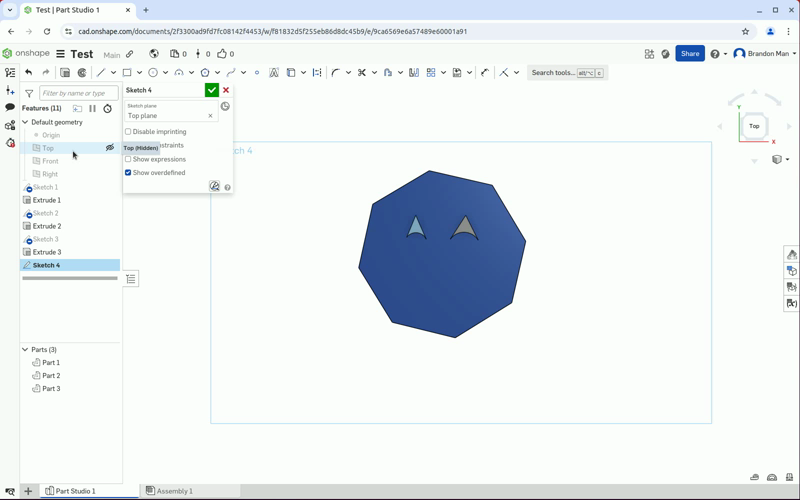
mouse_move(73, 352)
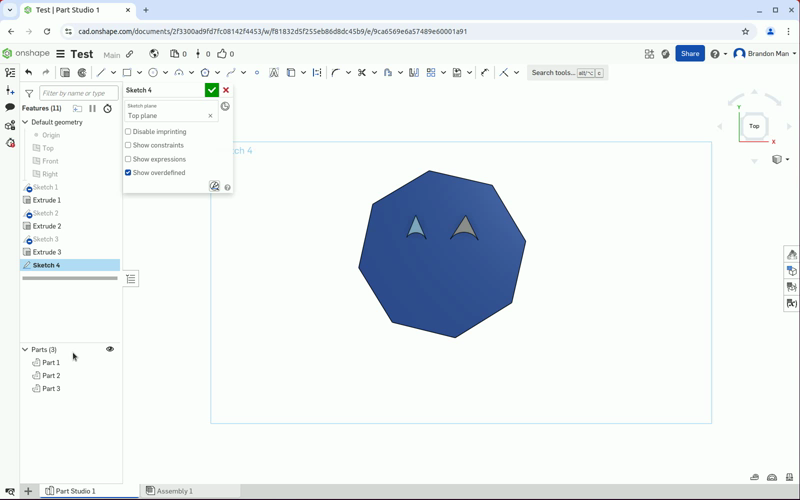
key(y)
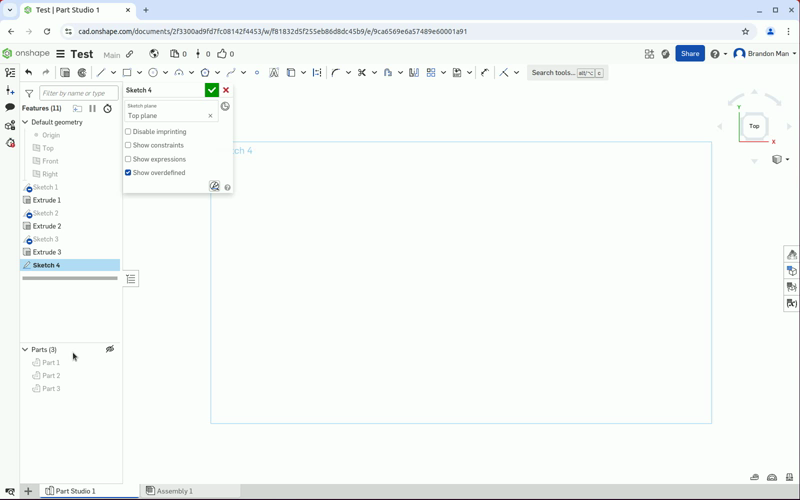
key(l)
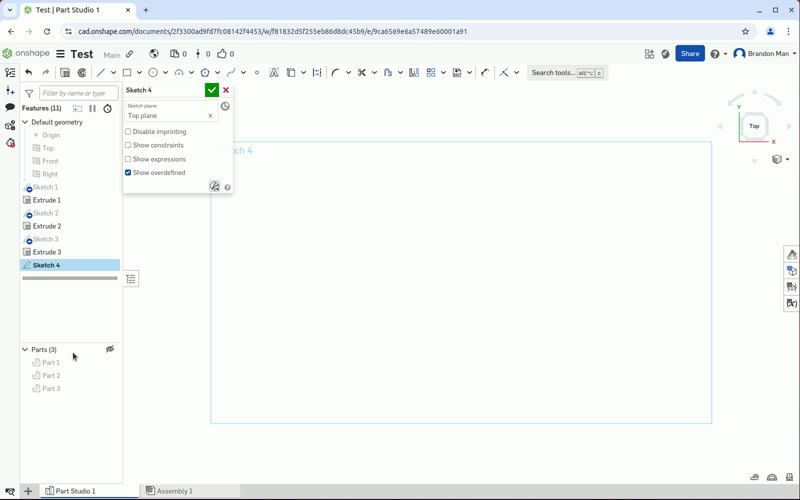
key_down(shift)
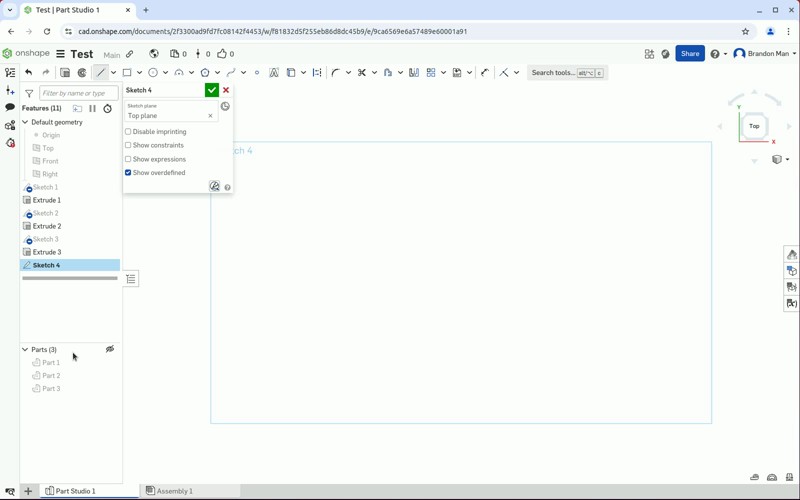
mouse_move(358, 267)
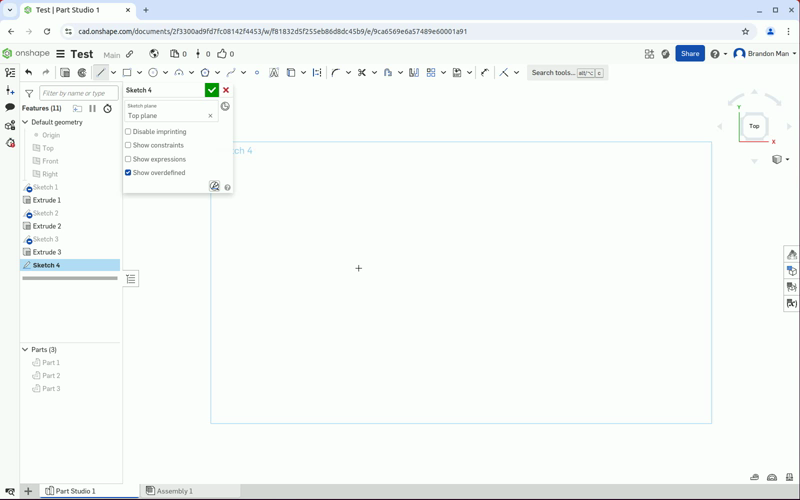
click(358, 267)
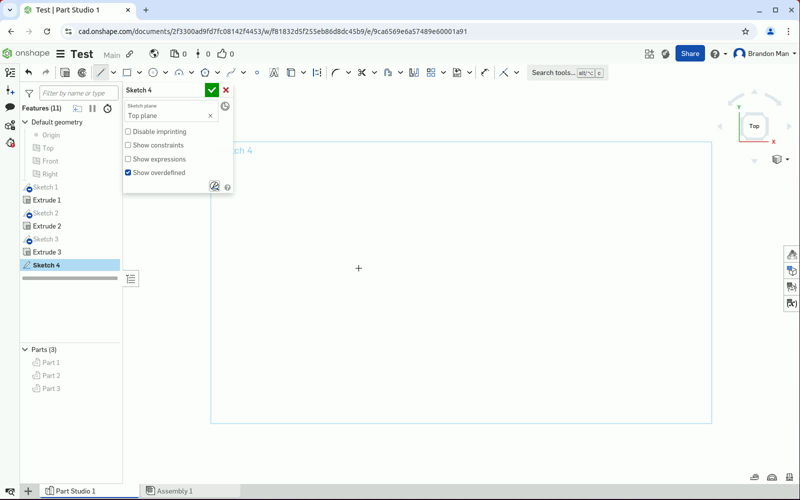
key_up(shift)
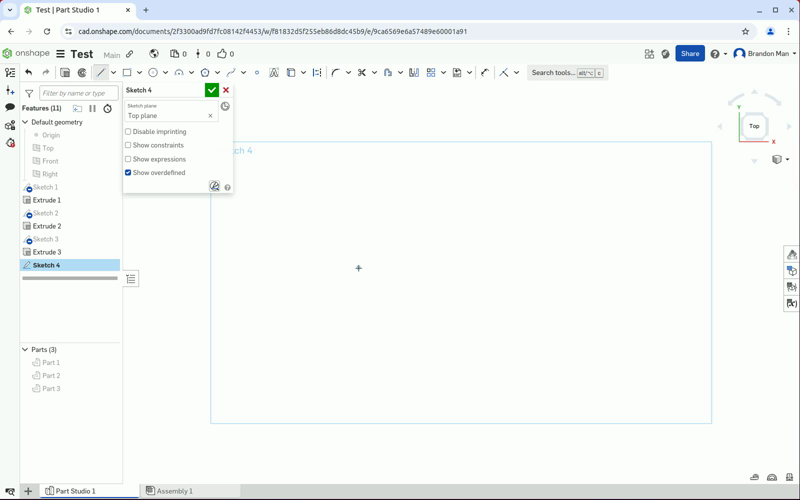
key_down(shift)
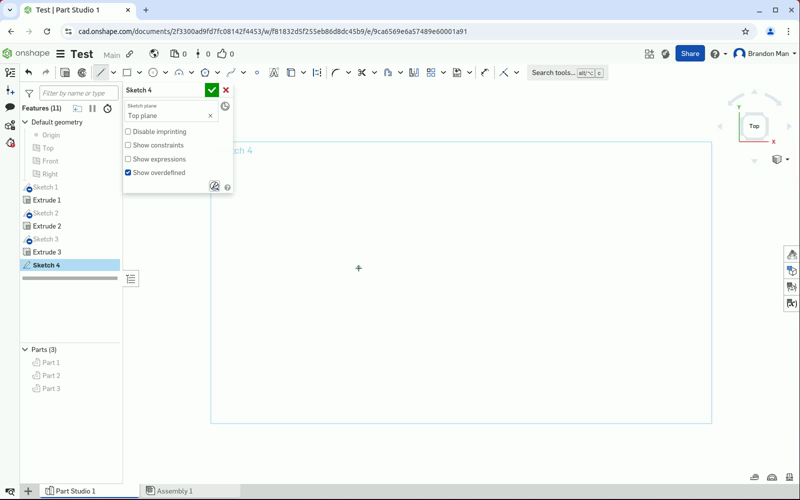
mouse_move(392, 322)
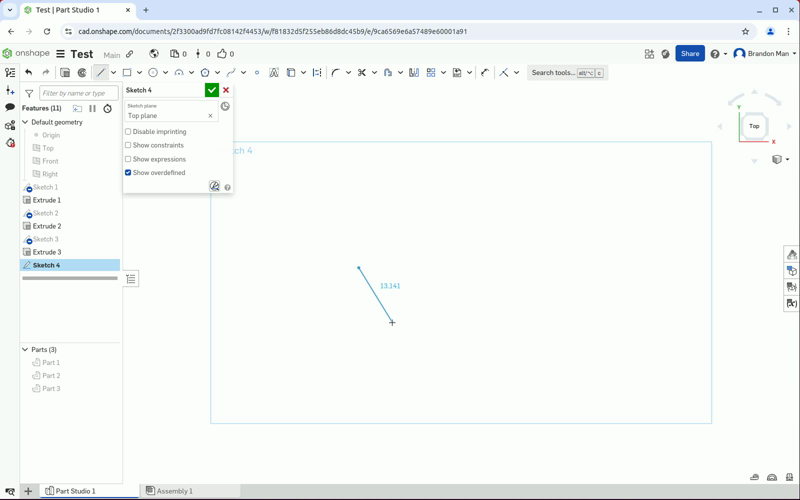
click(392, 322)
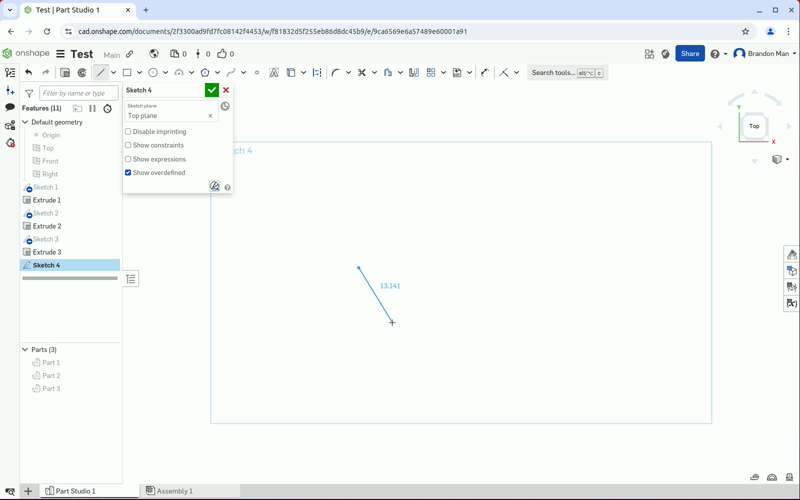
key_up(shift)
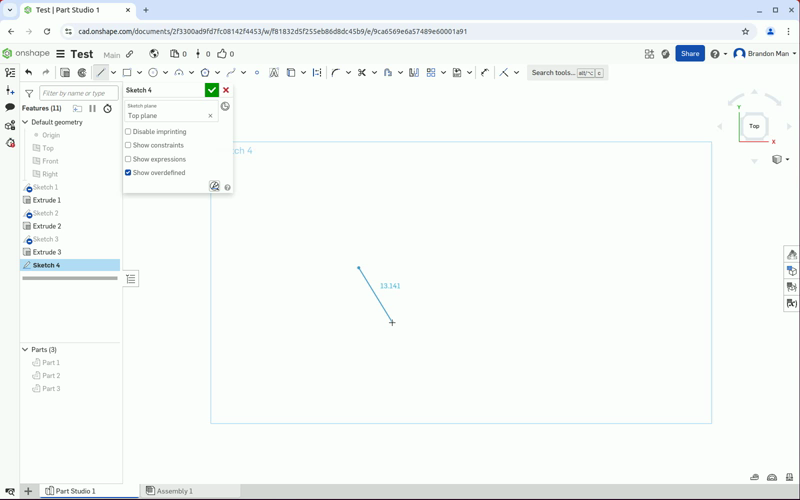
key_down(shift)
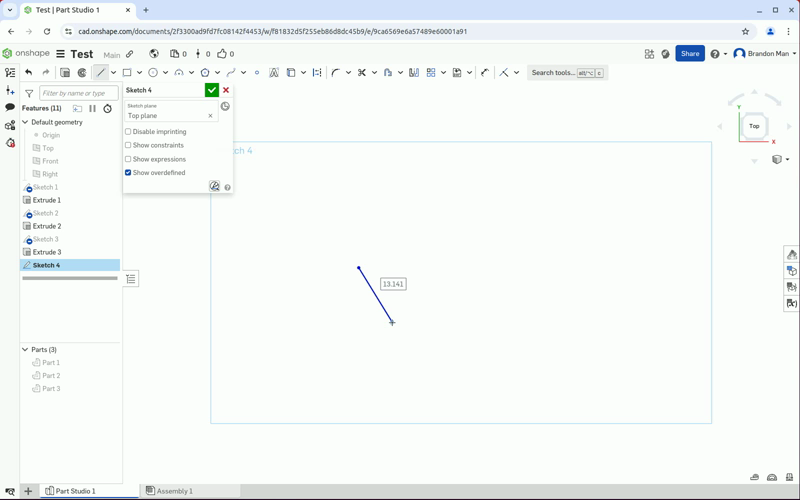
mouse_move(455, 337)
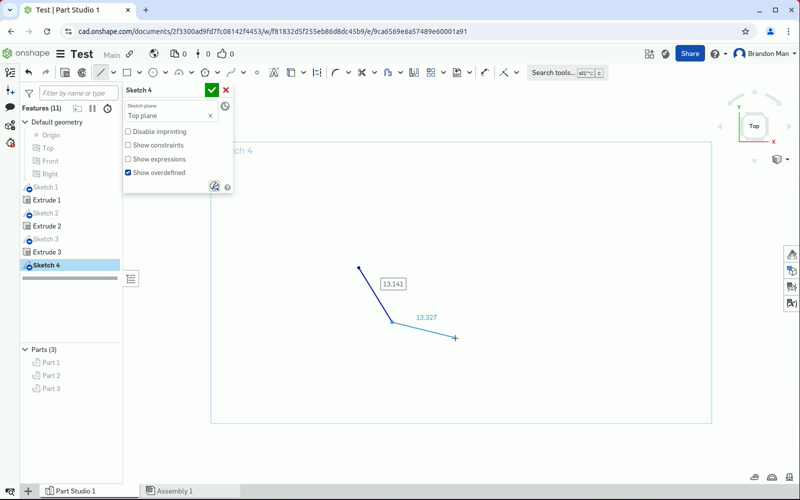
click(455, 337)
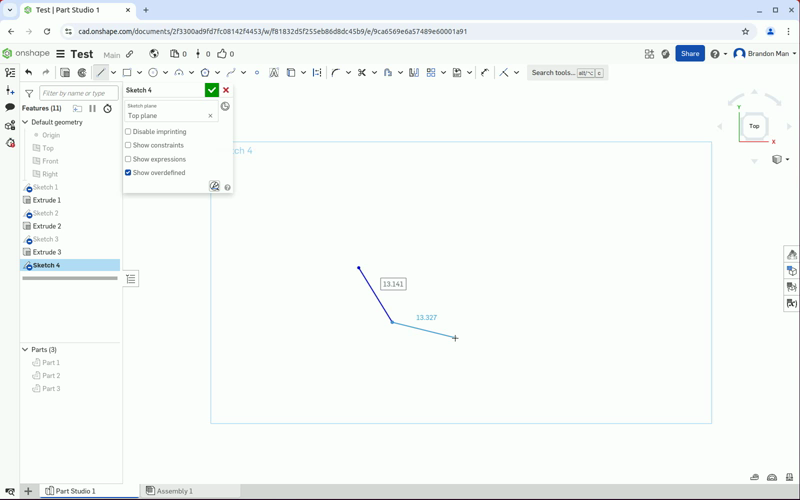
key_up(shift)
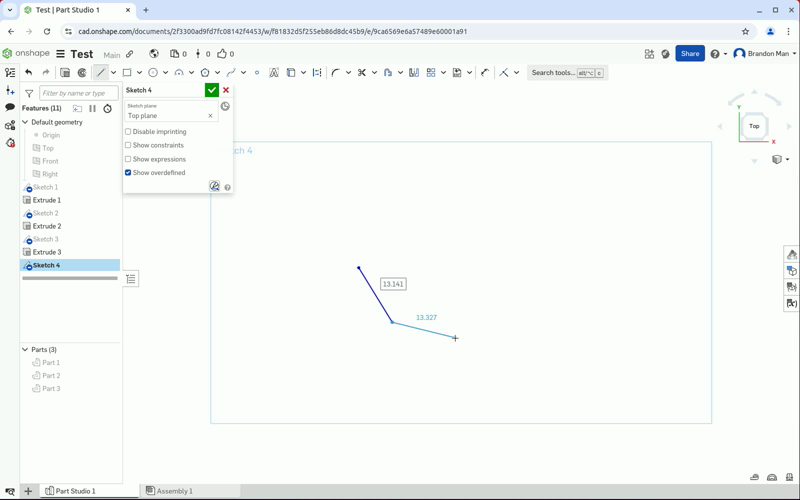
key_down(shift)
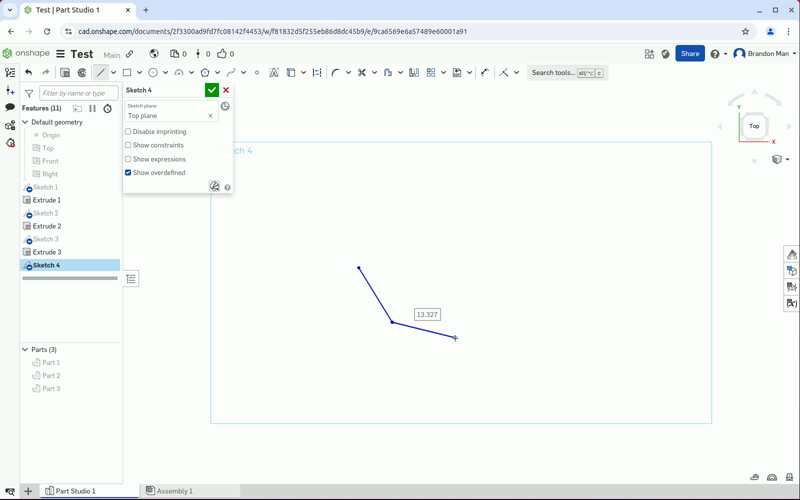
mouse_move(511, 302)
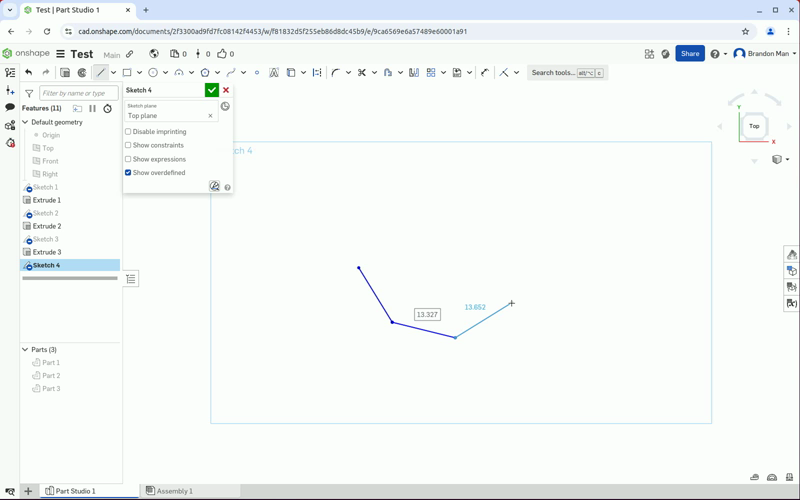
click(511, 302)
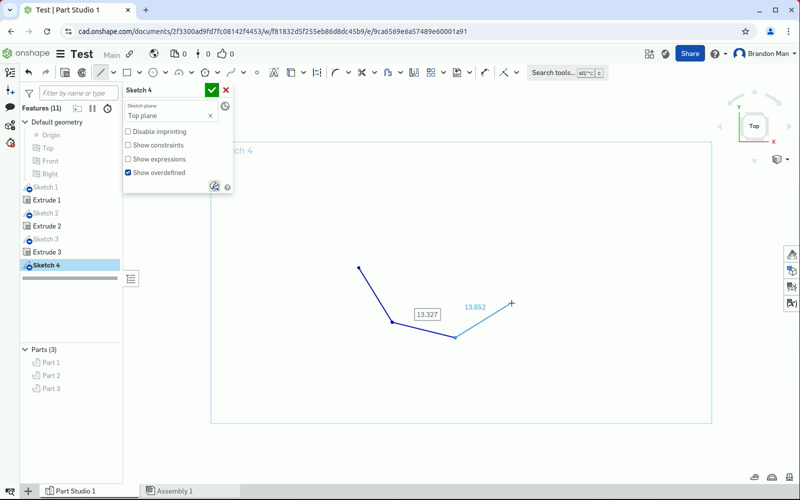
key_up(shift)
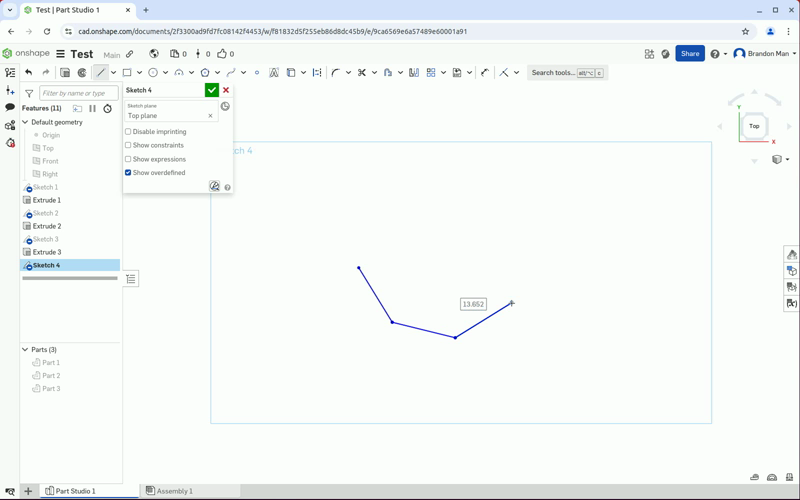
key_down(shift)
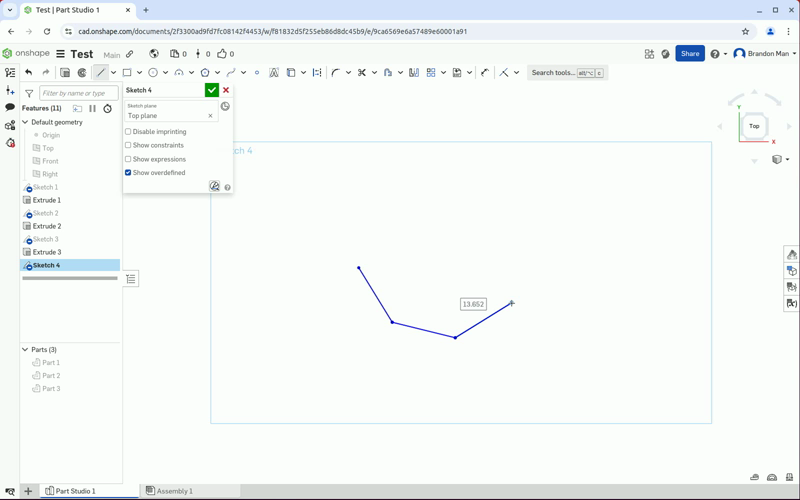
mouse_move(525, 241)
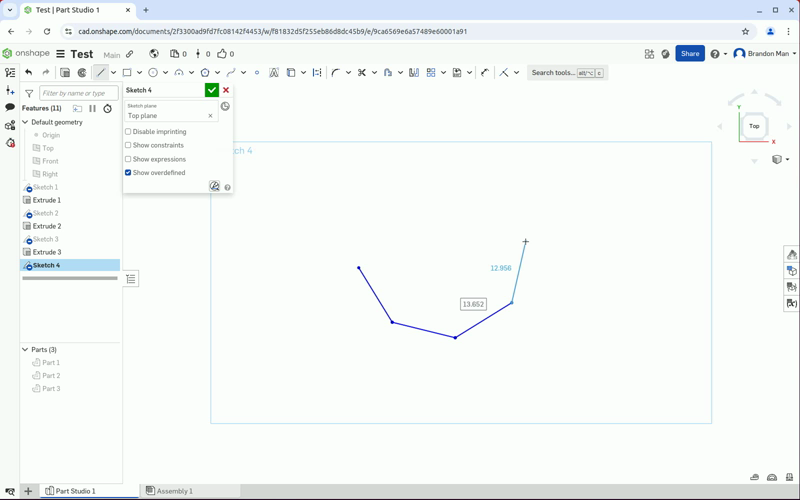
click(525, 241)
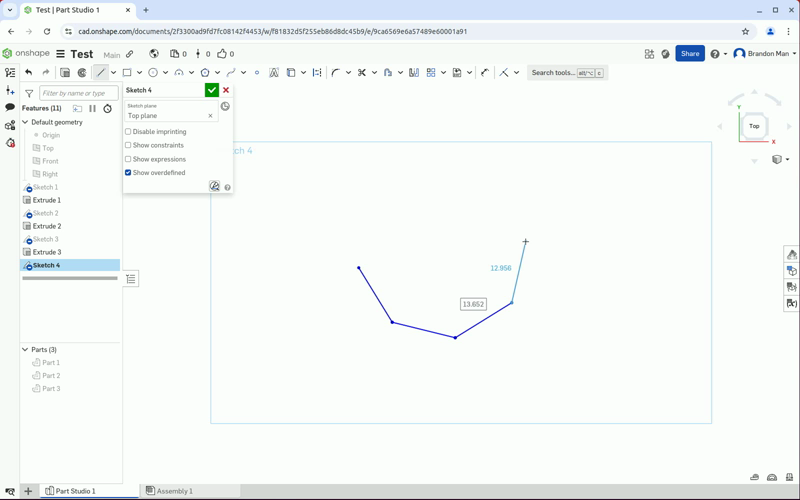
key_up(shift)
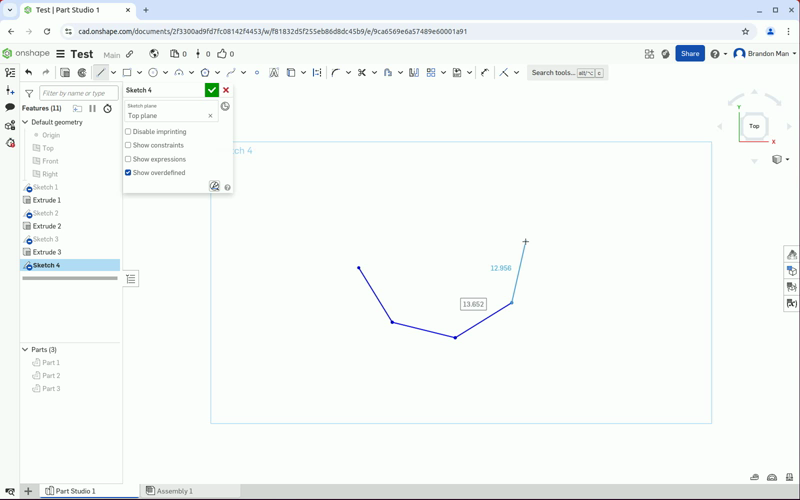
key_down(shift)
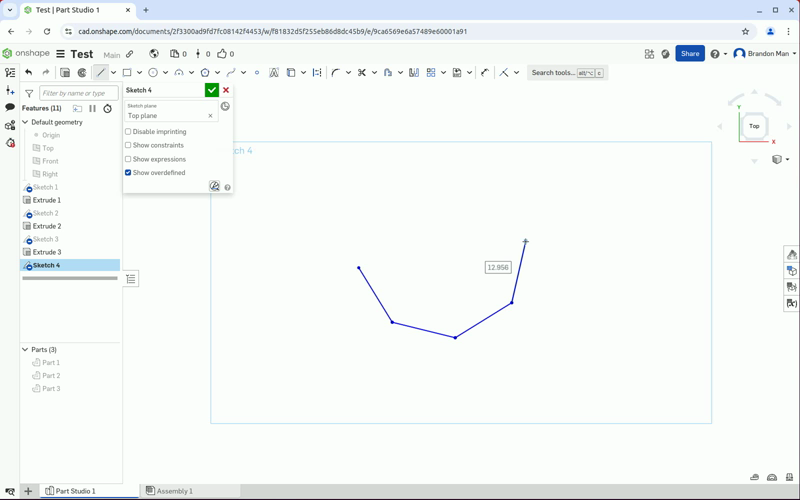
mouse_move(492, 185)
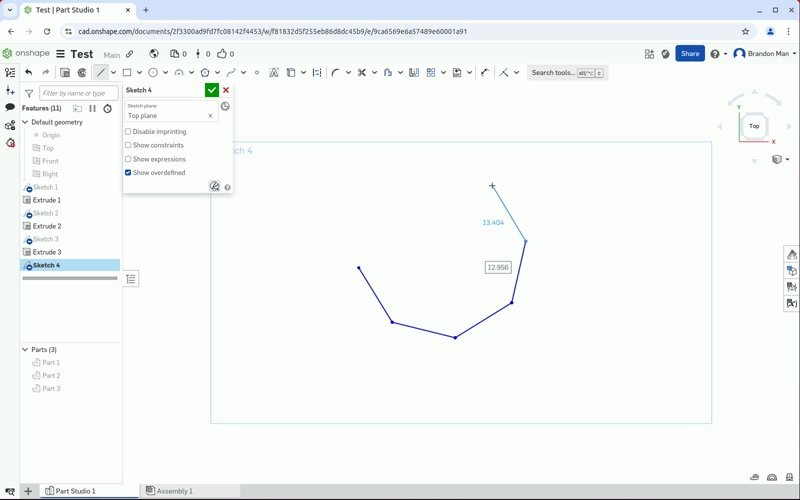
click(492, 185)
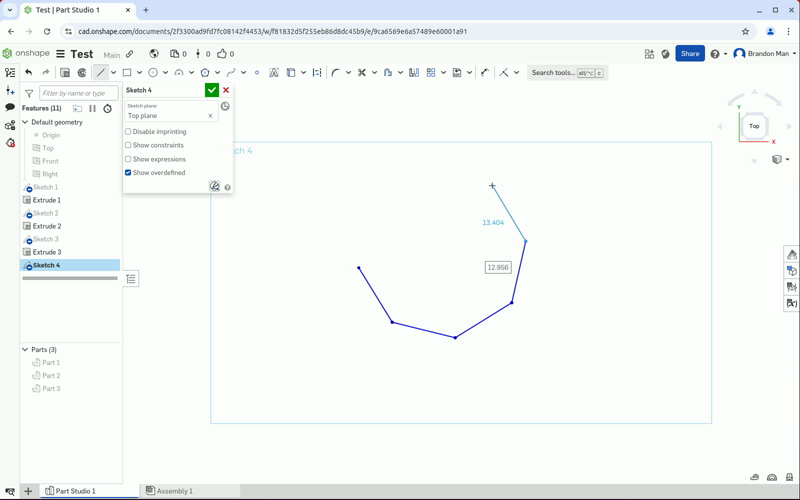
key_up(shift)
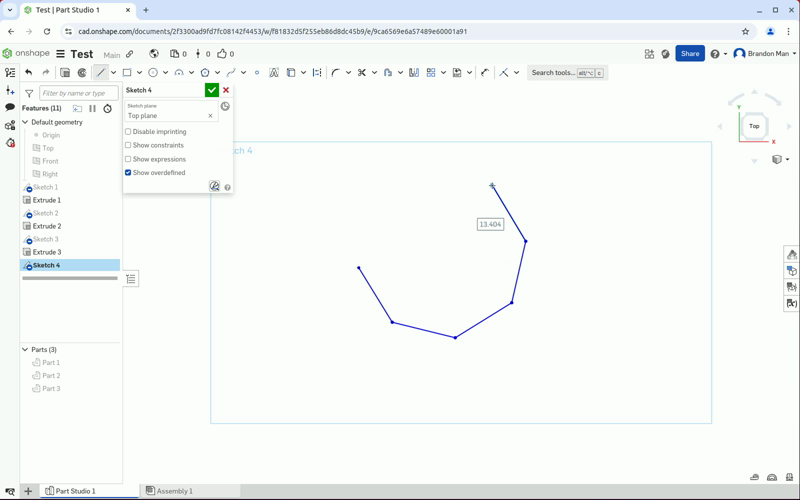
key_down(shift)
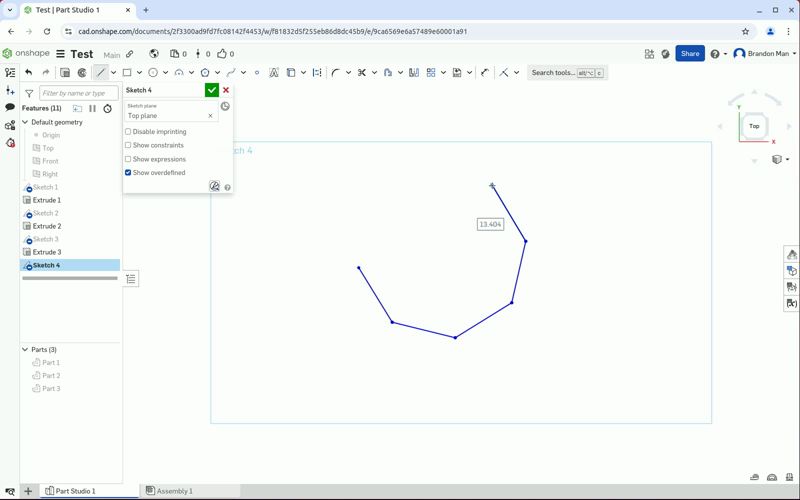
mouse_move(429, 170)
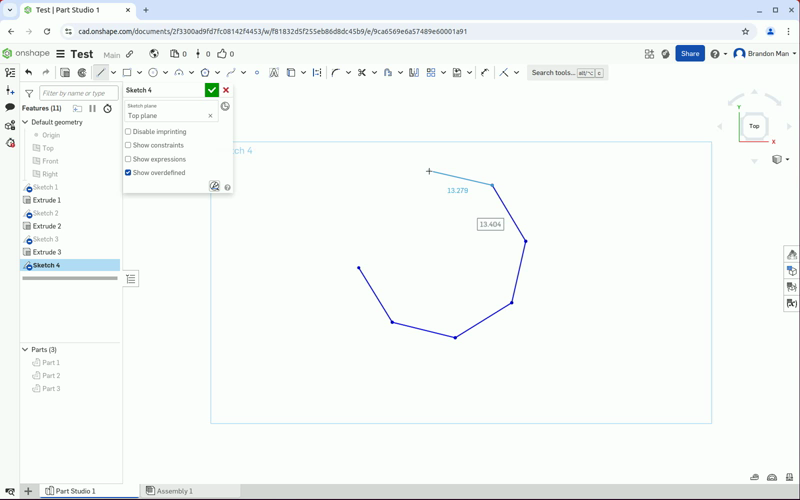
click(429, 170)
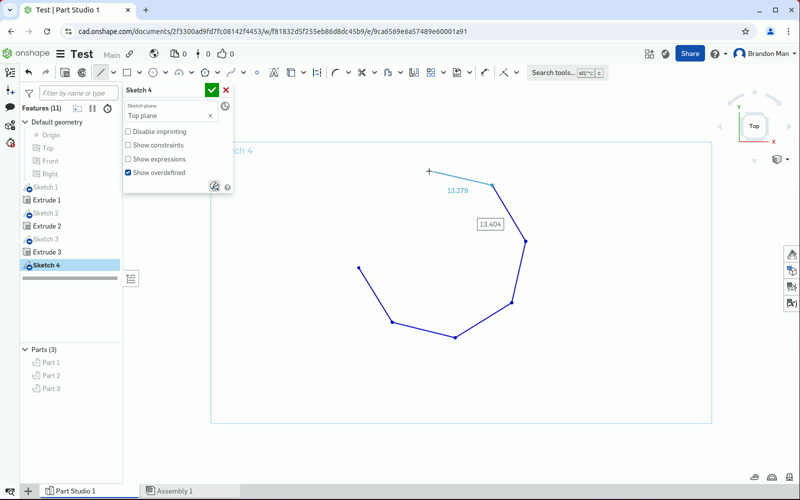
key_up(shift)
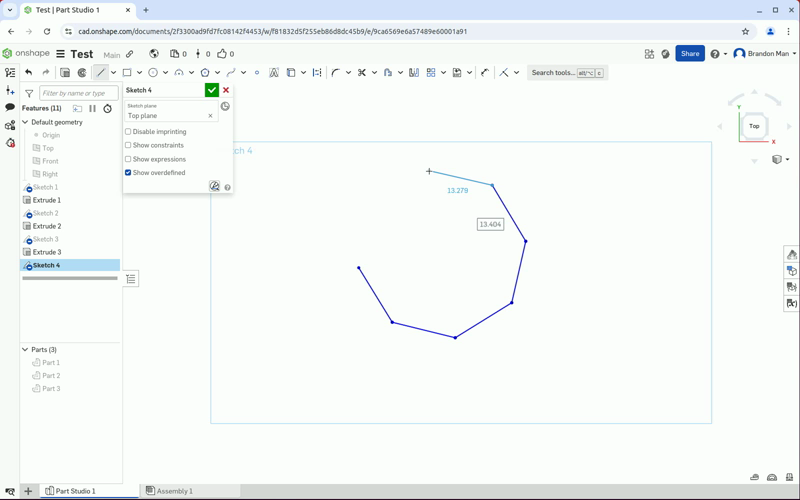
key_down(shift)
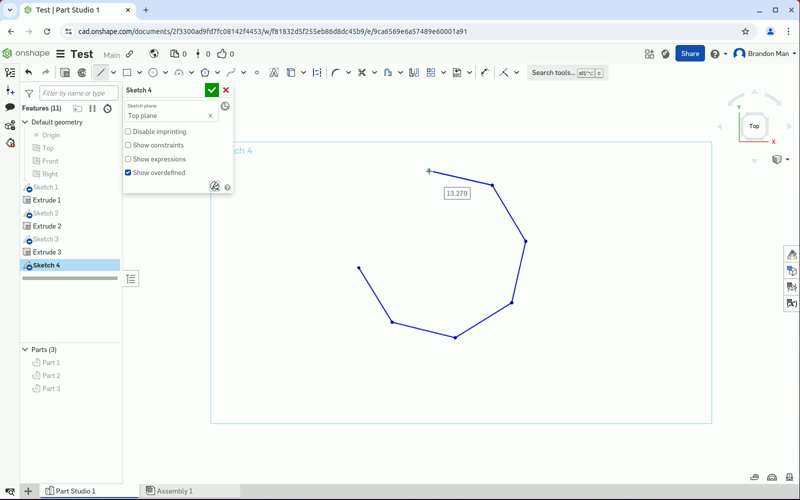
mouse_move(372, 204)
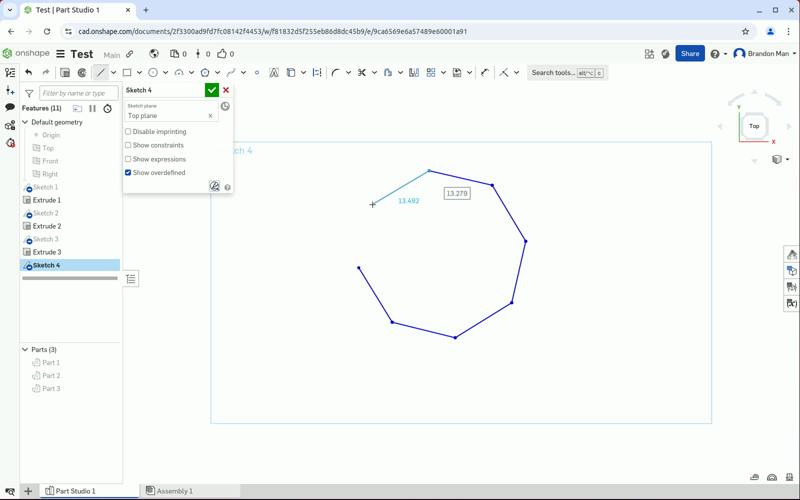
click(372, 204)
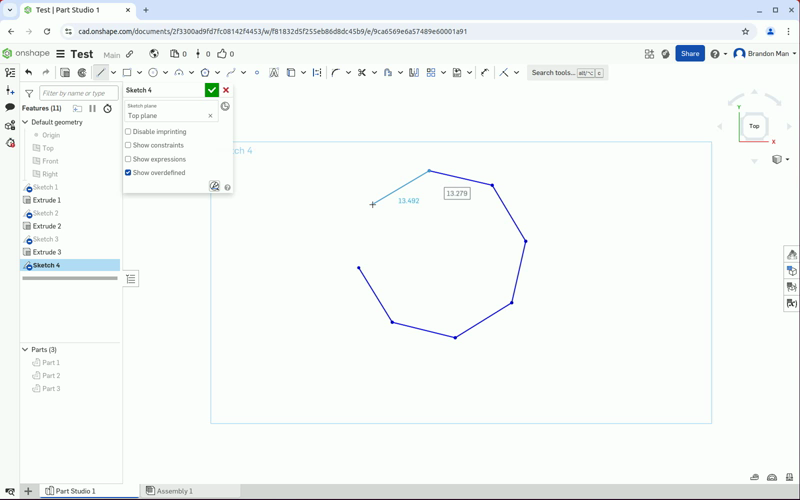
key_up(shift)
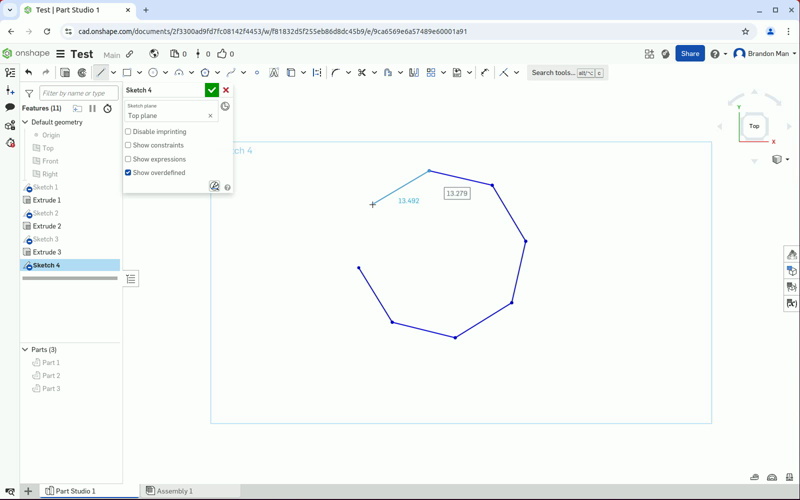
key_down(shift)
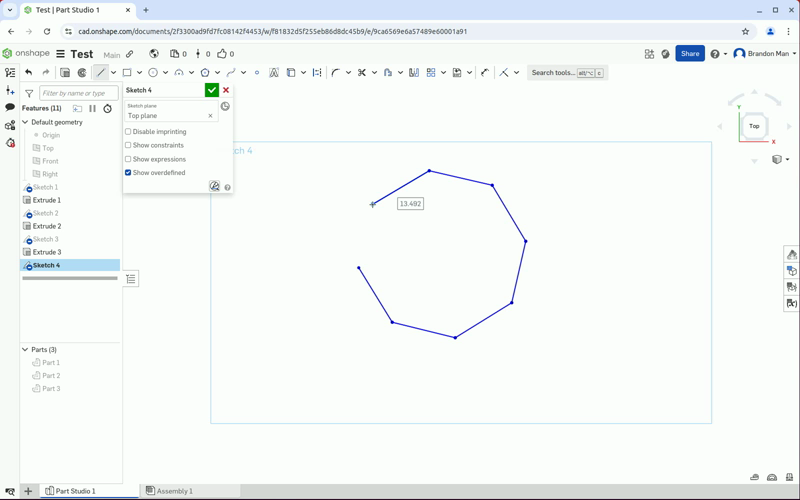
mouse_move(358, 267)
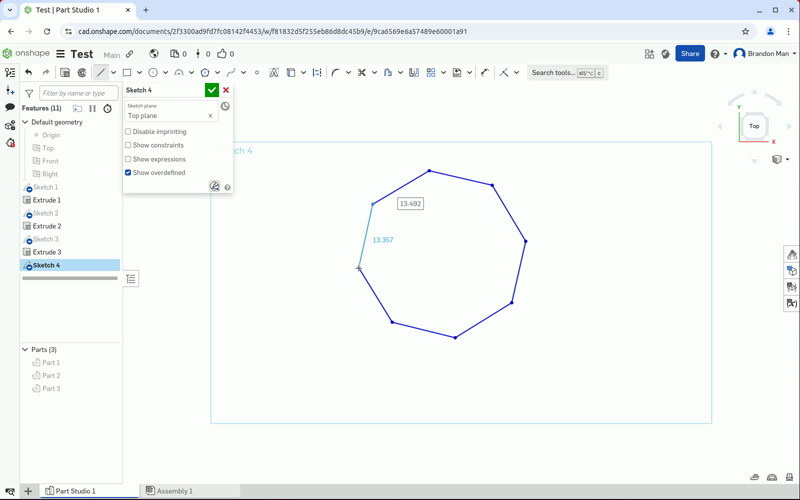
key_up(shift)
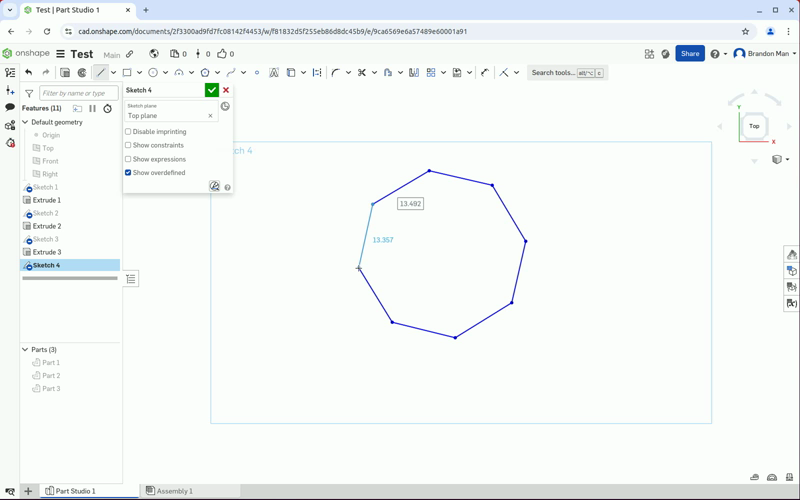
click(358, 267)
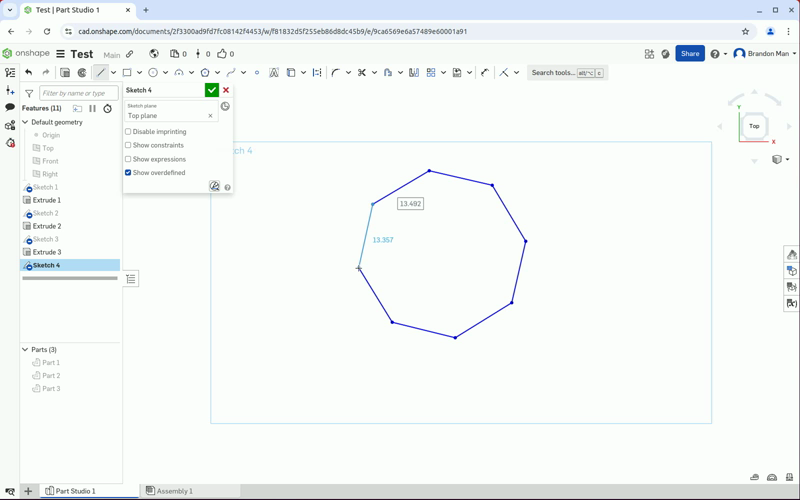
key(esc)
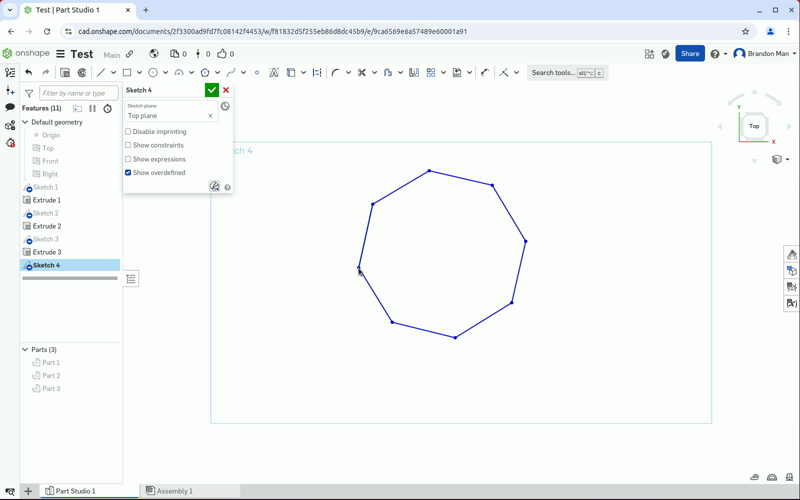
mouse_move(403, 303)
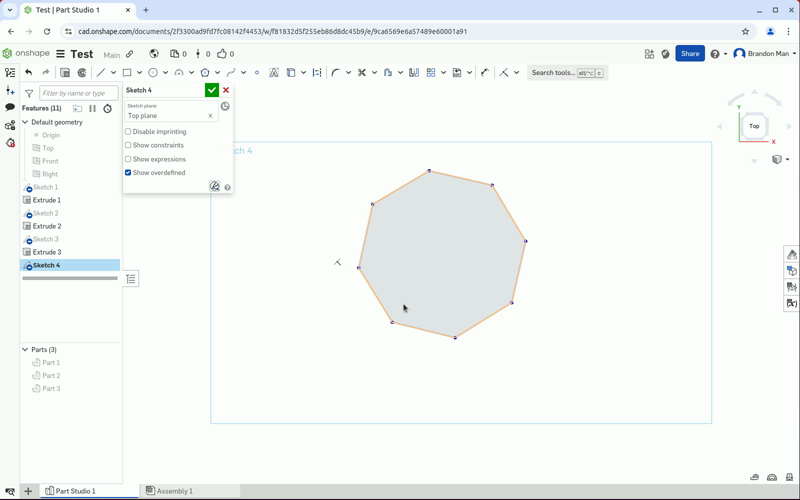
click(403, 303)
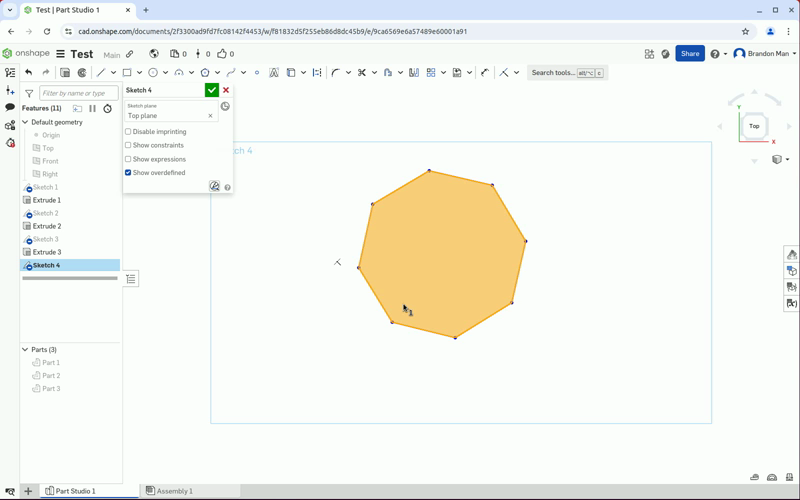
mouse_move(73, 352)
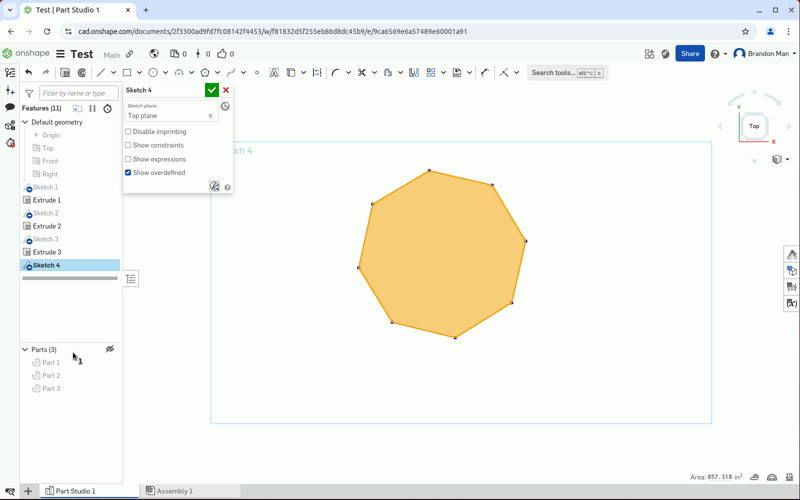
key(shift+y)
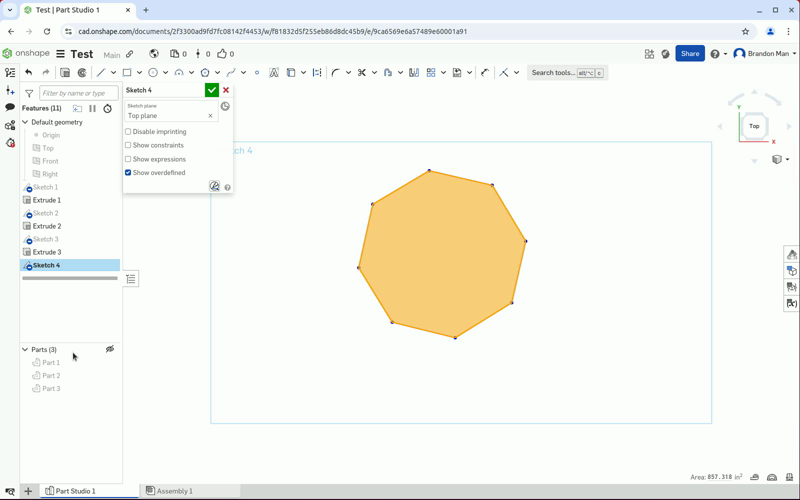
key(shift+e)
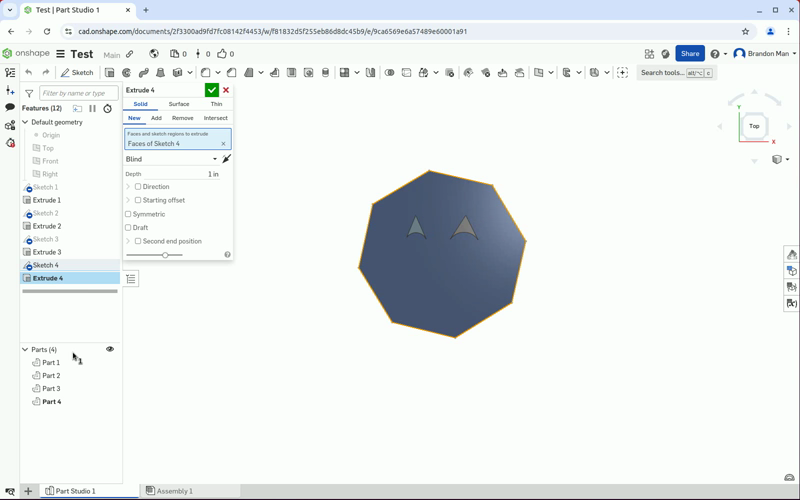
mouse_move(143, 106)
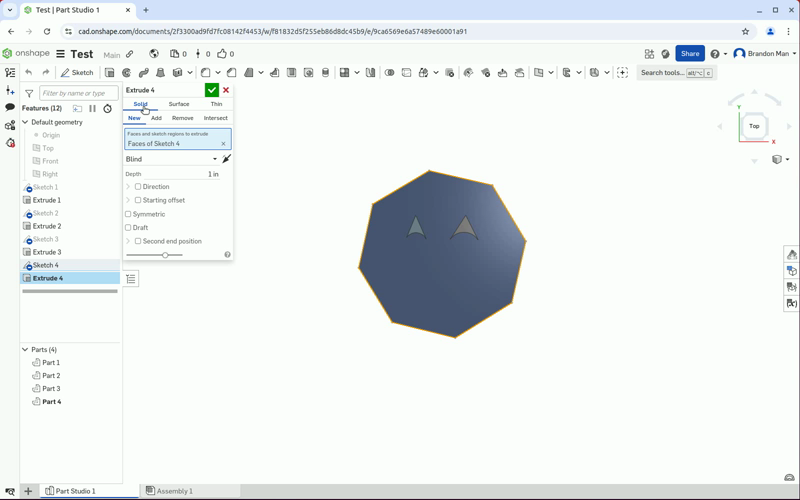
click(143, 106)
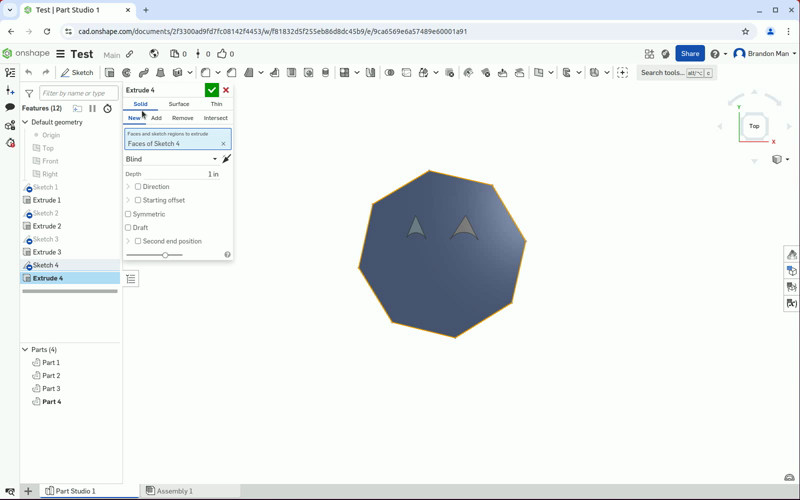
mouse_move(137, 120)
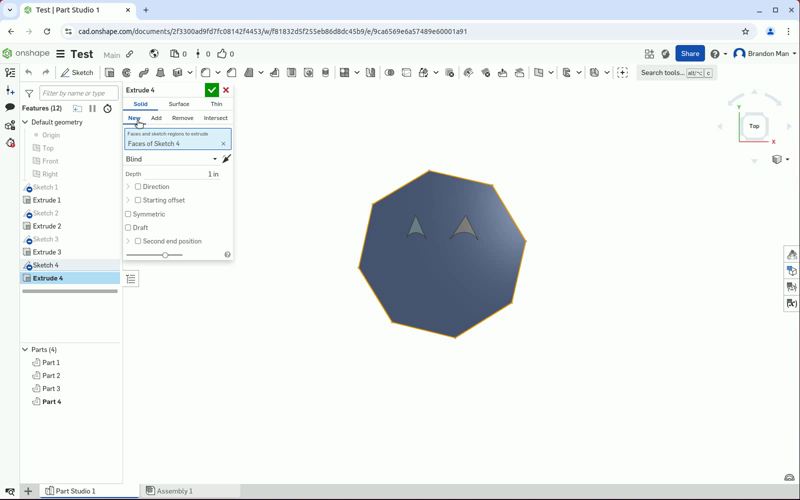
click(137, 120)
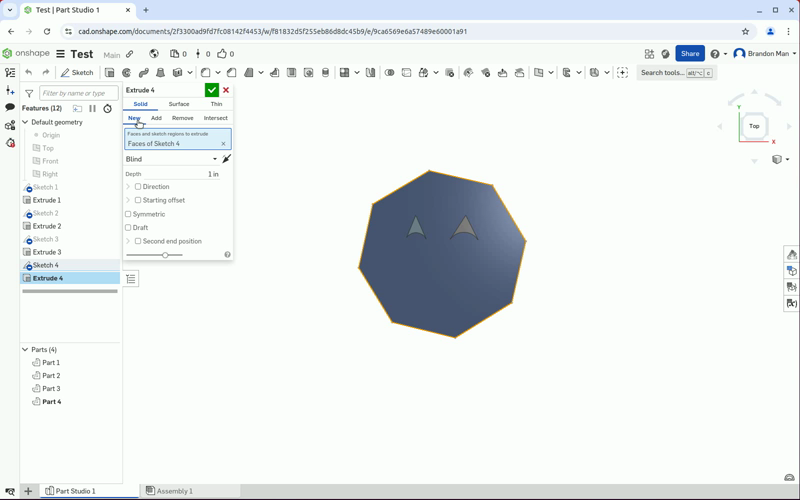
key(tab, 4)
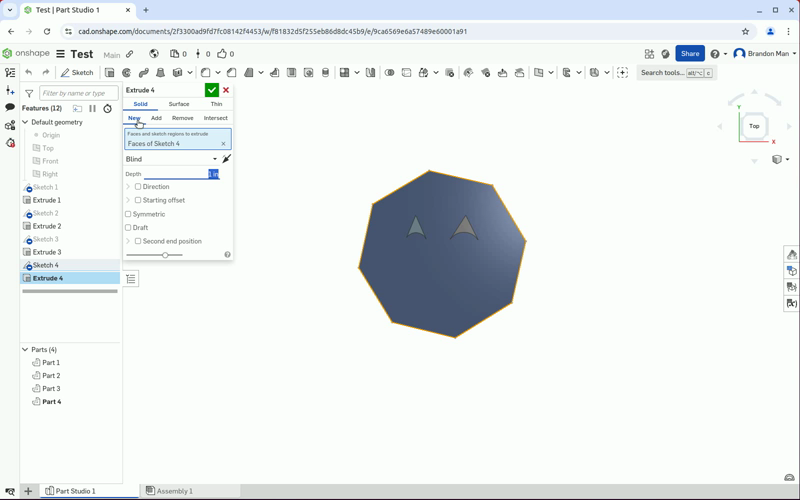
text(12.758)
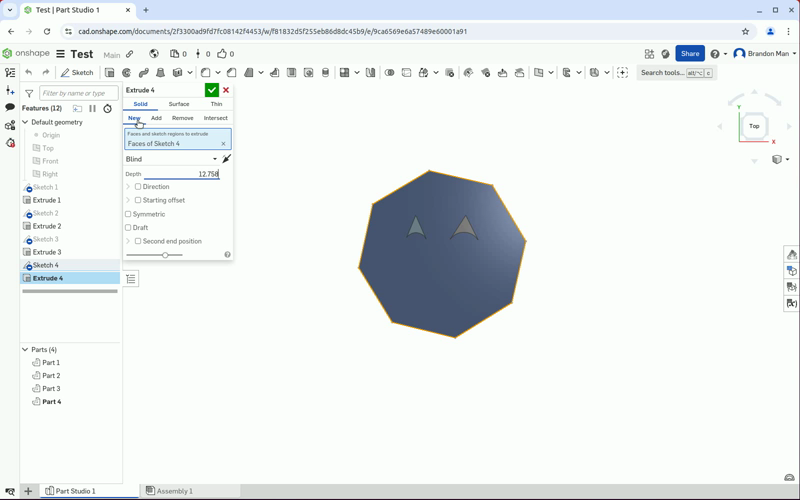
key(enter)
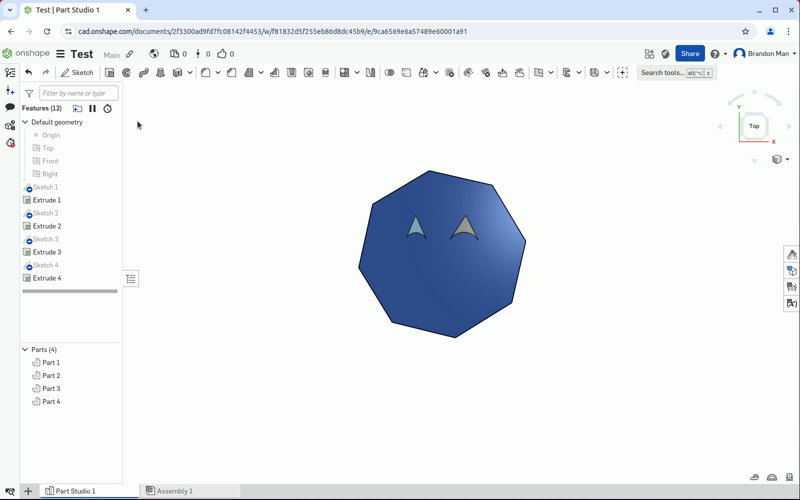
key(shift+h)
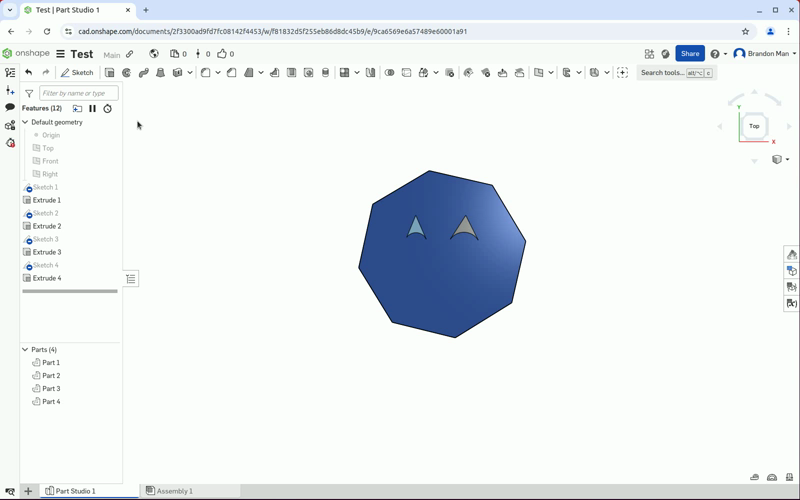
key(shift+h)
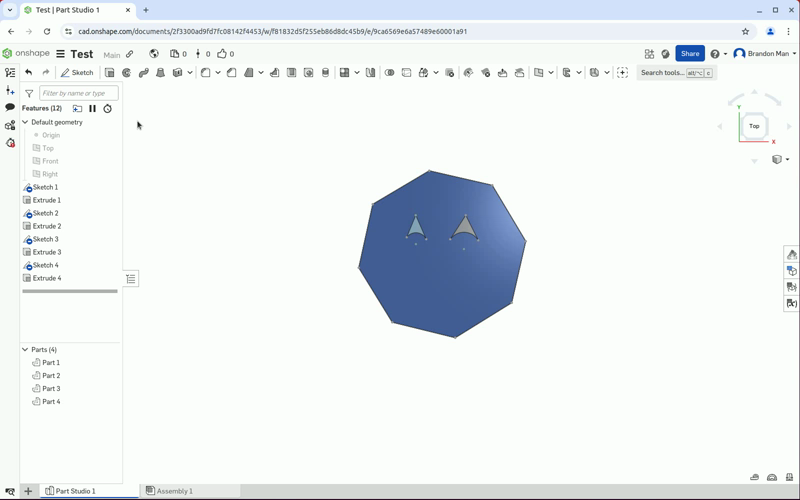
key(shift+7)
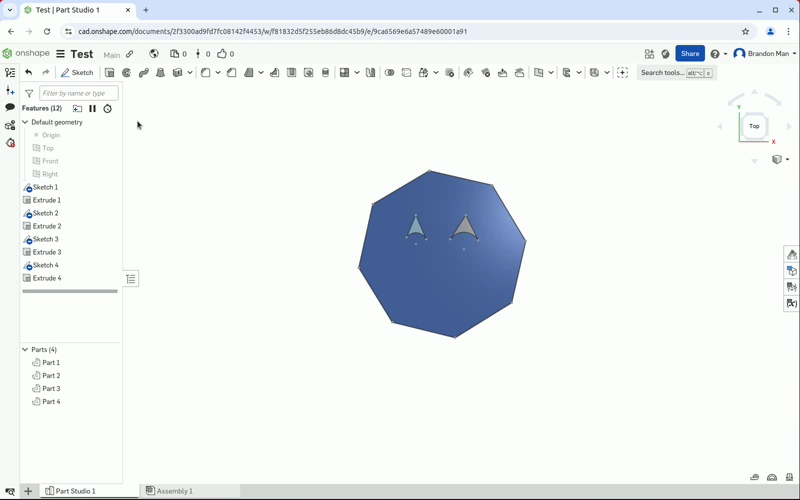
key(up, 3)
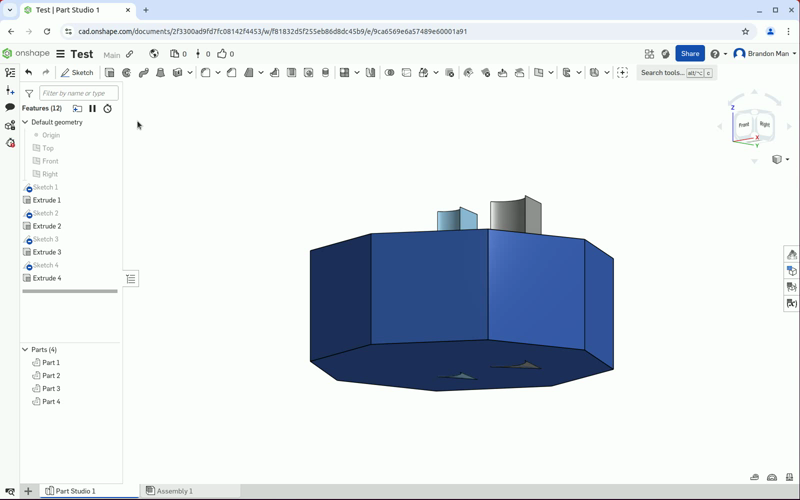
key(left, 3)
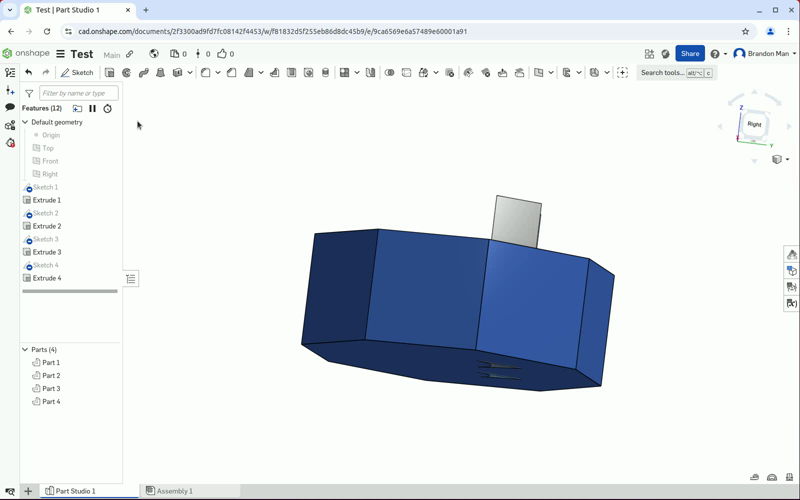
key(right, 3)
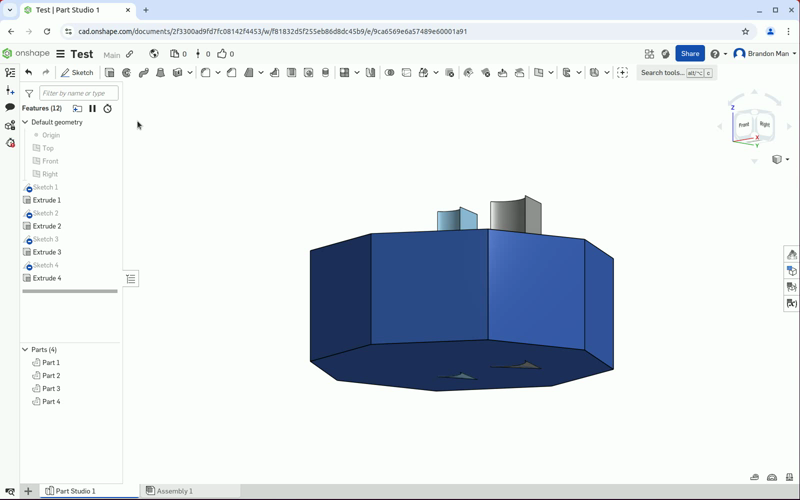
key(down, 3)
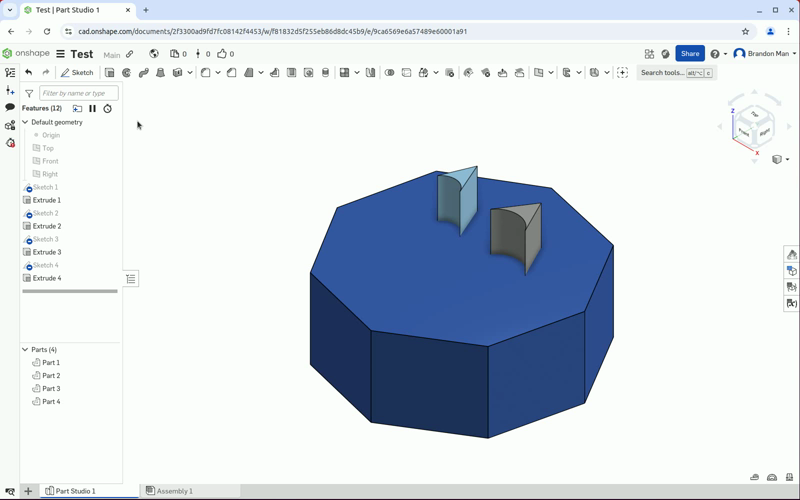
mouse_move(73, 189)
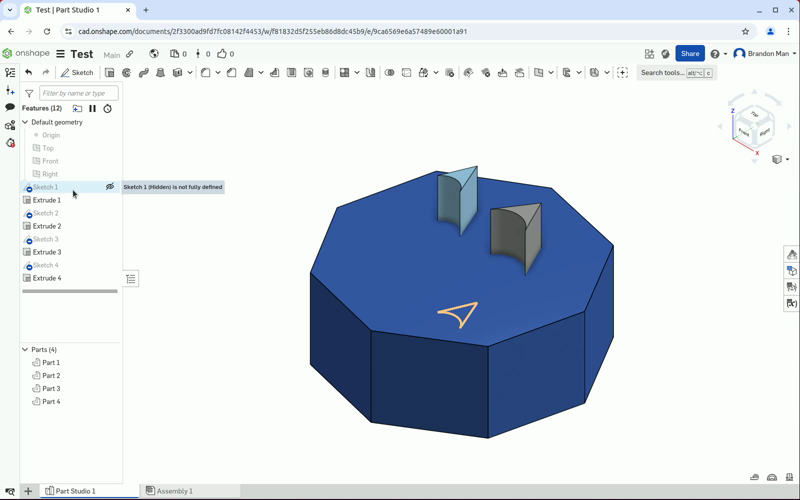
click(73, 189)